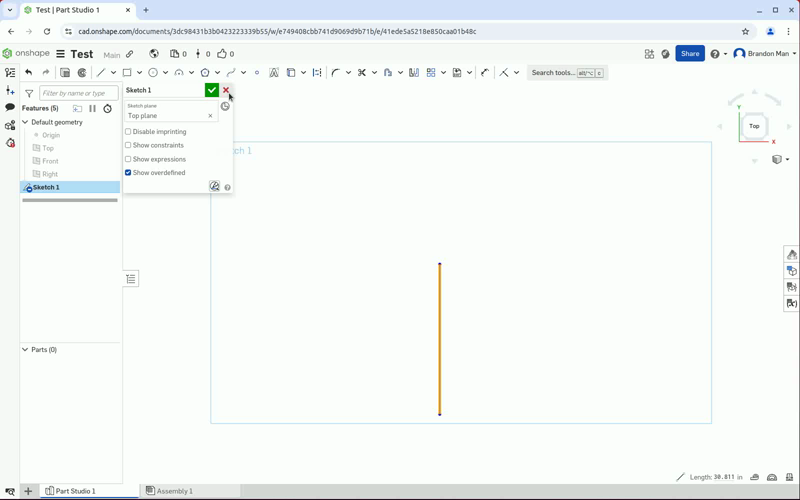
key(shift+h)
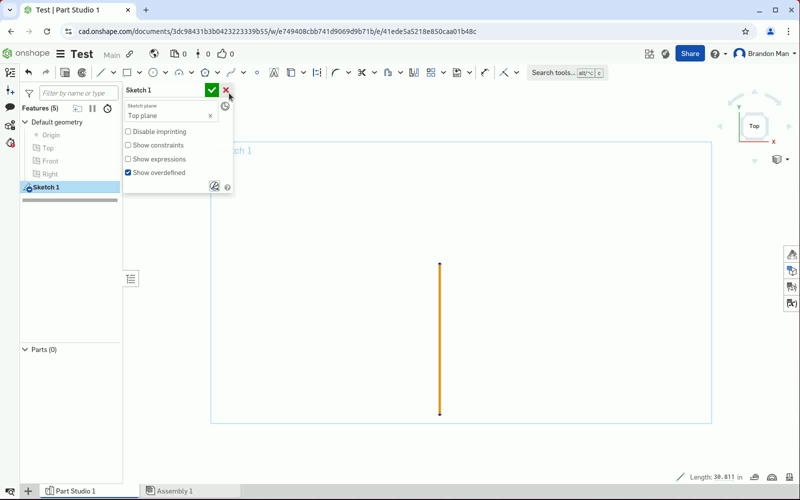
key(shift+s)
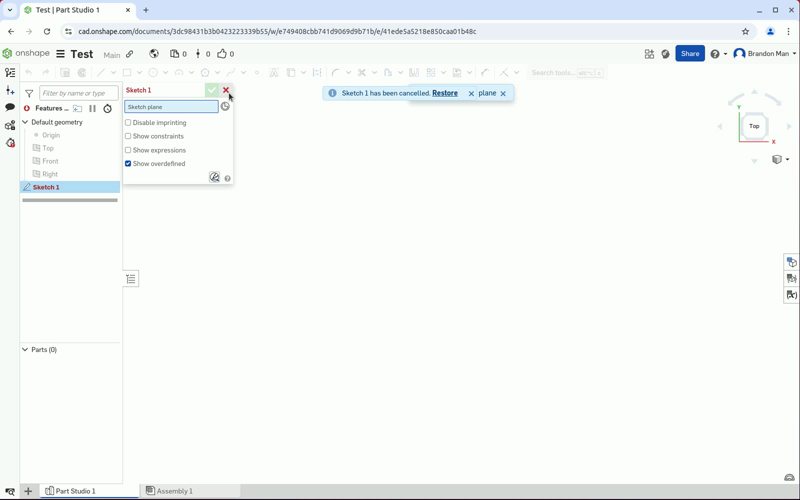
mouse_move(73, 150)
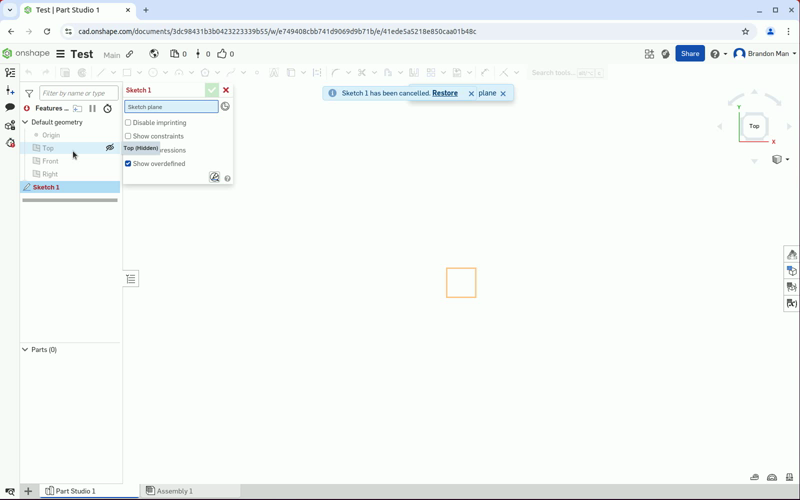
click(73, 150)
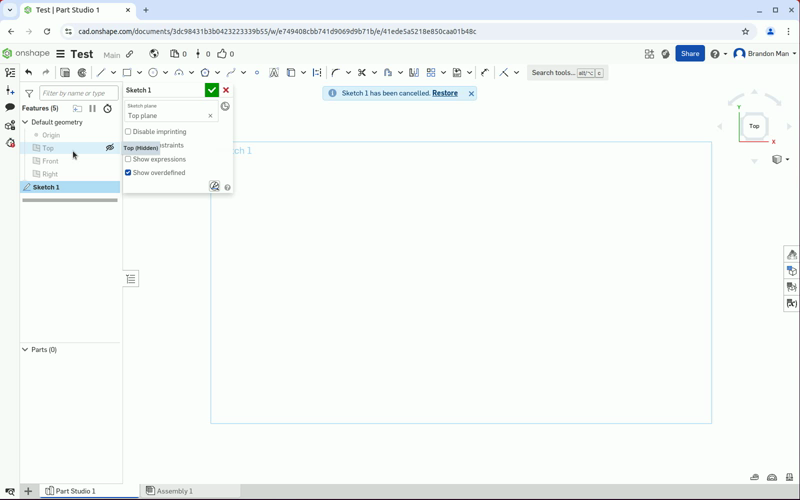
mouse_move(73, 352)
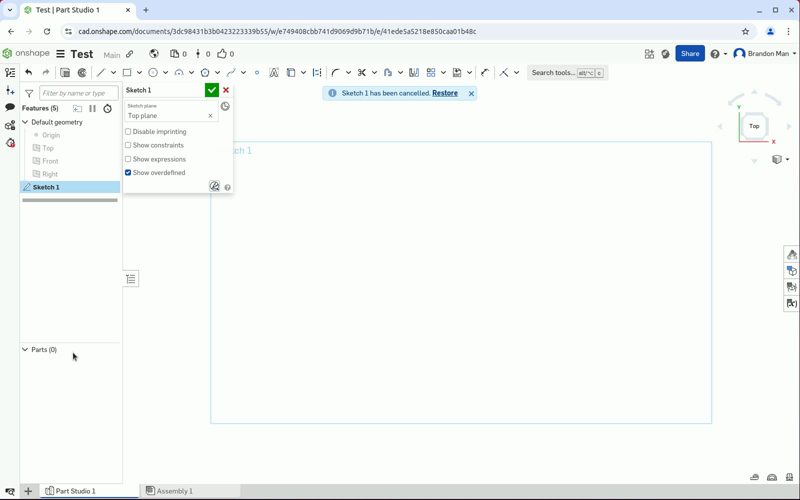
key(y)
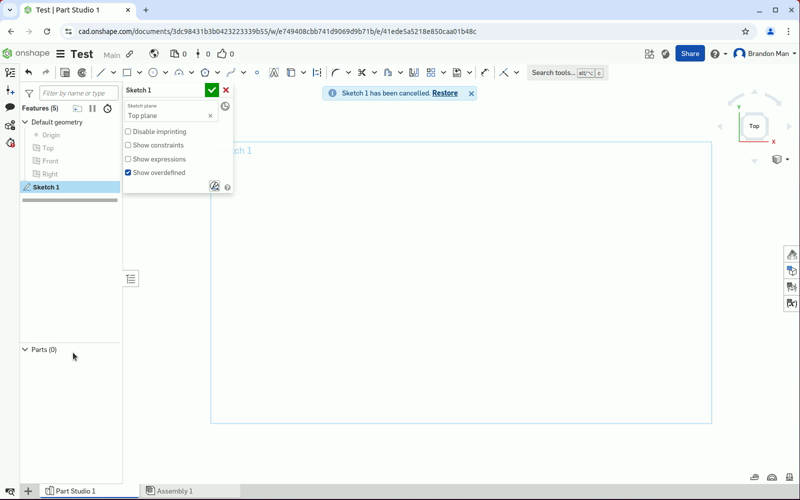
key(l)
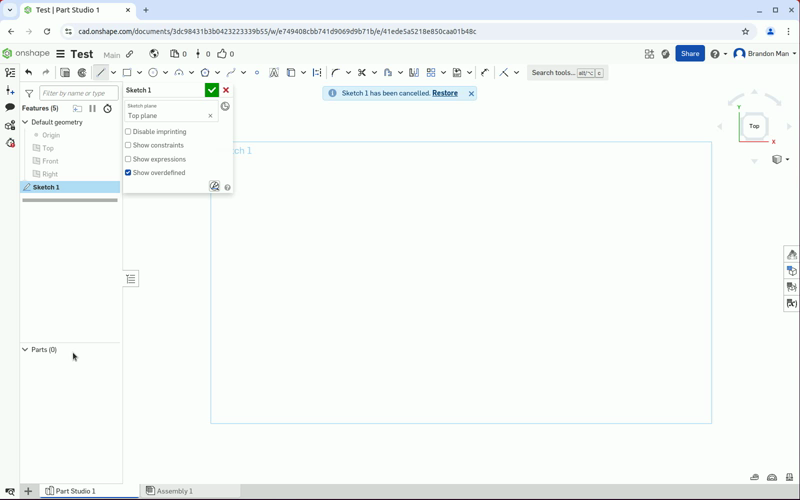
key_down(shift)
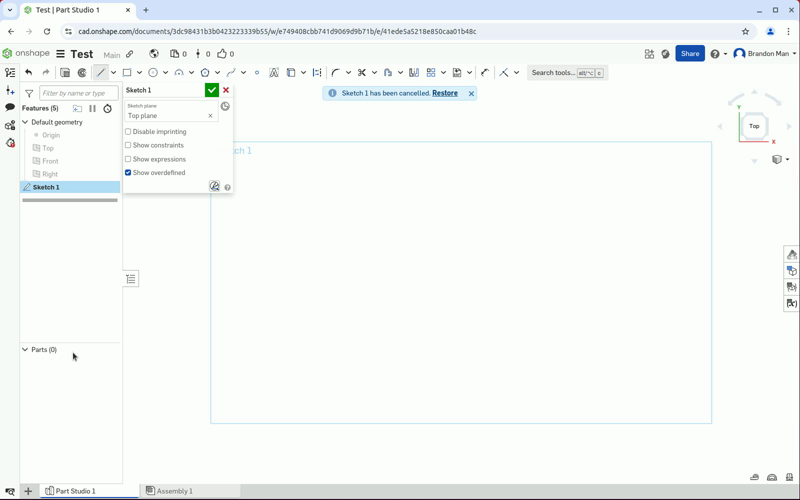
mouse_move(498, 282)
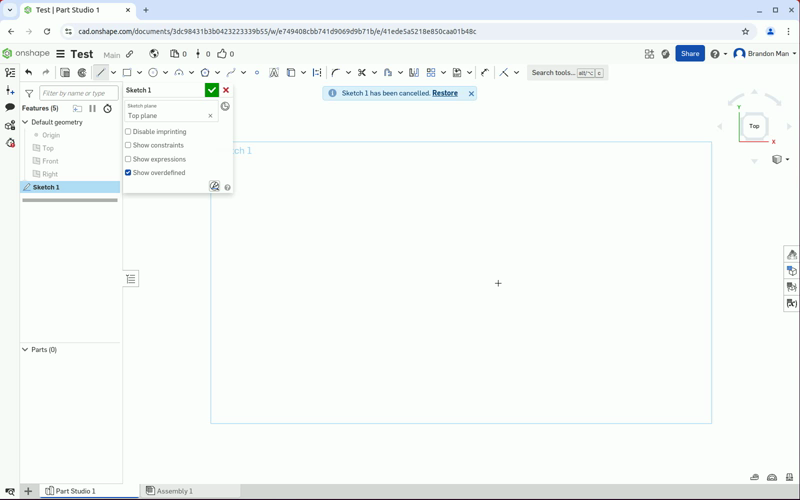
click(498, 282)
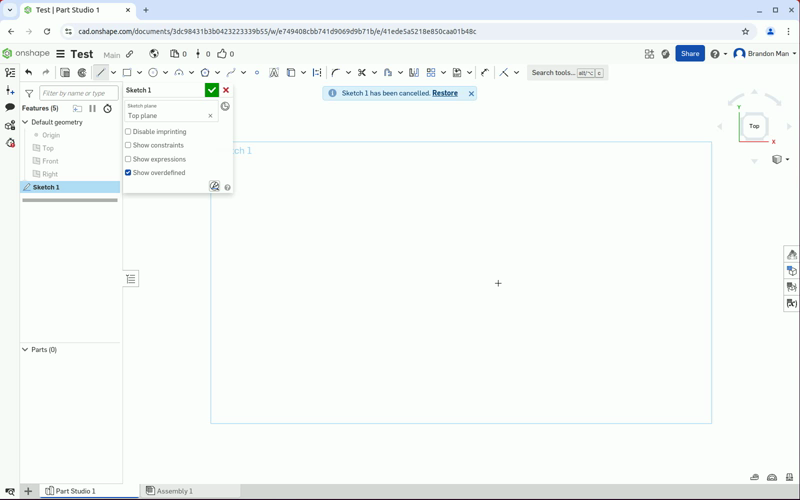
key_up(shift)
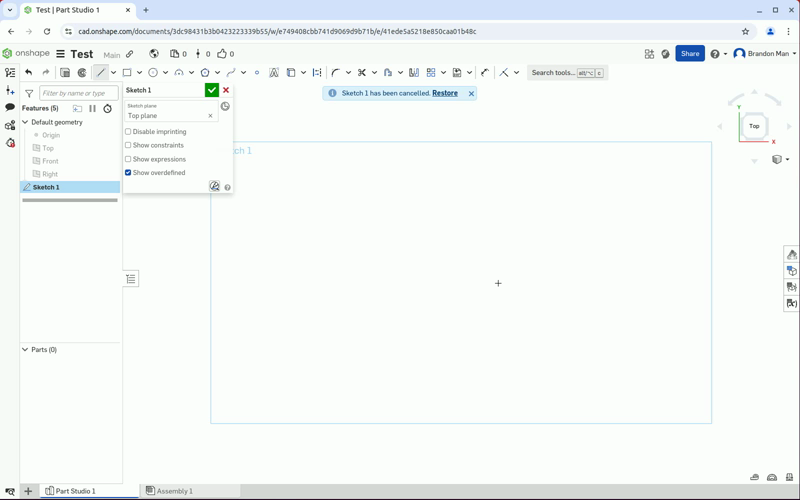
key_down(shift)
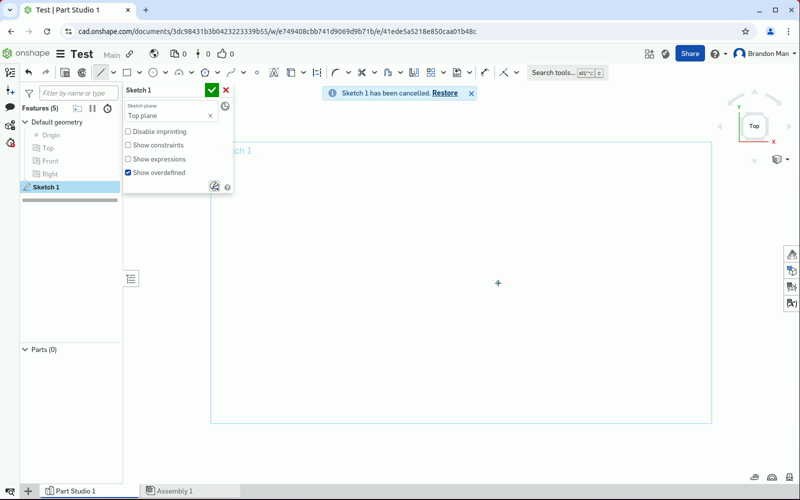
mouse_move(528, 282)
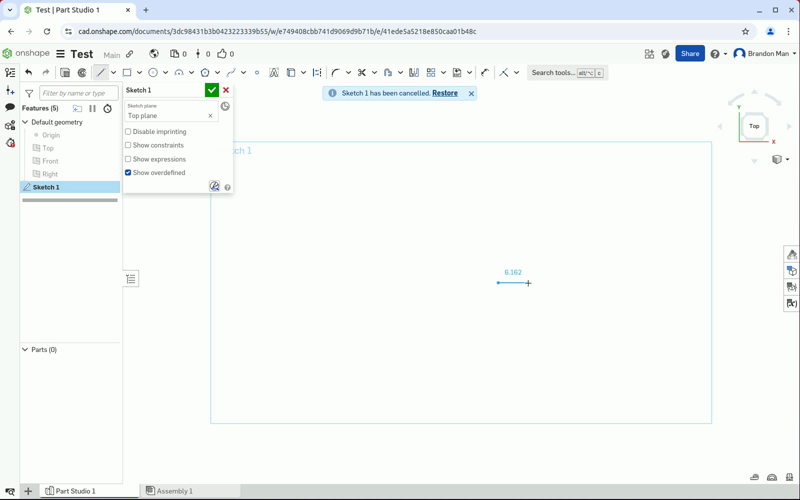
mouse_move(536, 282)
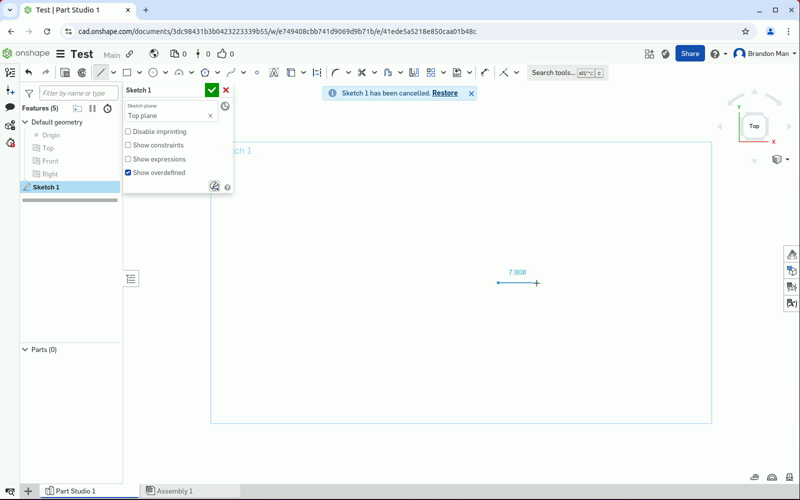
click(536, 282)
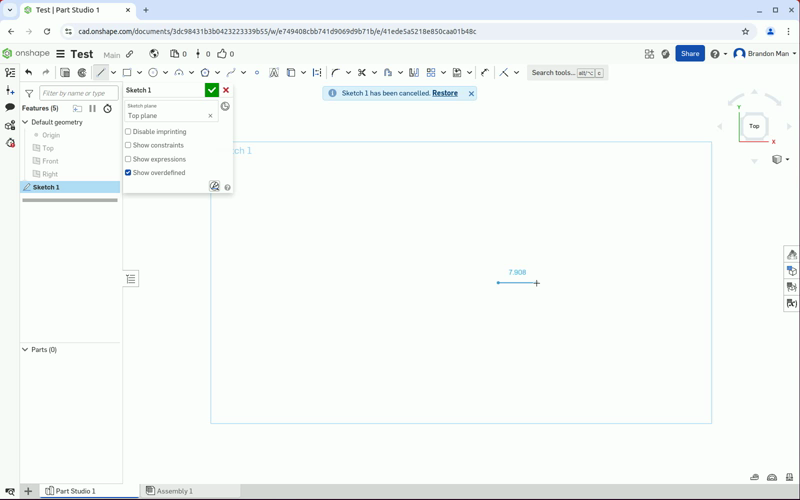
key_up(shift)
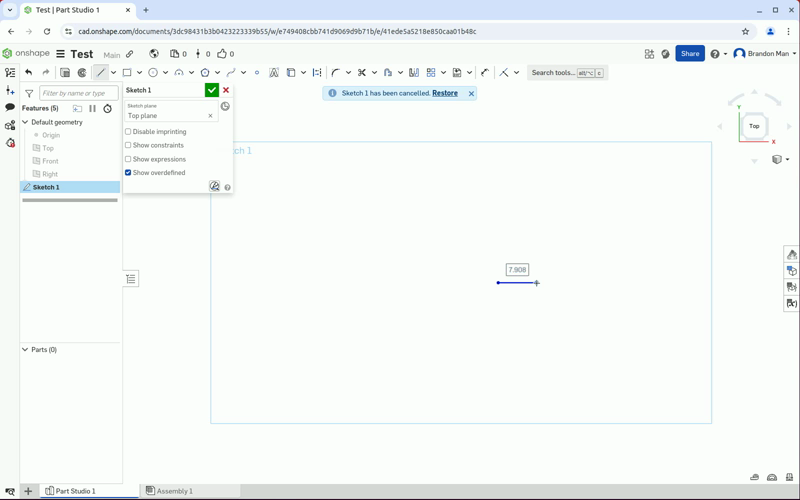
key_down(shift)
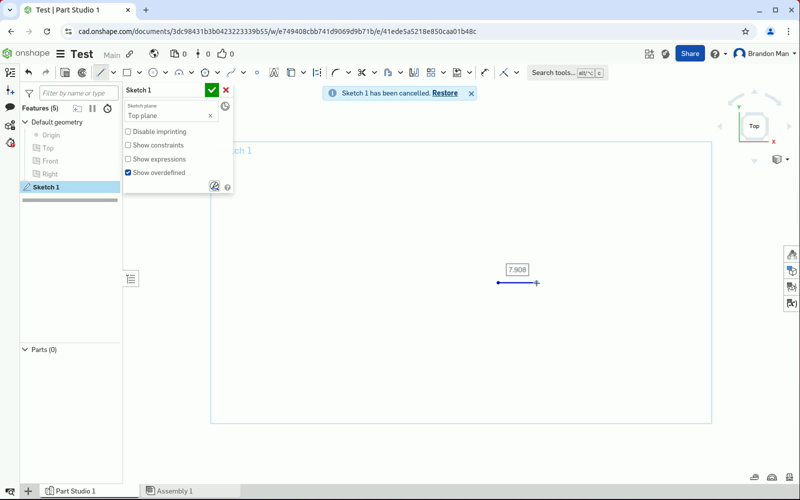
mouse_move(566, 282)
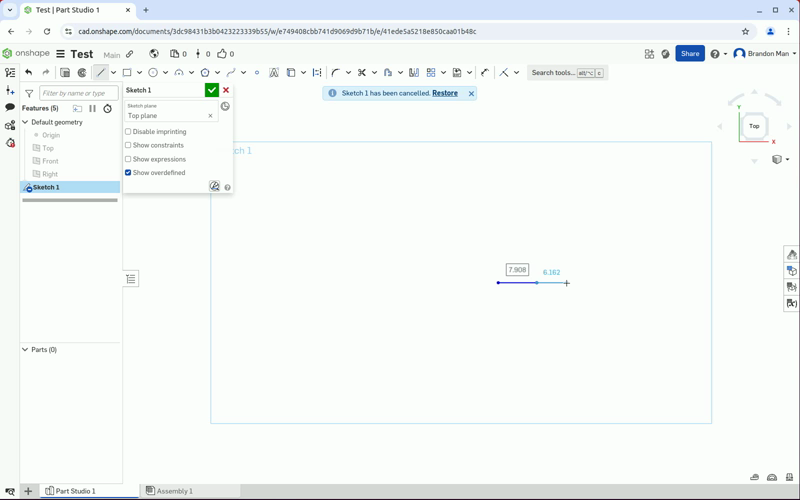
mouse_move(536, 266)
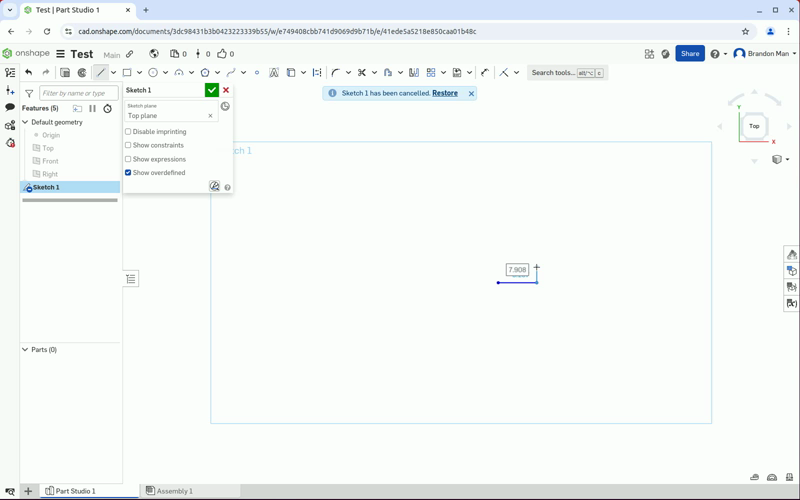
click(536, 266)
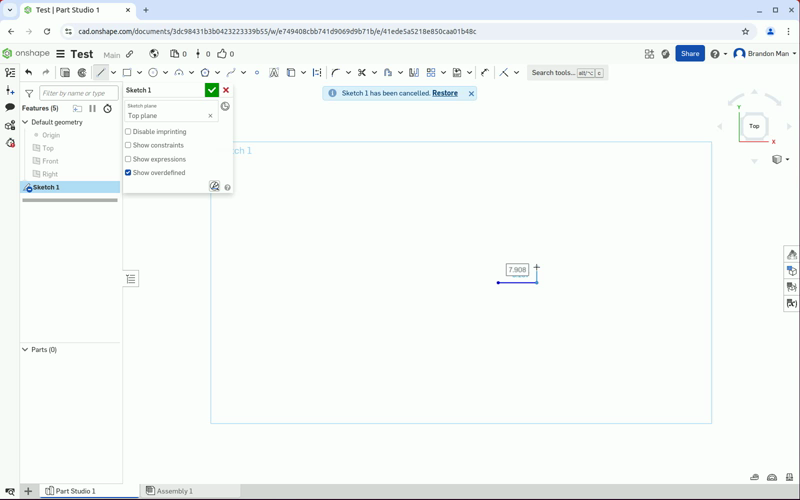
key_up(shift)
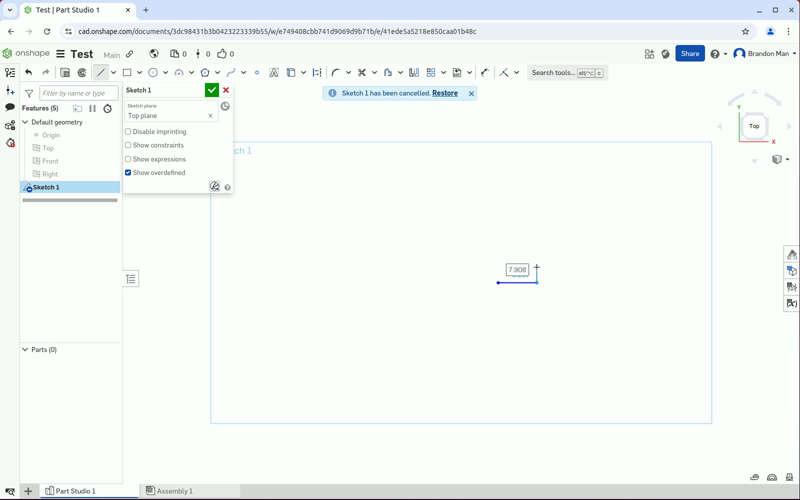
key_down(shift)
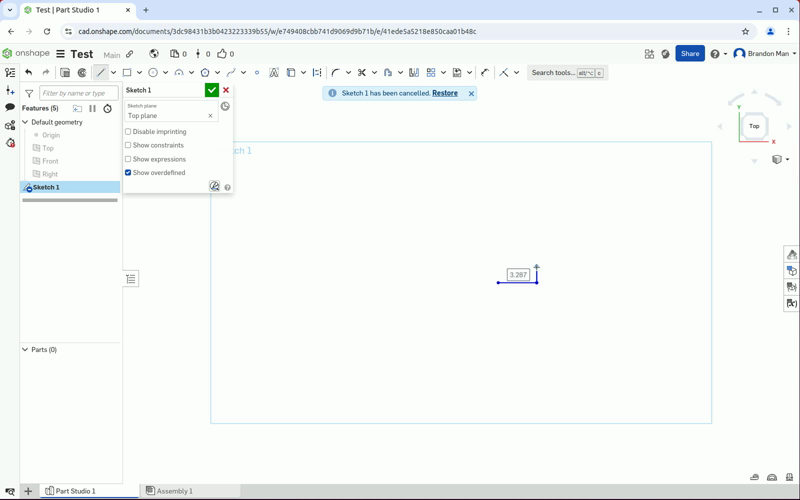
mouse_move(566, 266)
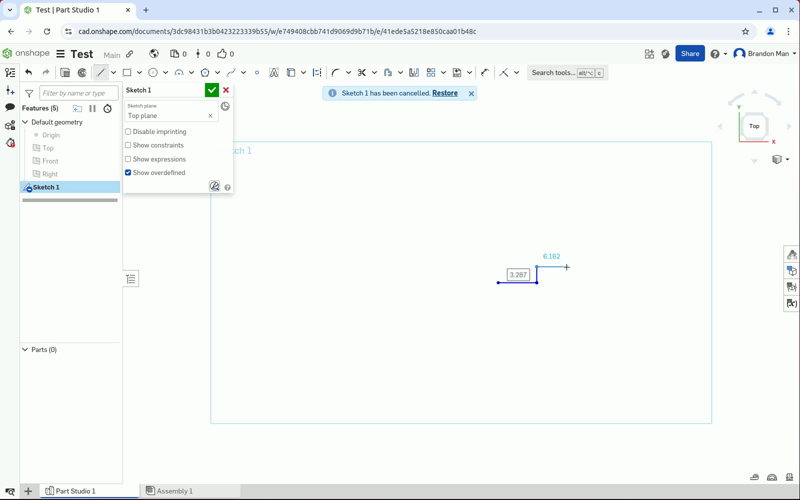
mouse_move(498, 274)
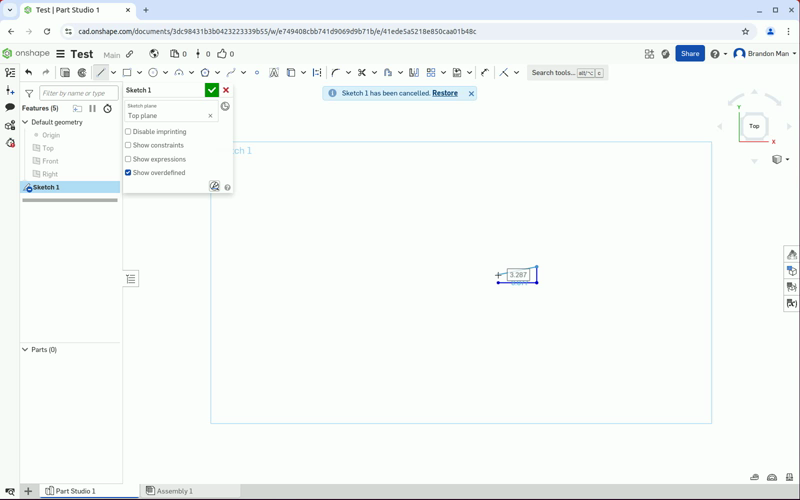
click(498, 274)
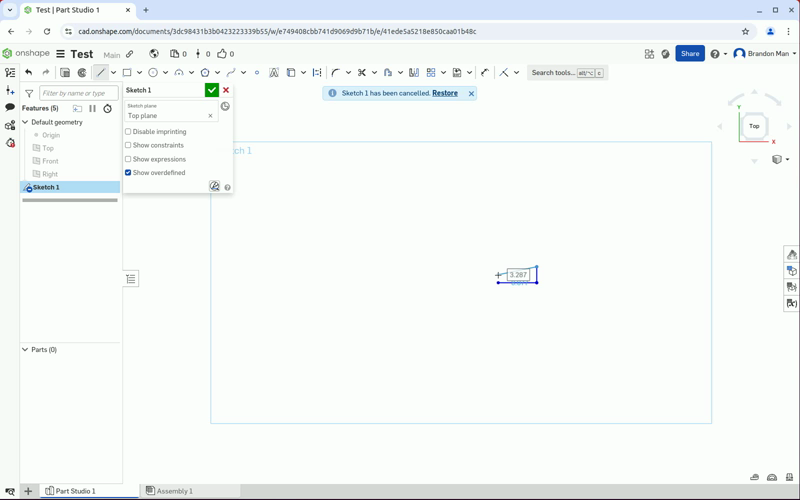
key_up(shift)
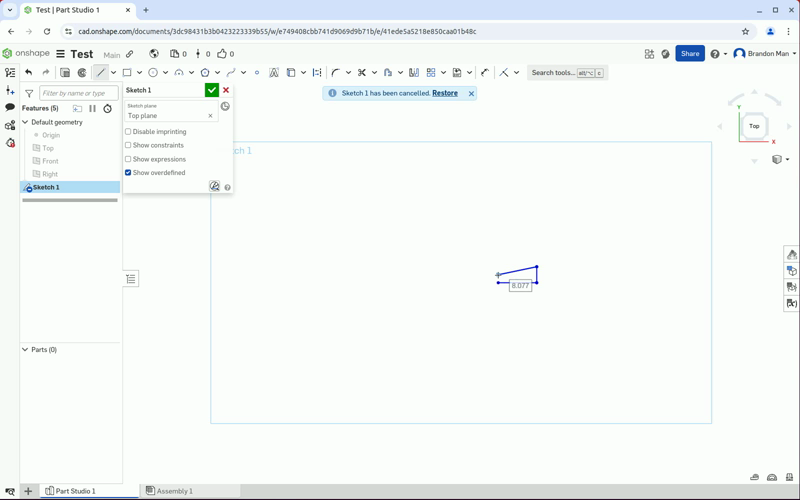
mouse_move(528, 274)
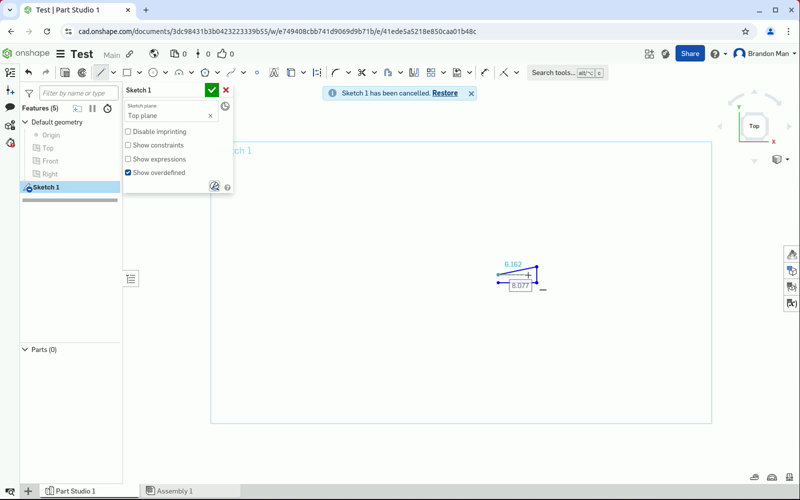
key_down(shift)
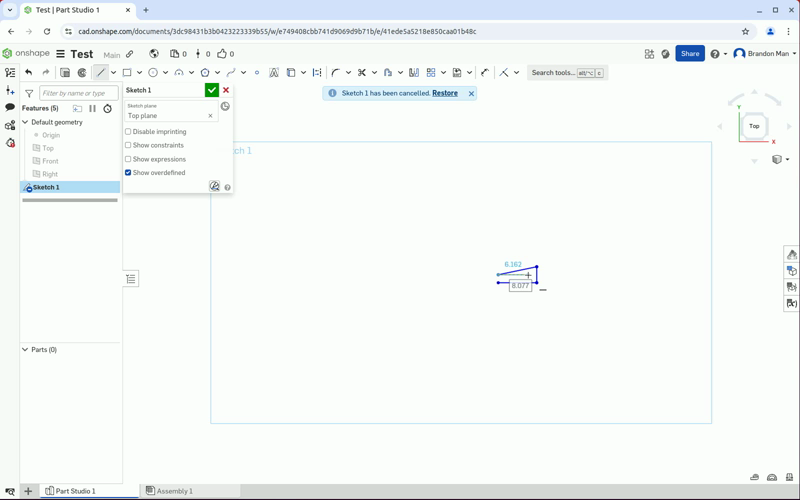
mouse_move(498, 282)
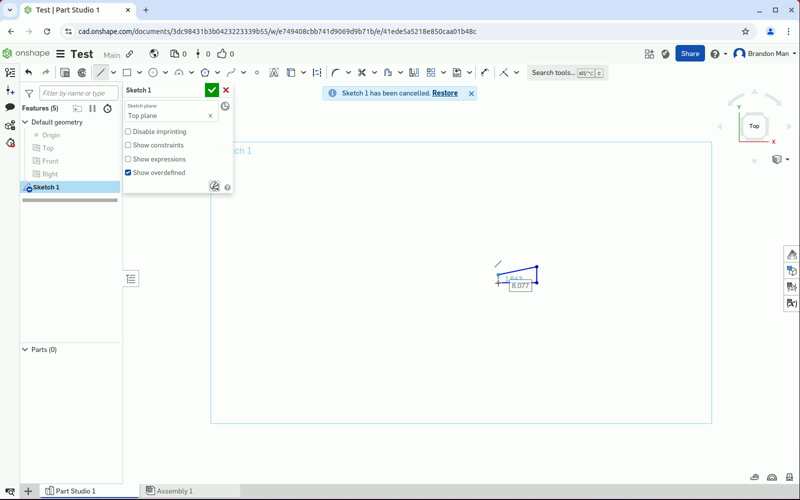
key_up(shift)
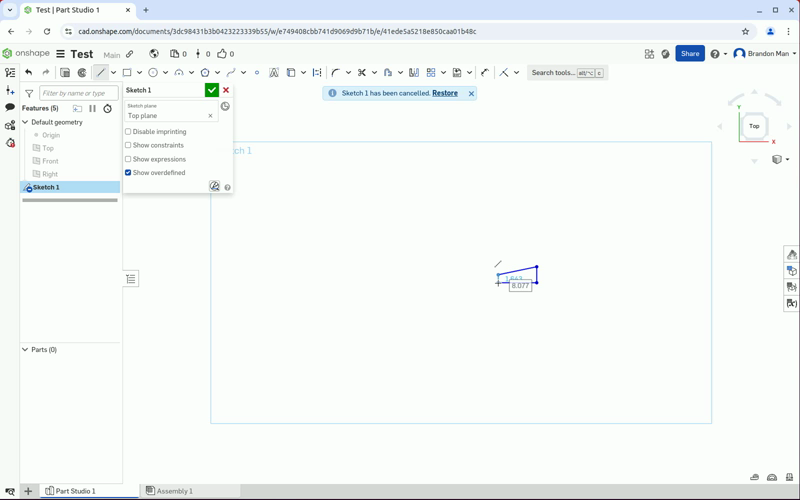
click(498, 282)
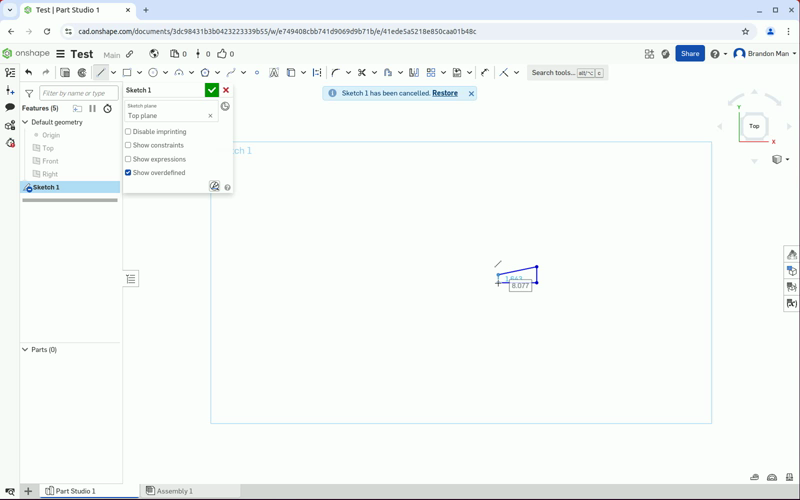
key(esc)
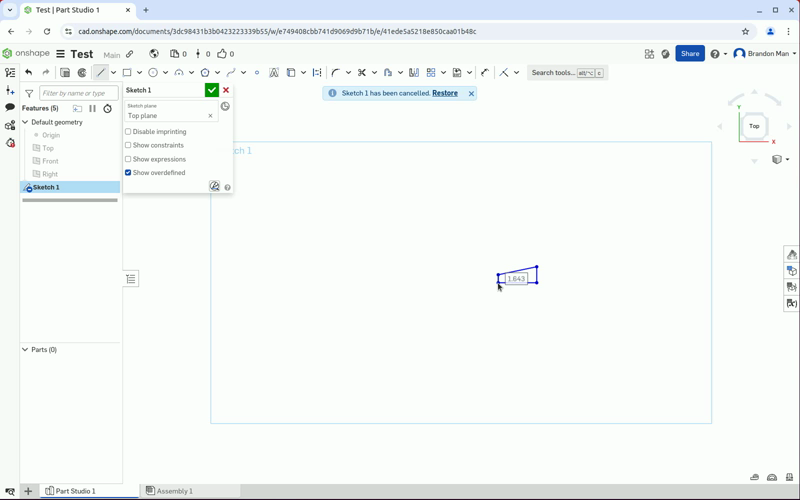
mouse_move(535, 275)
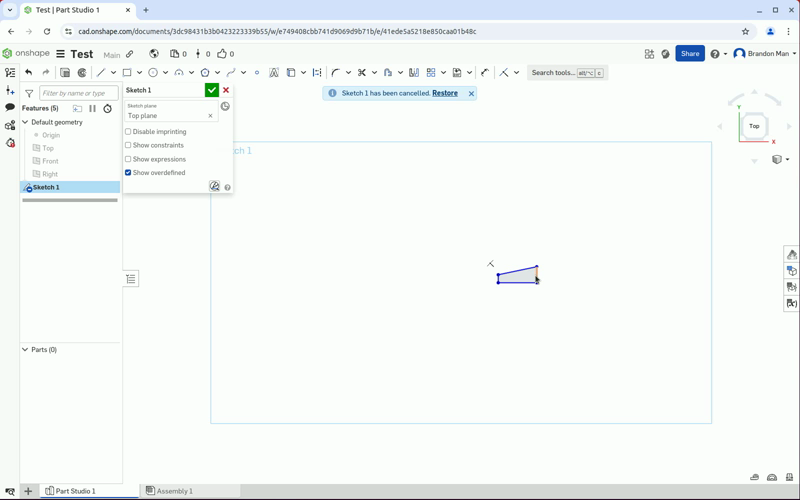
scroll(6)
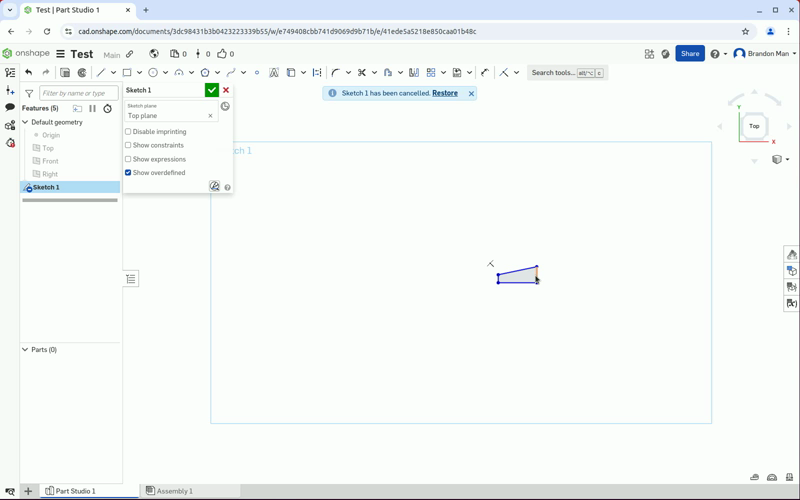
scroll(6)
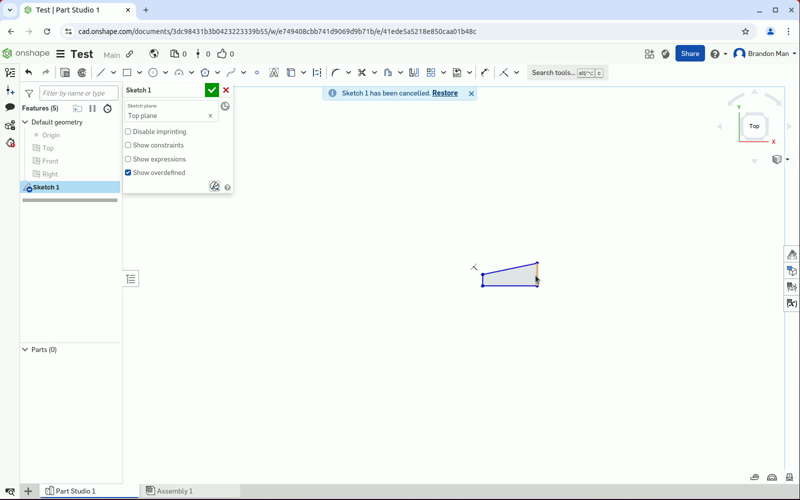
scroll(6)
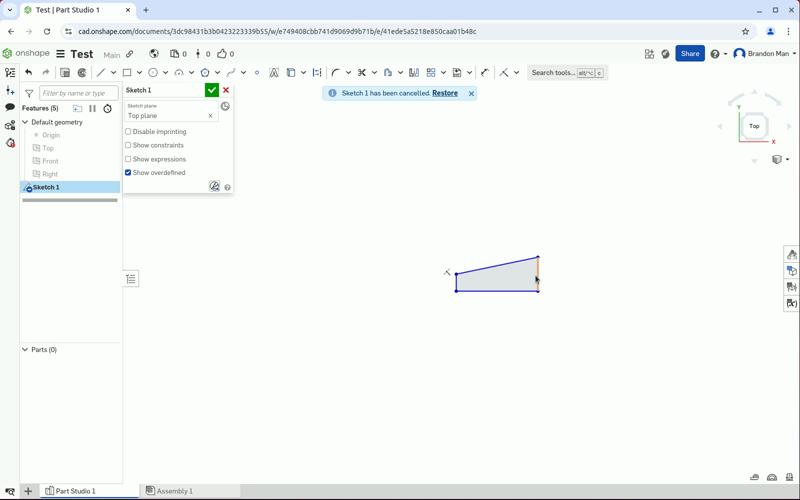
scroll(6)
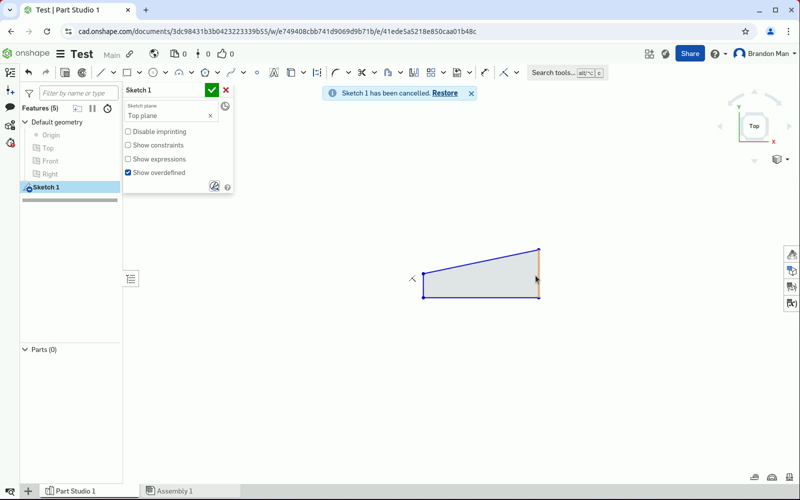
scroll(6)
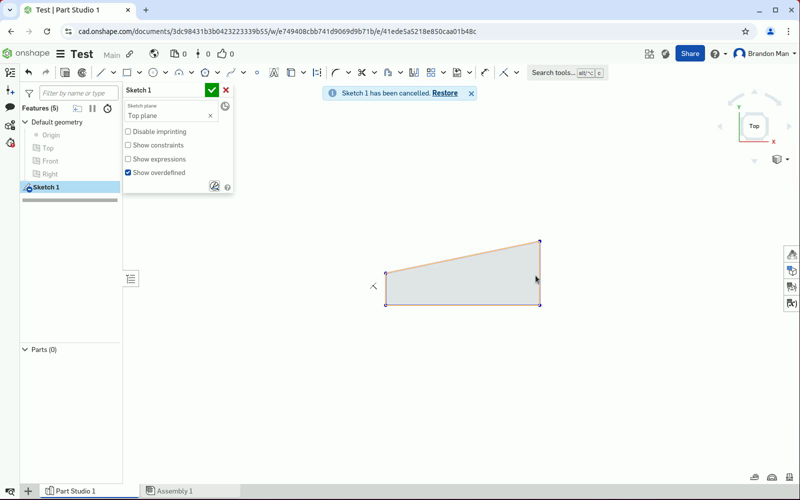
scroll(6)
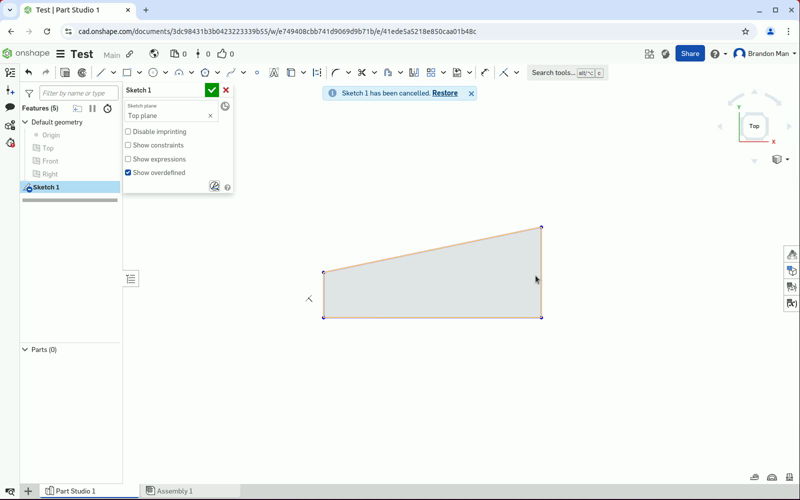
scroll(6)
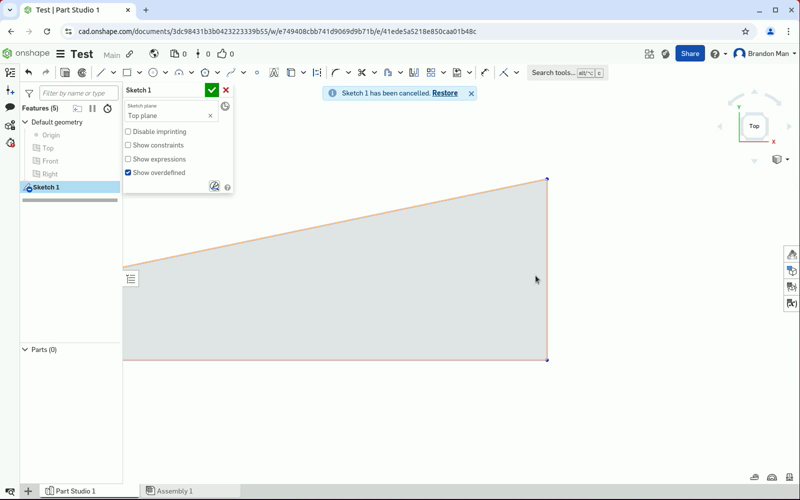
click(535, 275)
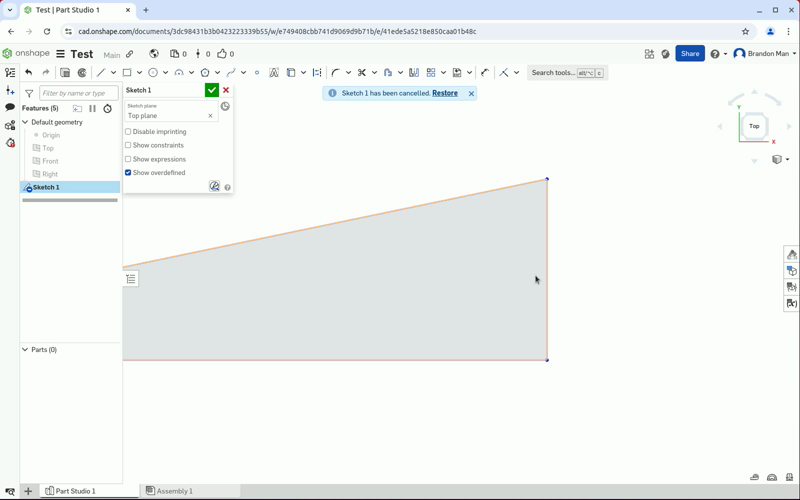
scroll(-6)
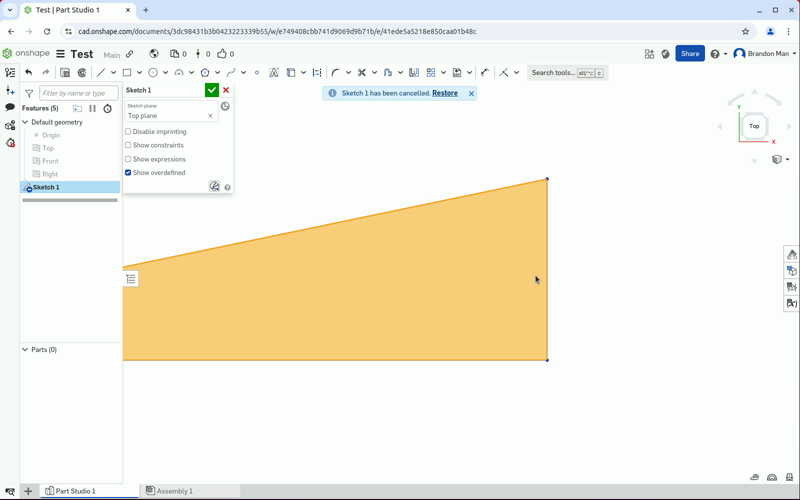
scroll(-6)
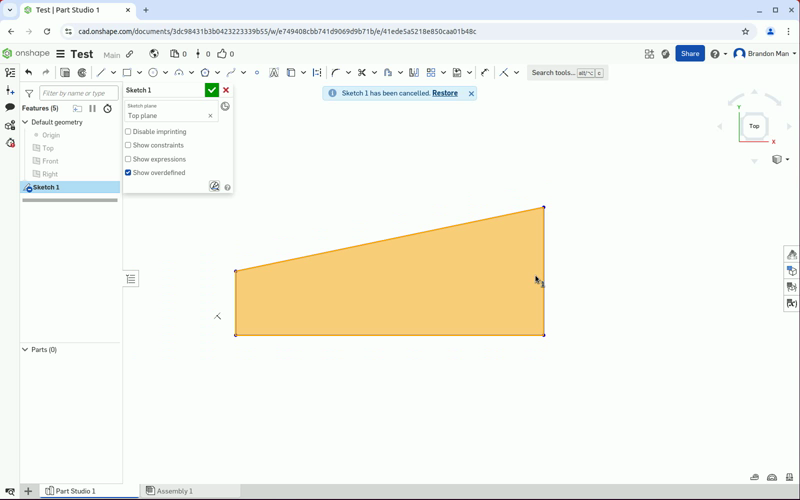
scroll(-6)
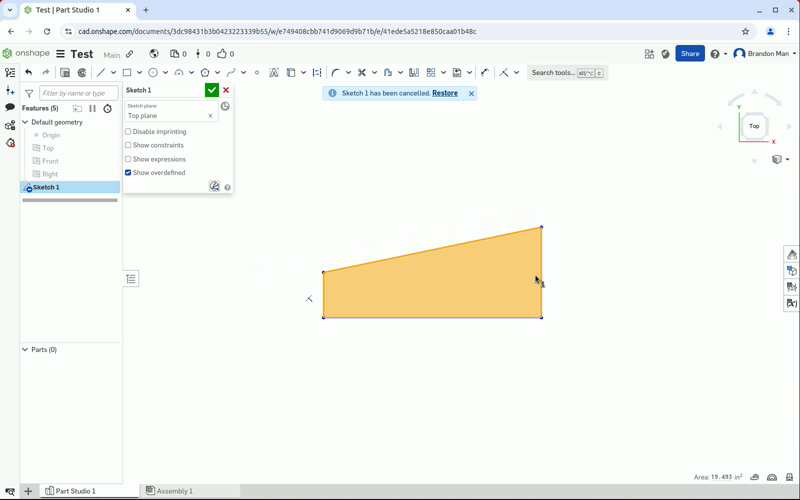
scroll(-6)
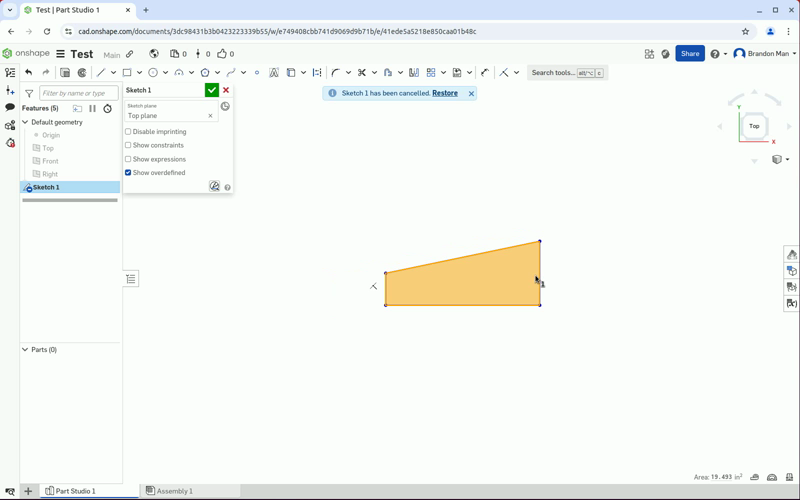
scroll(-6)
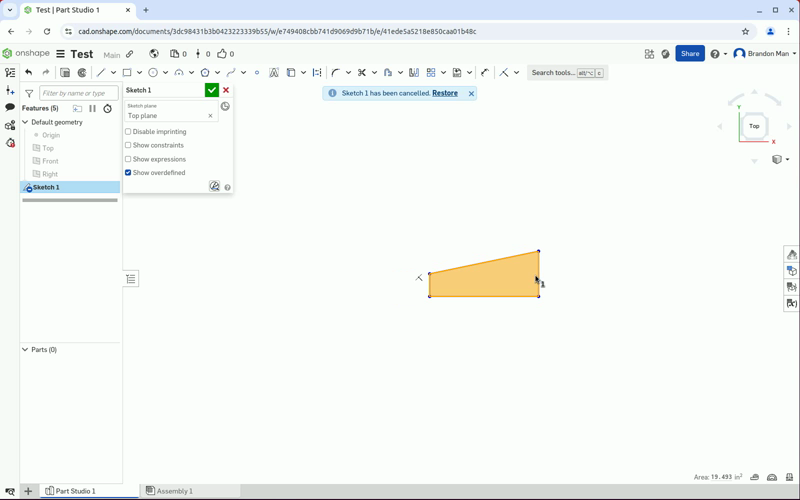
scroll(-6)
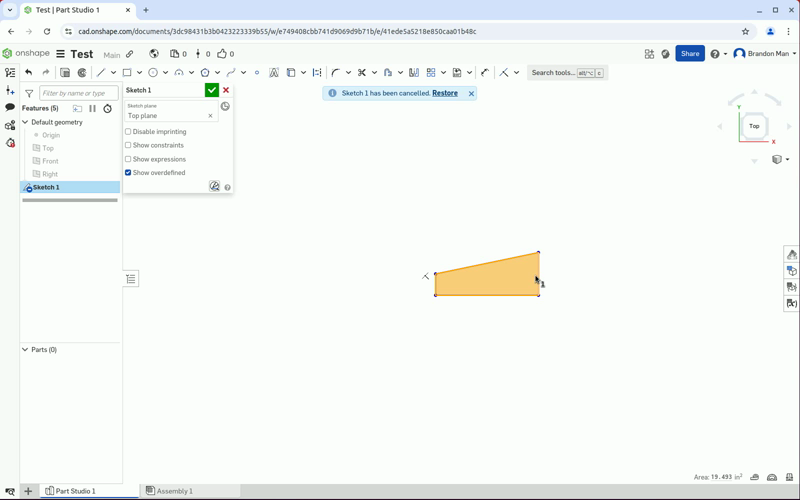
scroll(-6)
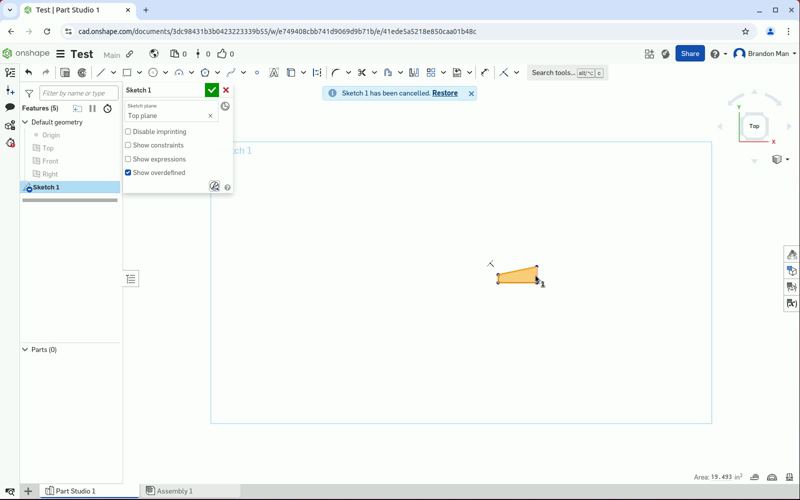
mouse_move(73, 352)
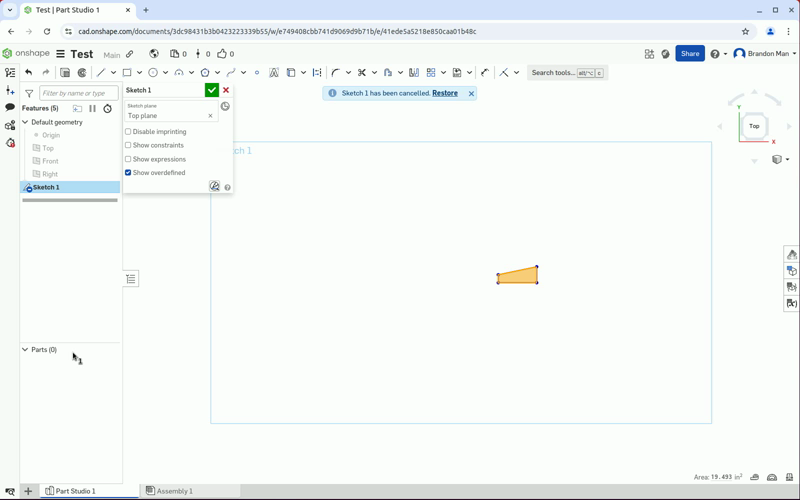
key(shift+y)
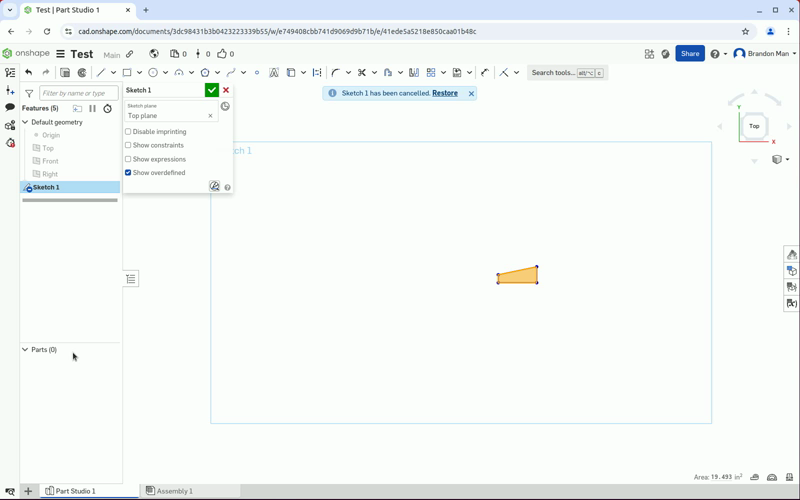
key(shift+e)
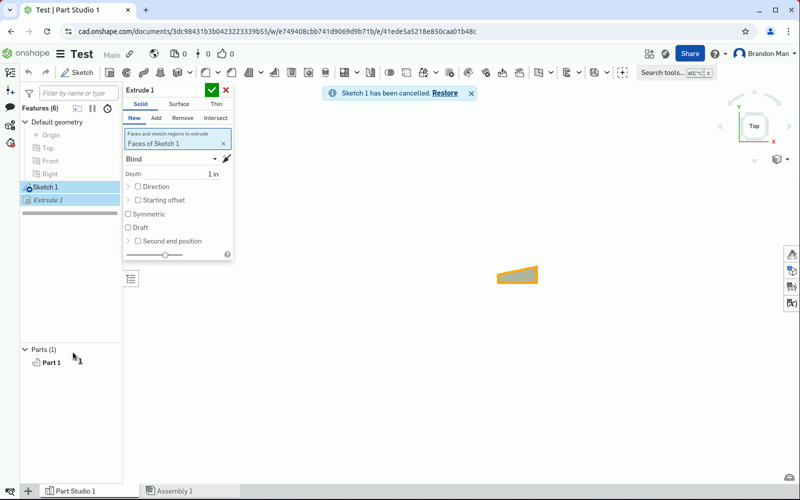
mouse_move(143, 106)
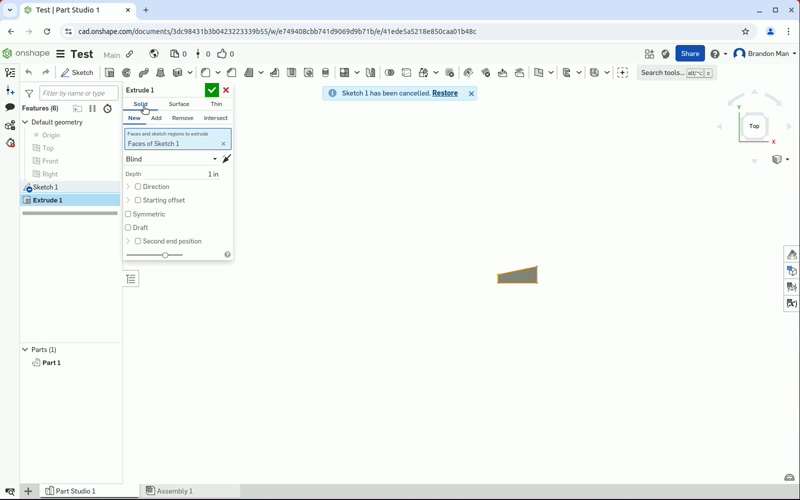
click(143, 106)
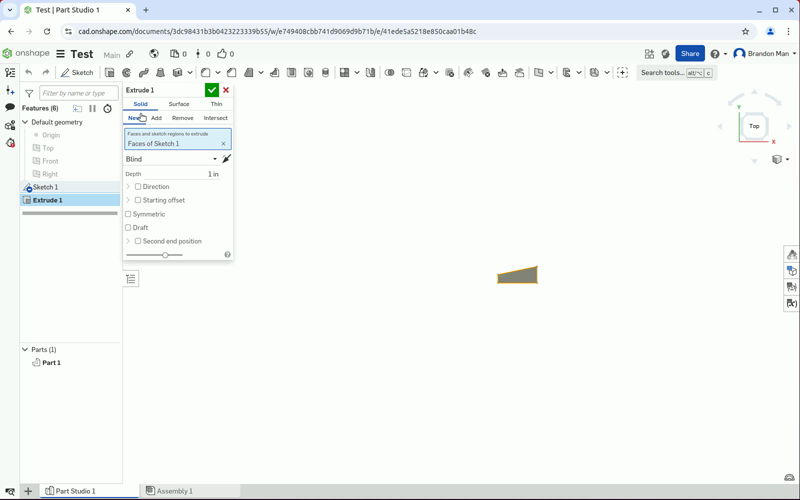
mouse_move(137, 120)
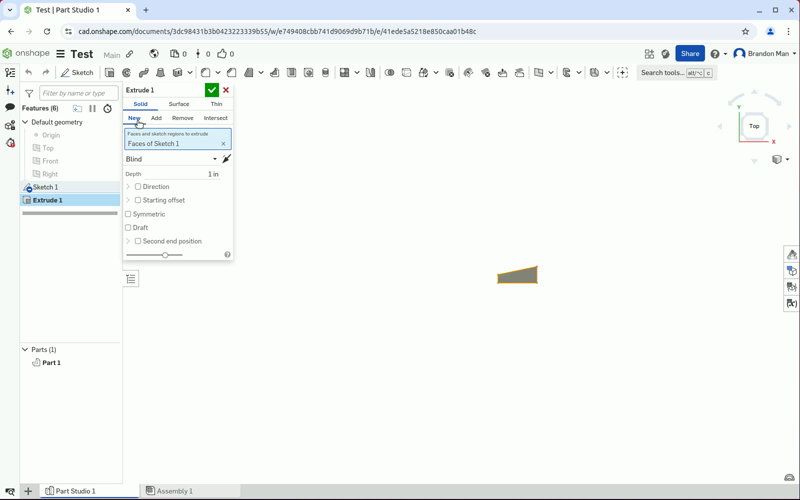
click(137, 120)
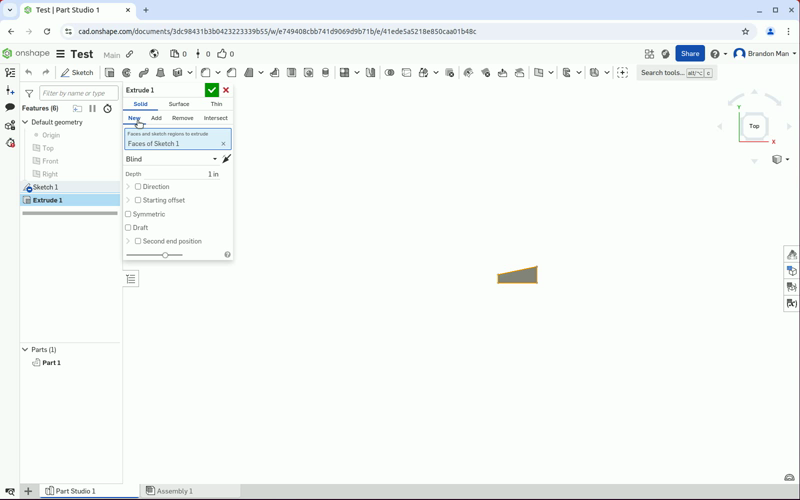
key(tab, 4)
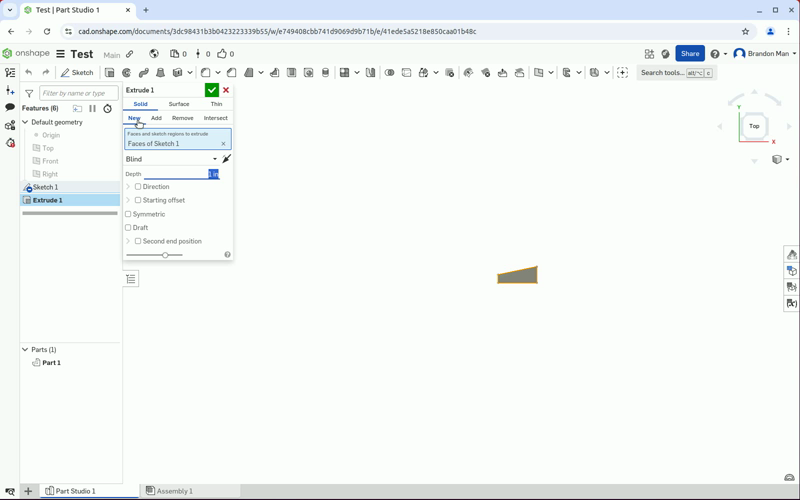
text(3.851)
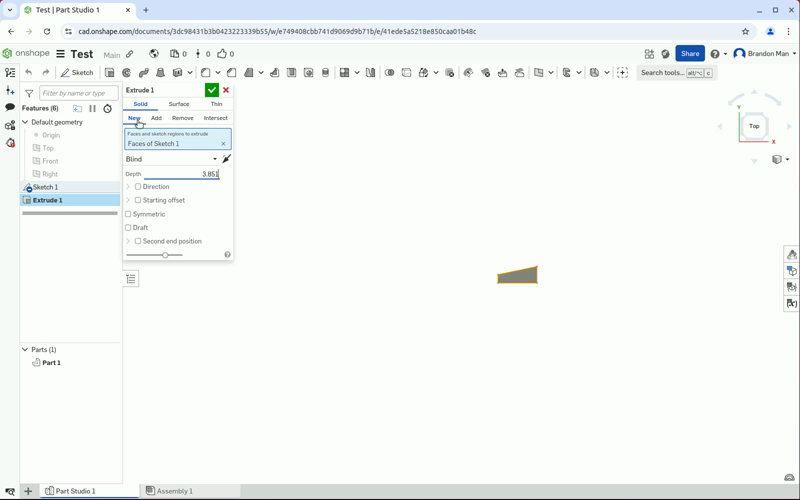
key(enter)
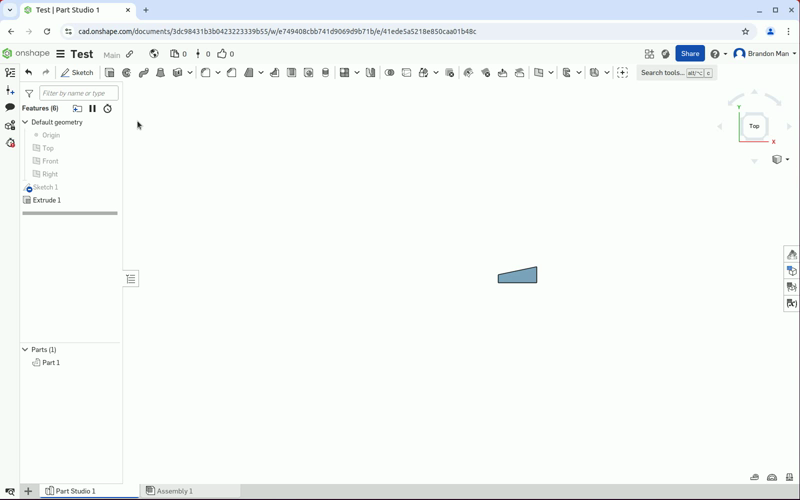
key(shift+h)
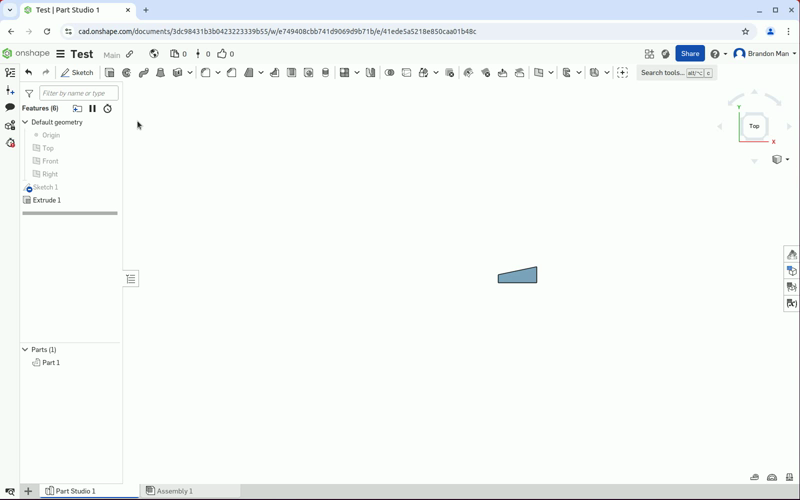
key(shift+h)
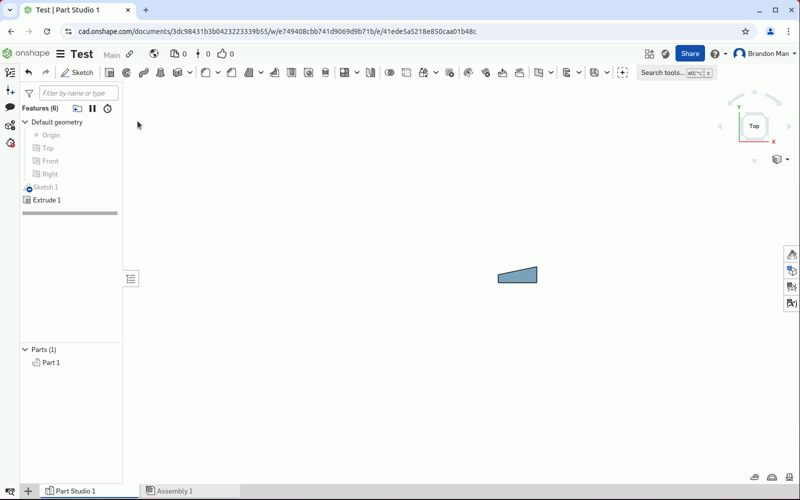
mouse_move(73, 189)
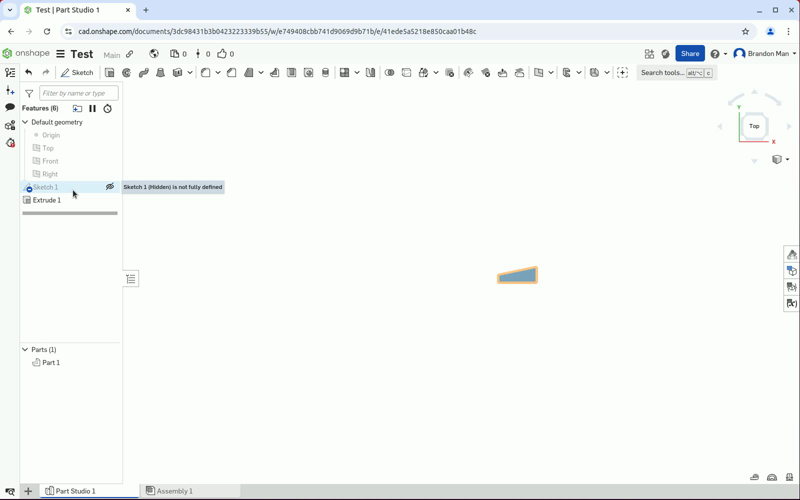
click(73, 189)
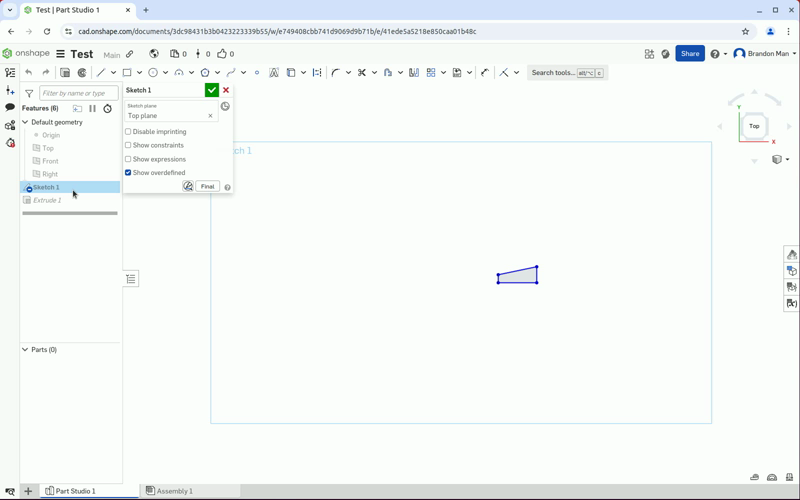
mouse_move(229, 92)
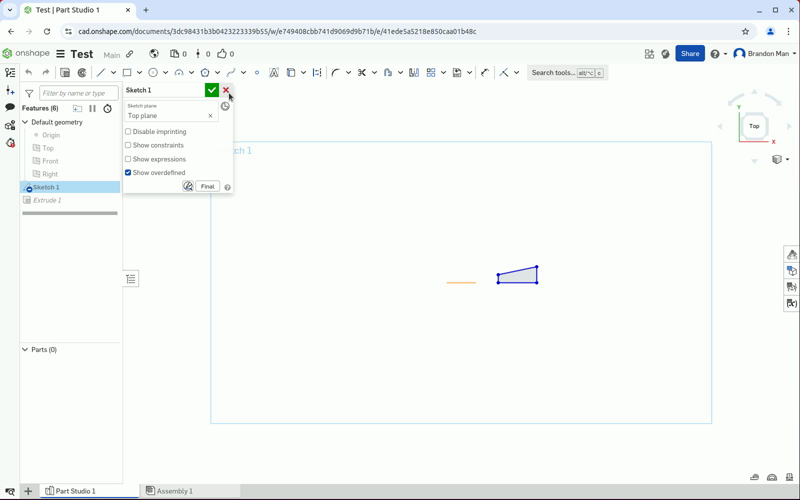
click(229, 92)
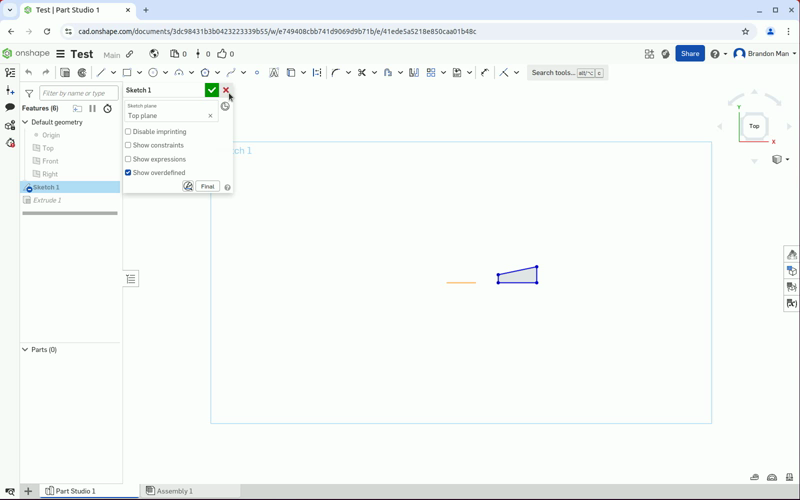
key(shift+s)
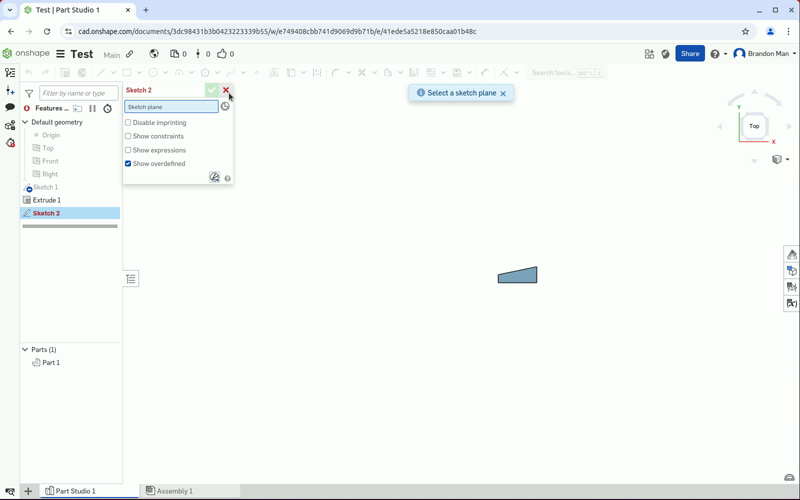
mouse_move(73, 150)
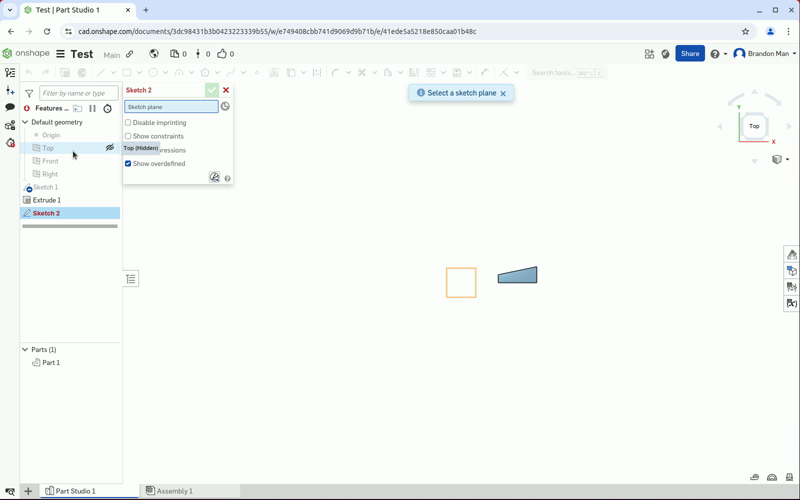
click(73, 150)
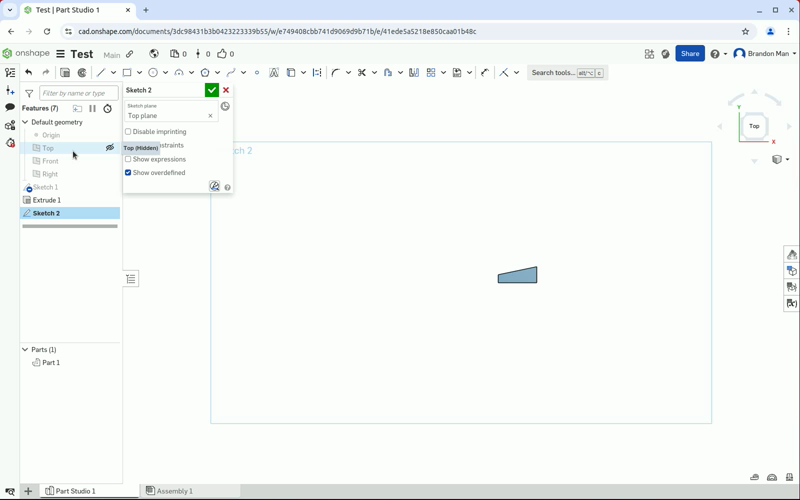
mouse_move(73, 352)
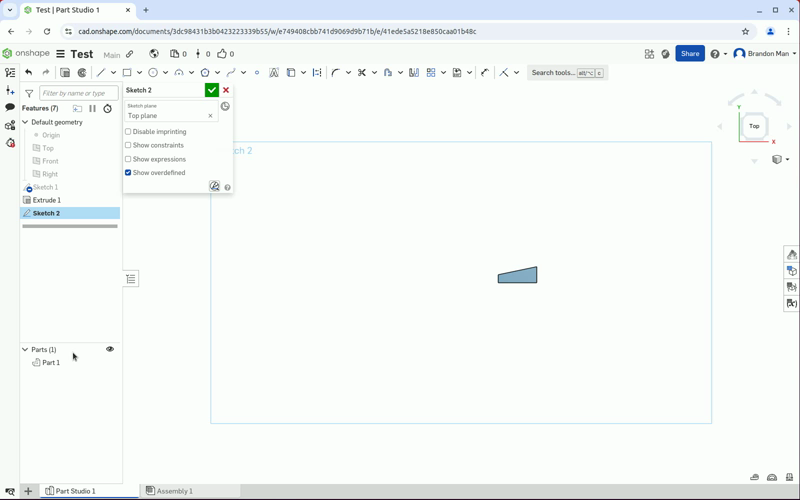
key(y)
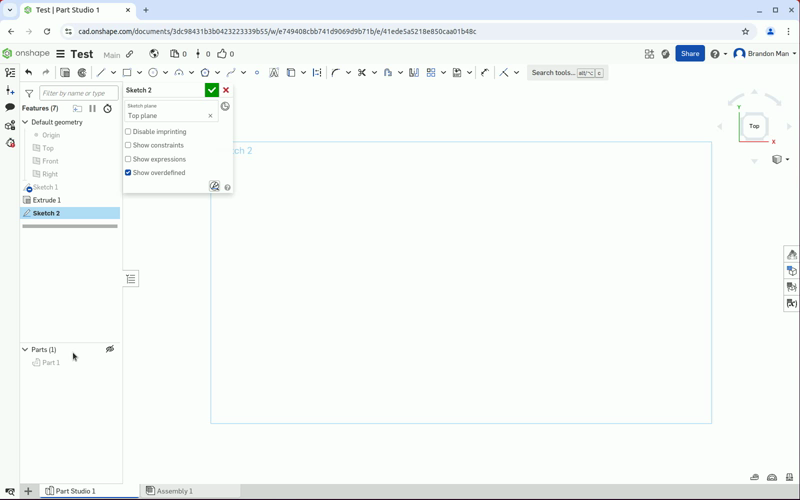
key(l)
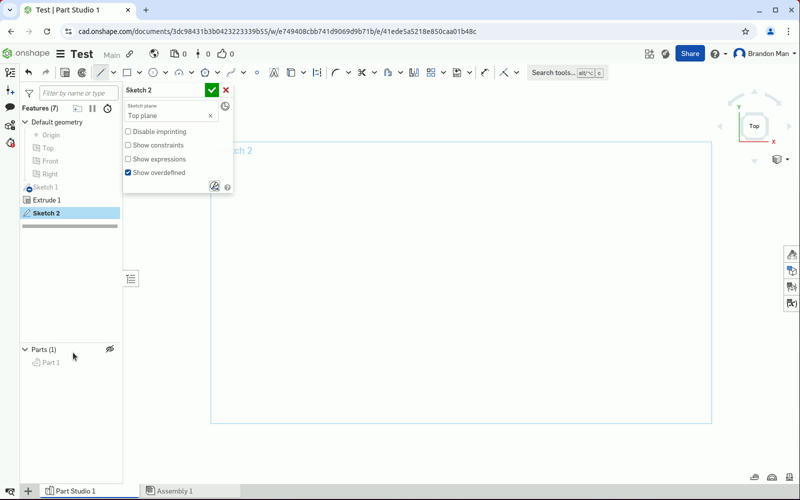
key_down(shift)
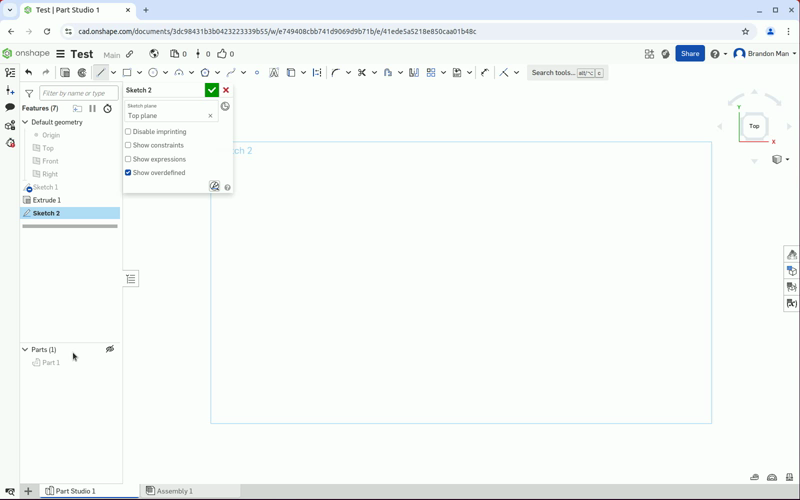
mouse_move(535, 282)
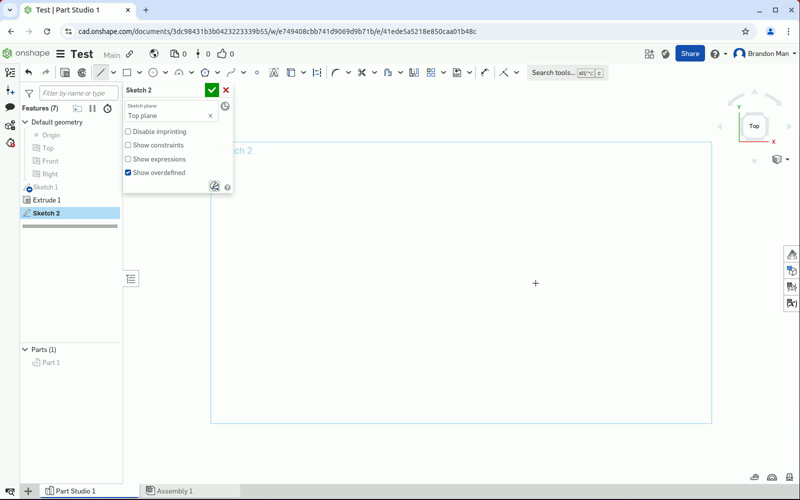
click(535, 282)
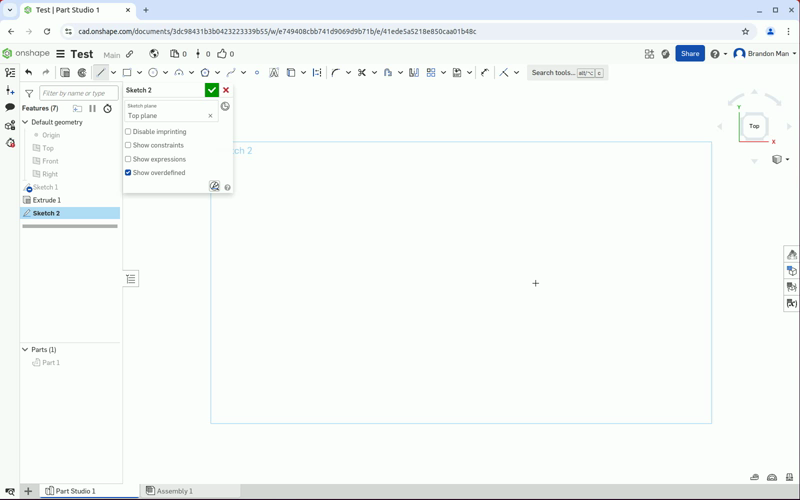
key_up(shift)
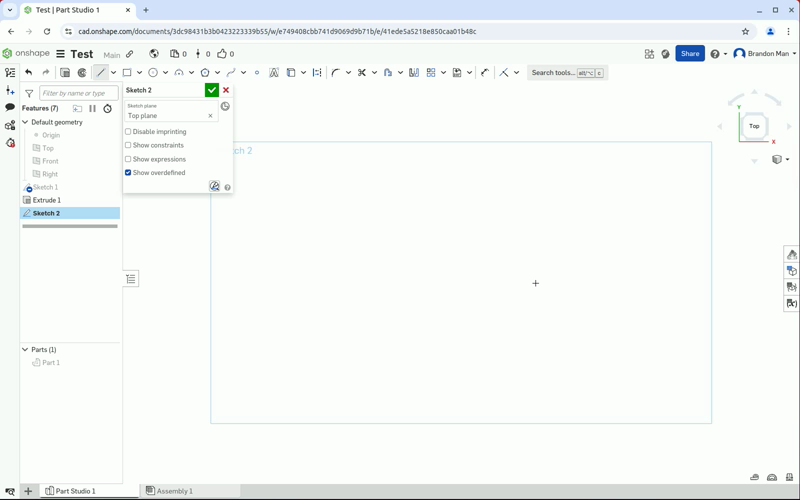
key_down(shift)
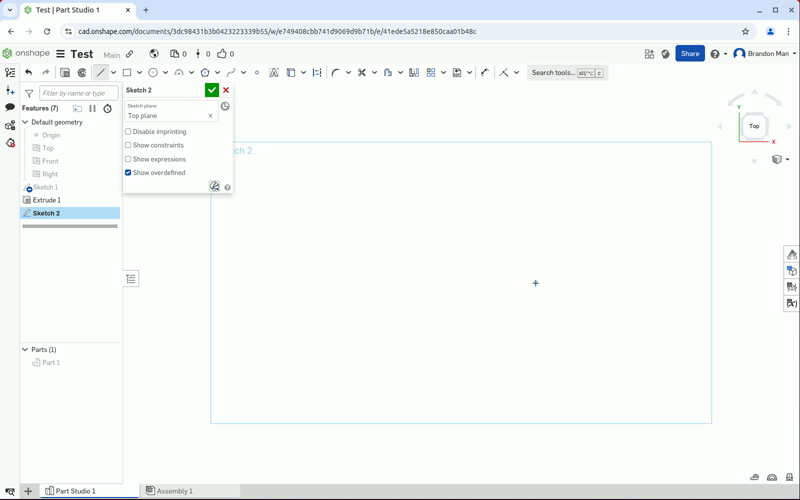
mouse_move(565, 282)
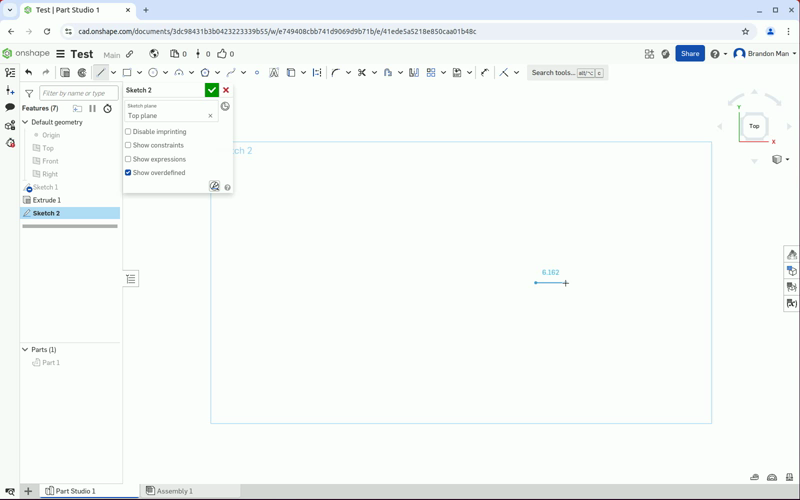
mouse_move(574, 282)
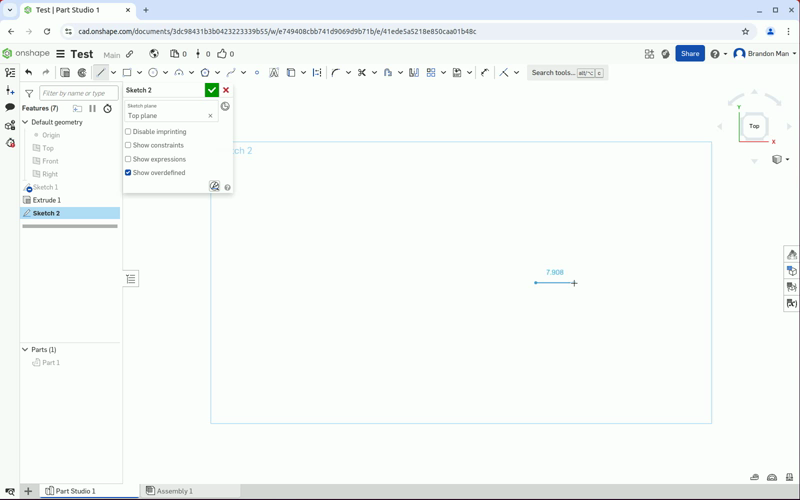
click(574, 282)
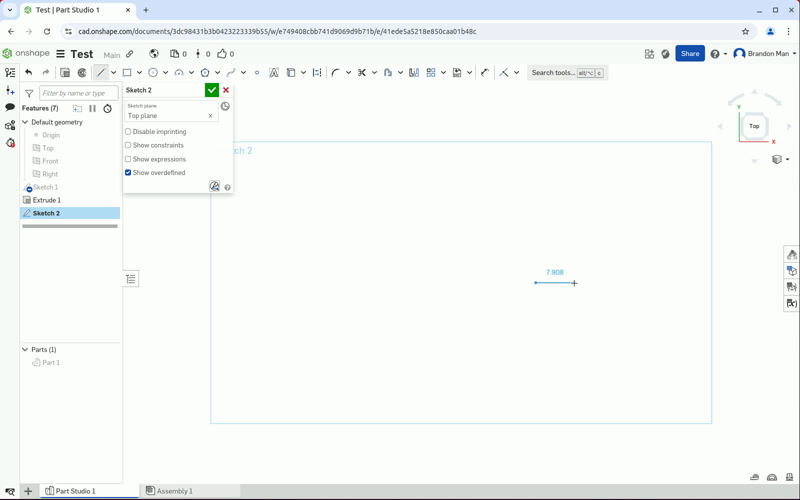
key_up(shift)
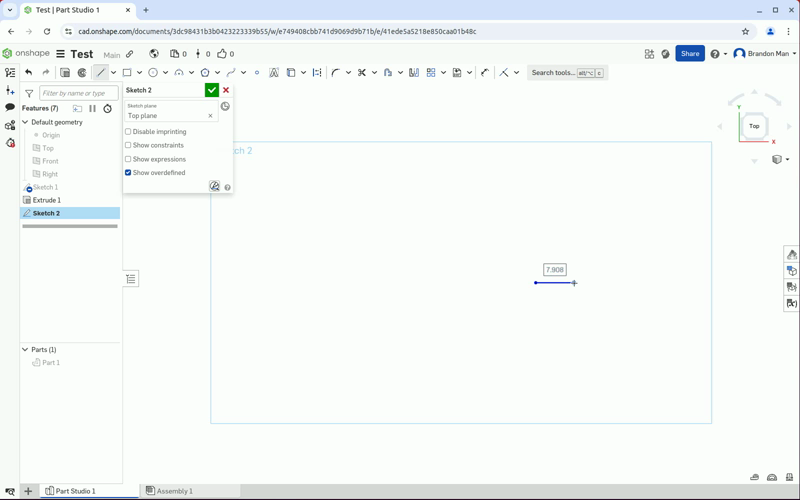
key_down(shift)
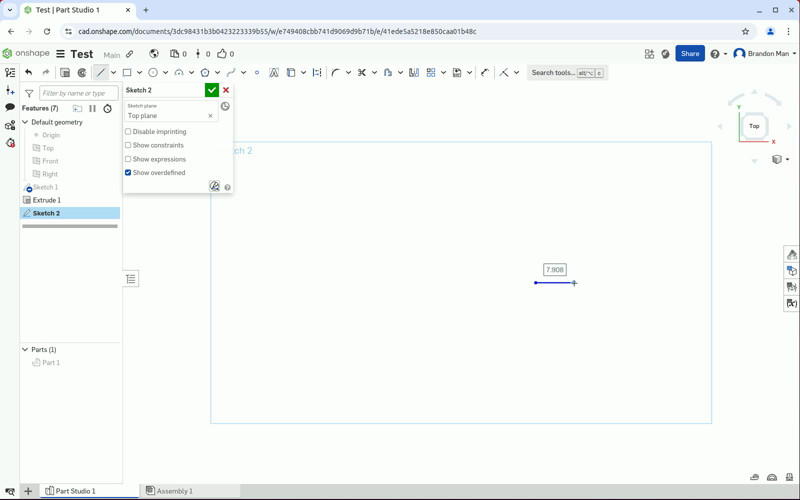
mouse_move(589, 282)
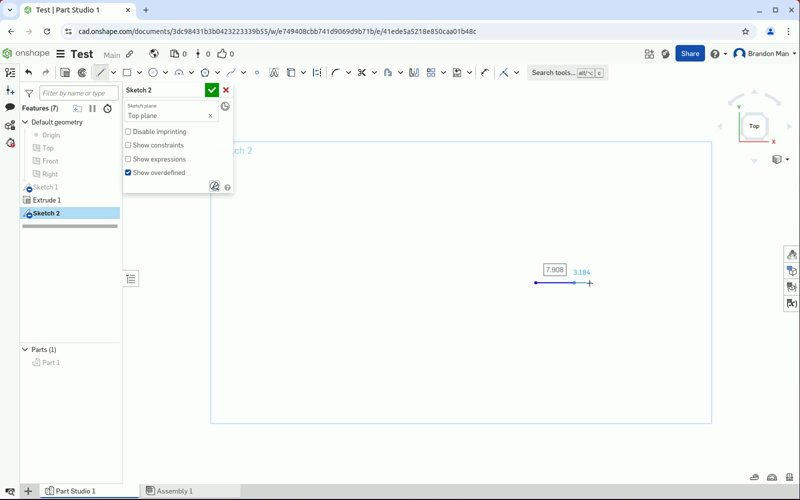
mouse_move(574, 259)
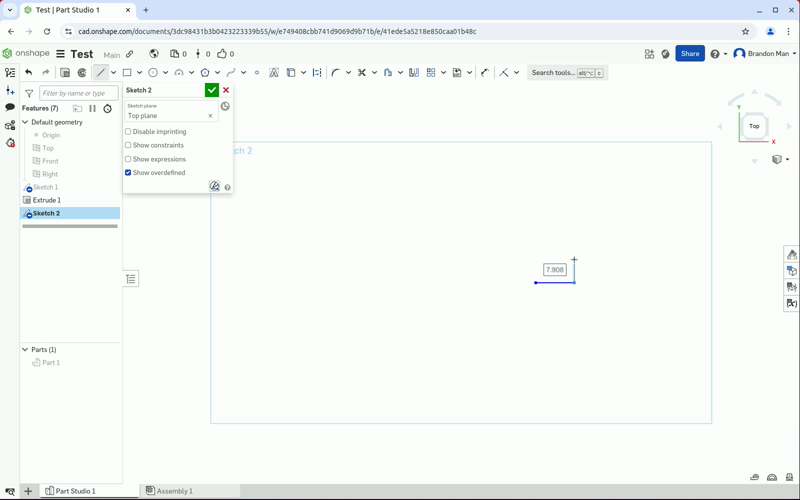
click(574, 259)
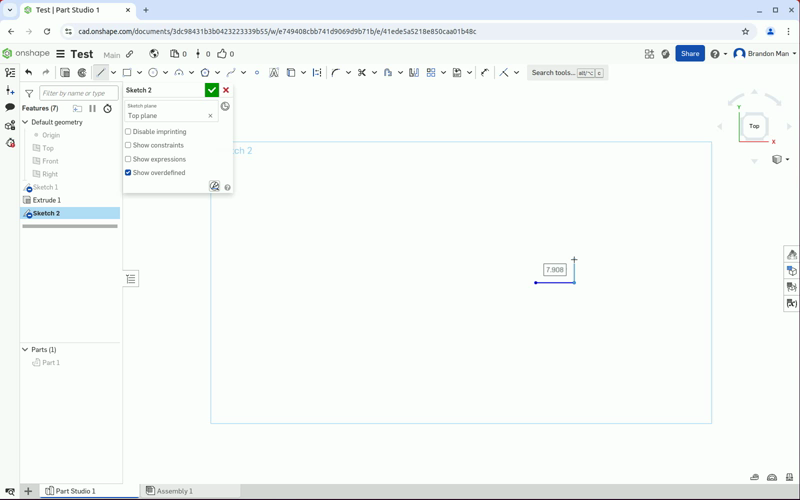
key_up(shift)
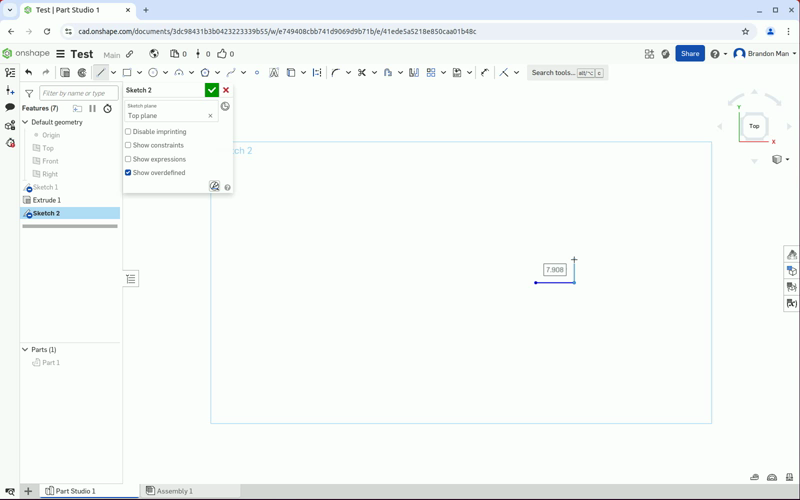
key_down(shift)
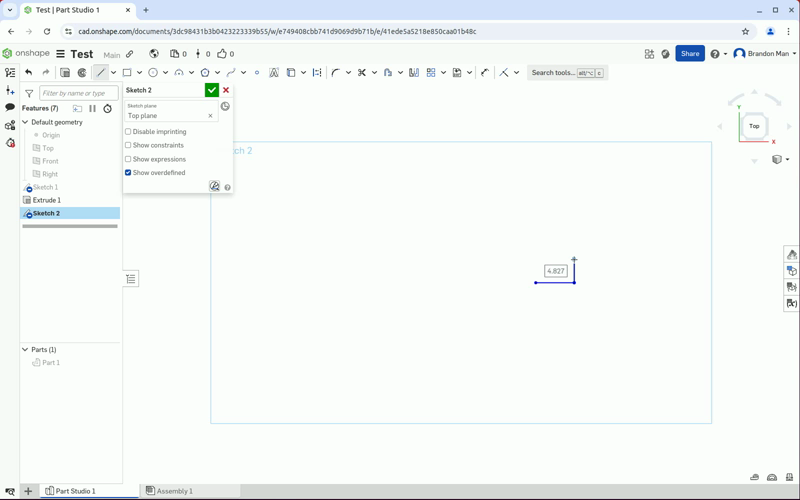
mouse_move(589, 259)
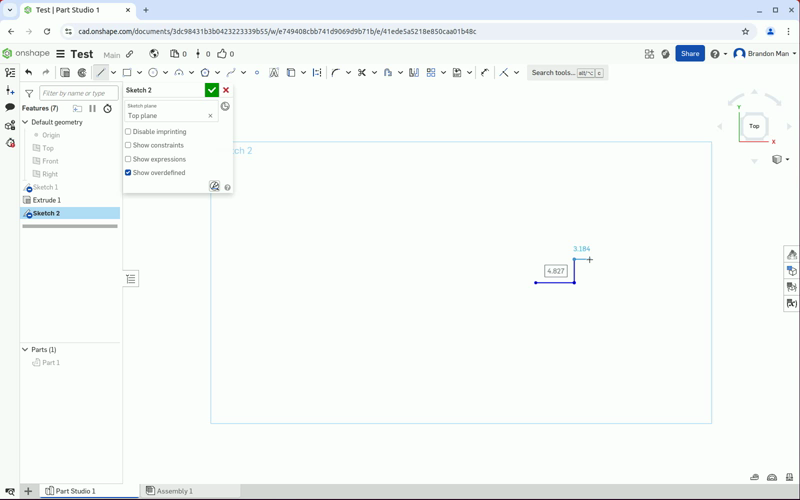
mouse_move(535, 266)
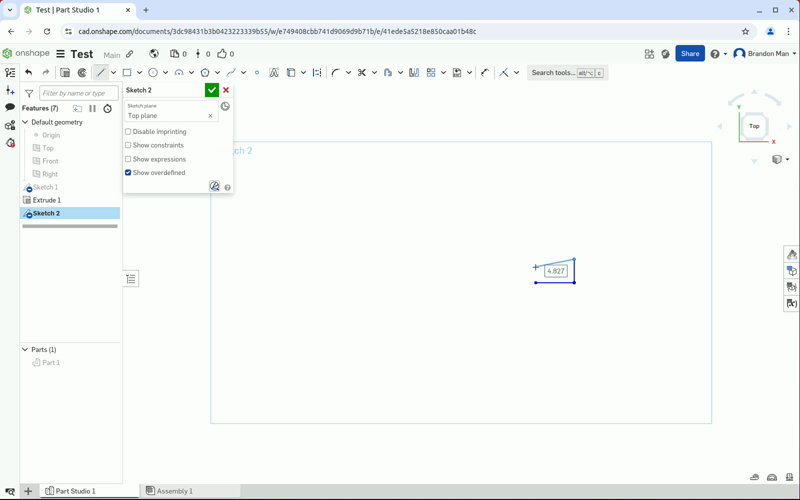
click(535, 266)
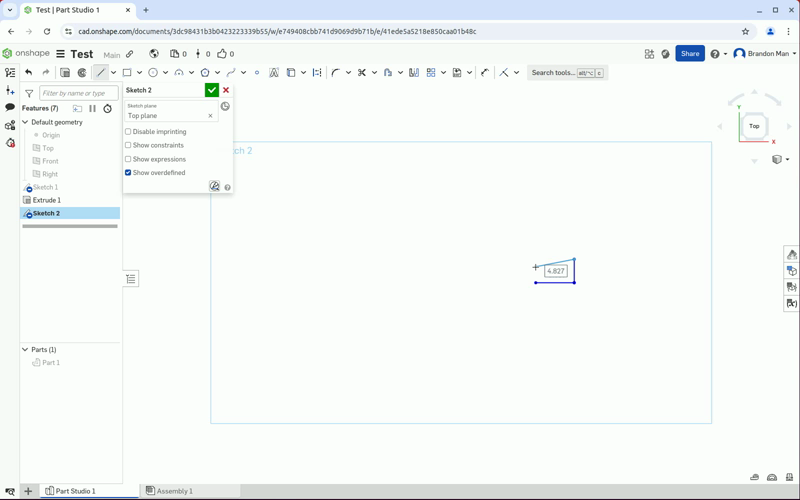
key_up(shift)
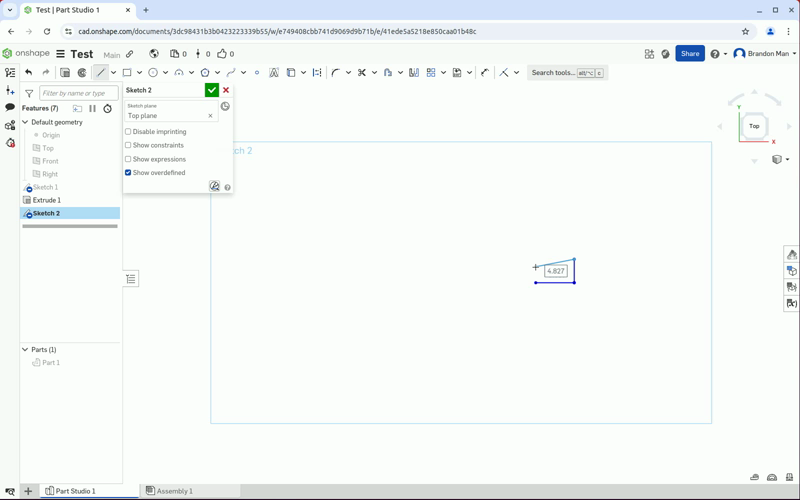
mouse_move(565, 266)
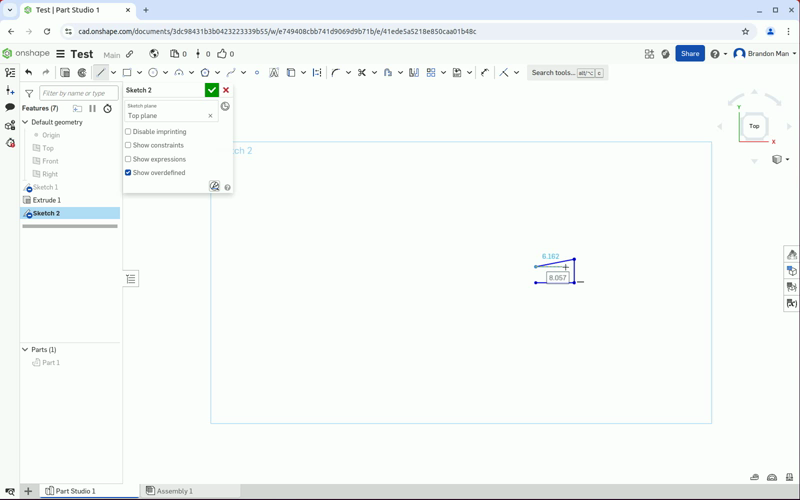
key_down(shift)
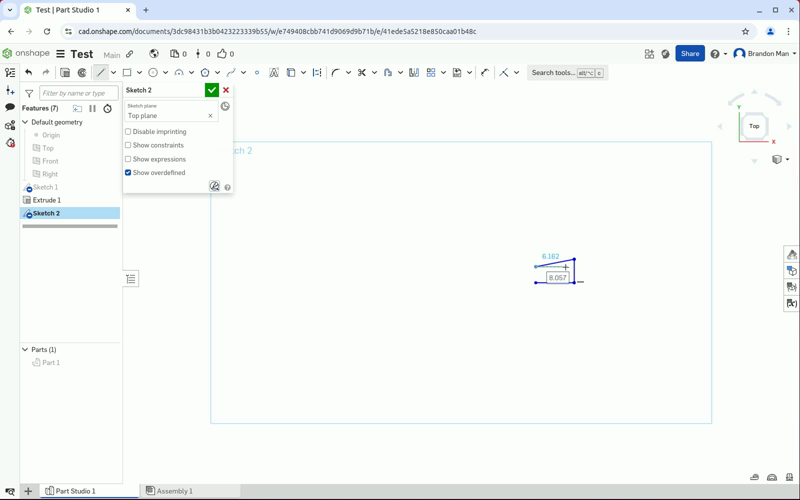
mouse_move(535, 282)
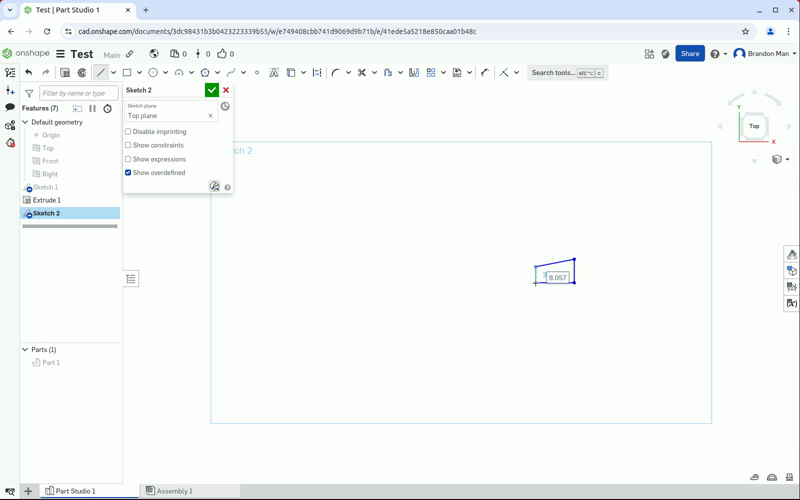
key_up(shift)
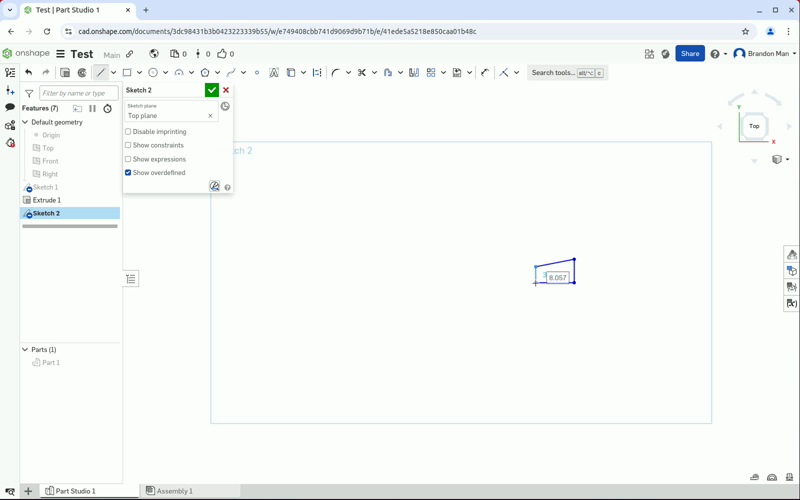
click(535, 282)
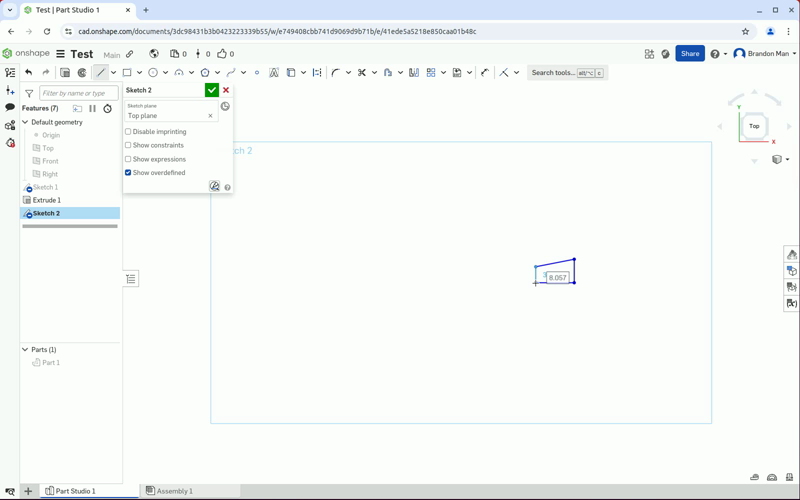
key(esc)
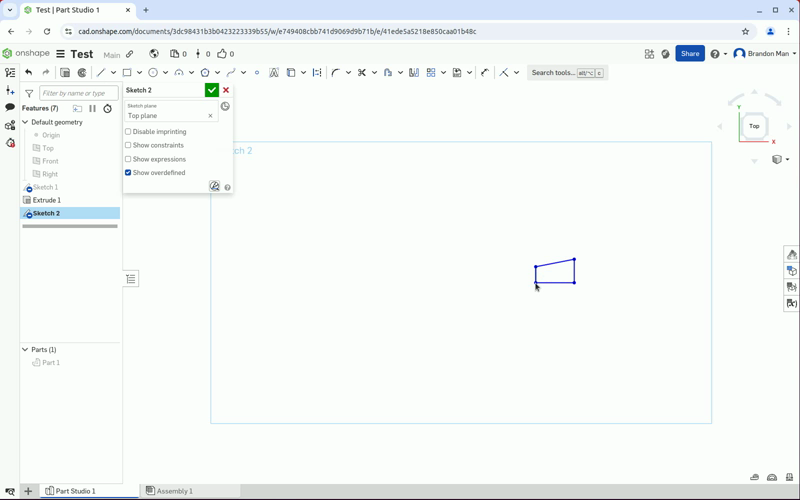
mouse_move(560, 267)
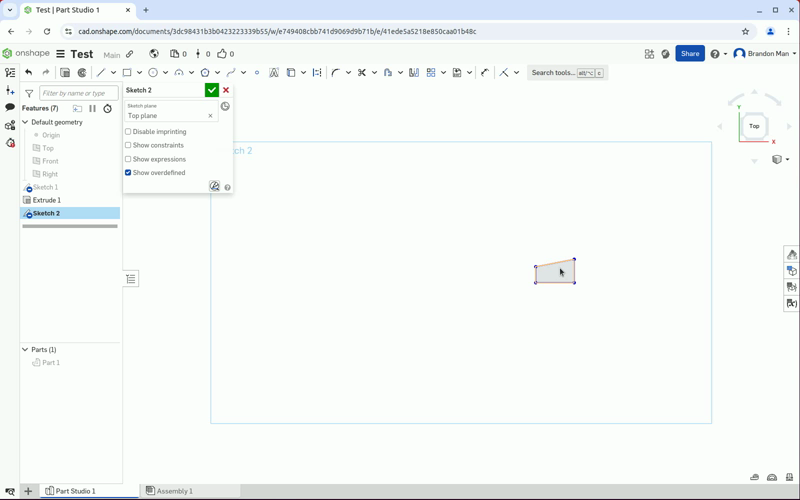
scroll(6)
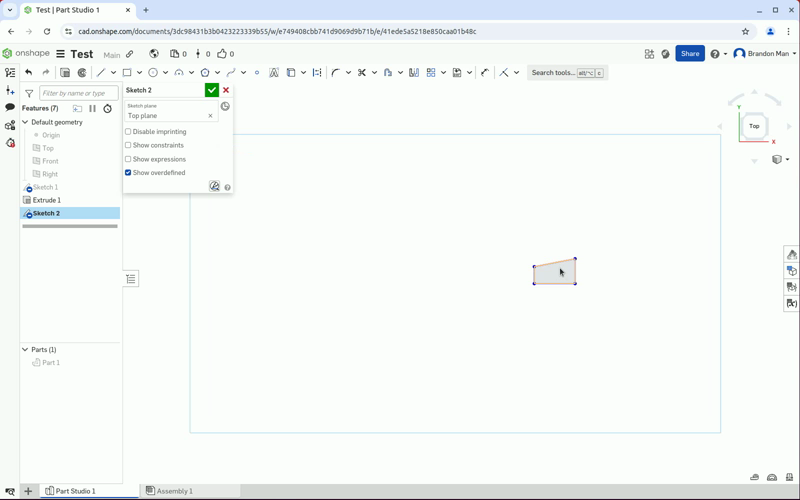
scroll(6)
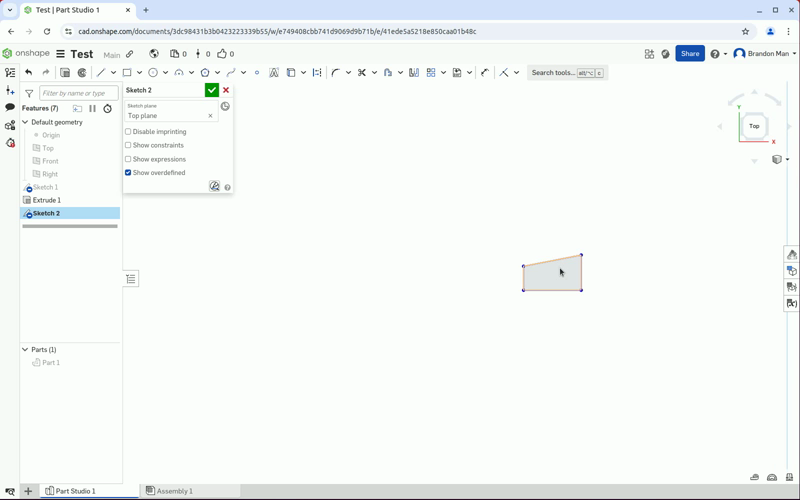
scroll(6)
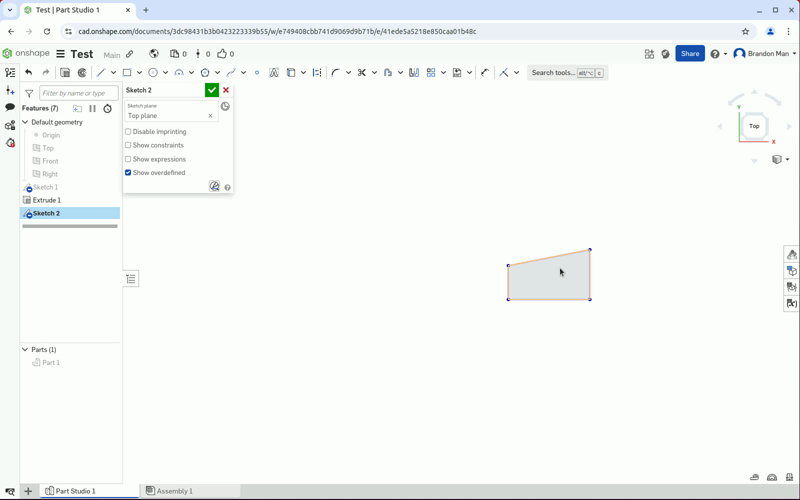
scroll(6)
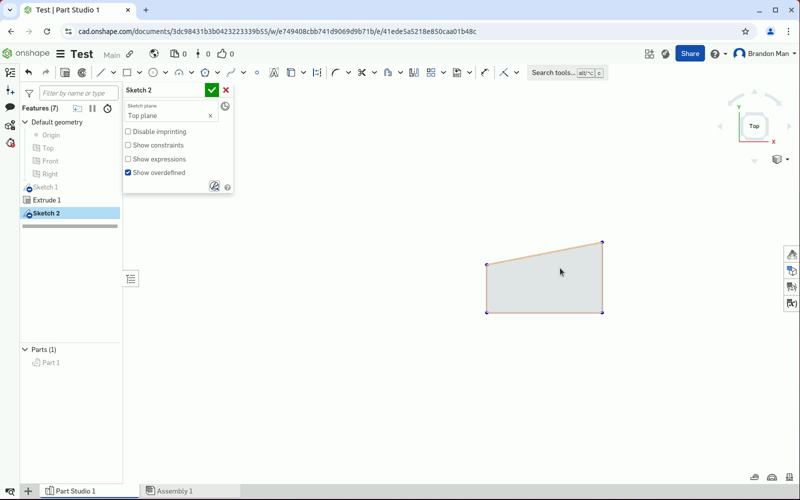
scroll(6)
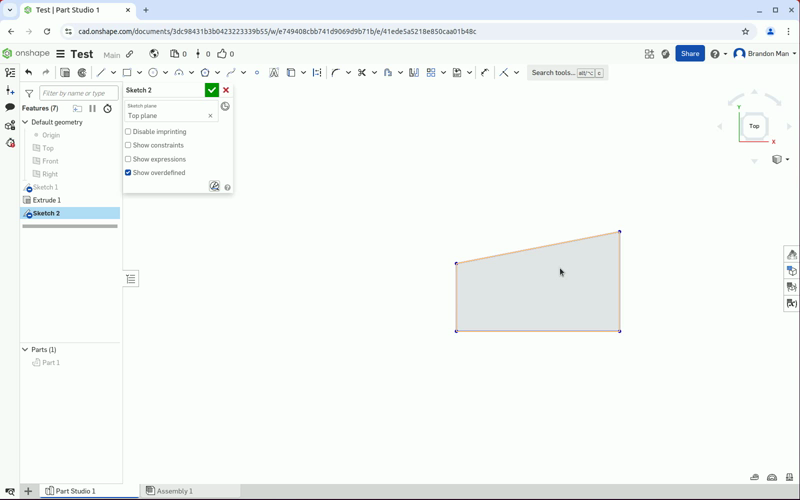
scroll(6)
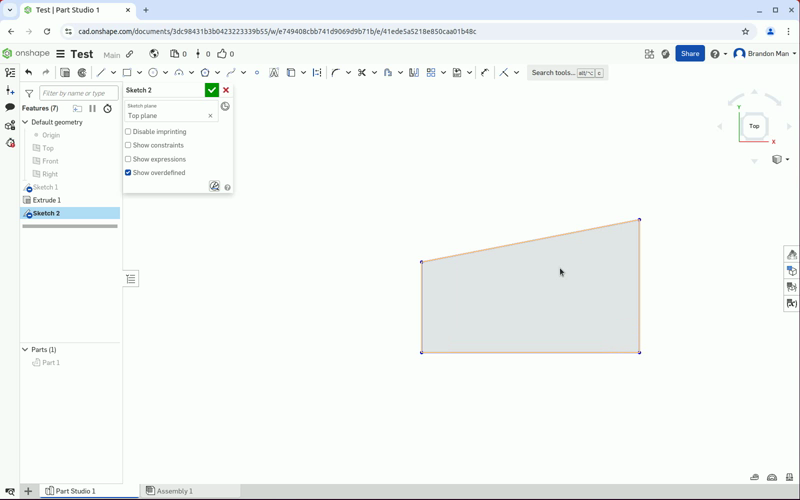
scroll(6)
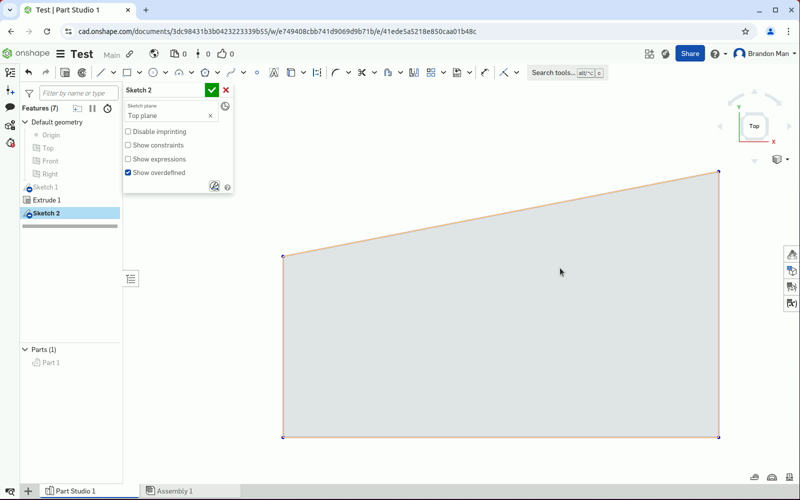
click(560, 267)
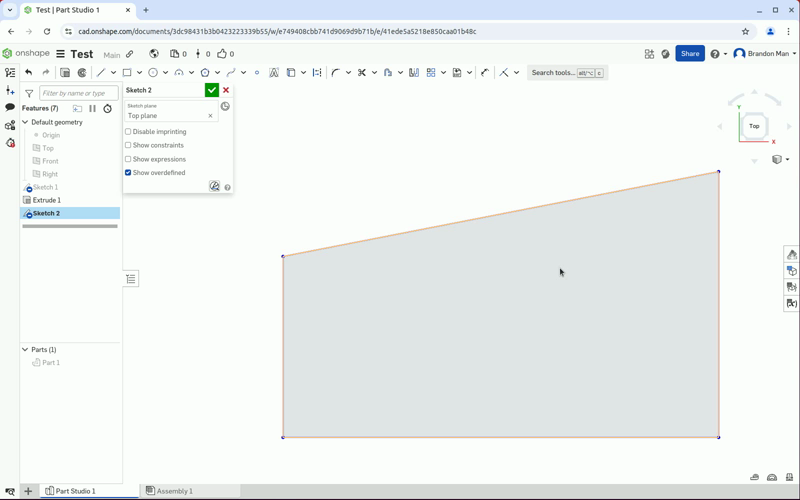
scroll(-6)
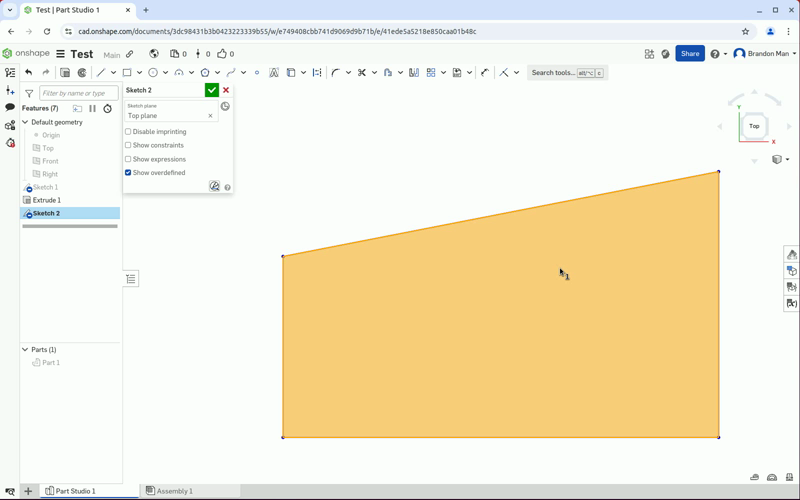
scroll(-6)
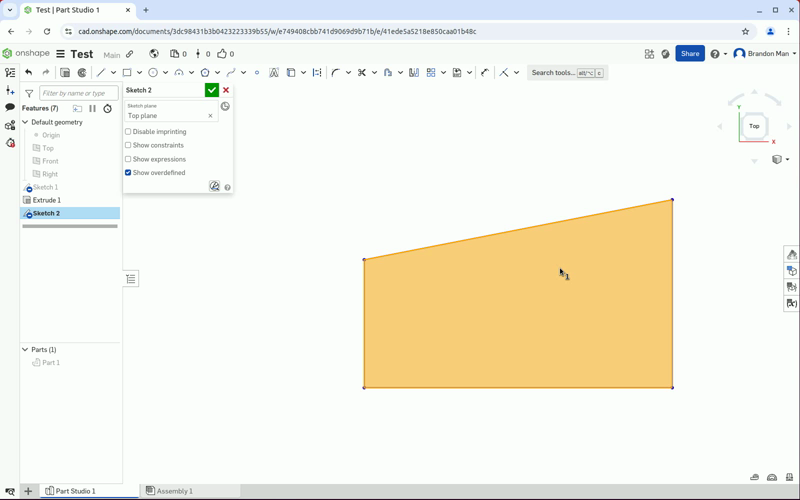
scroll(-6)
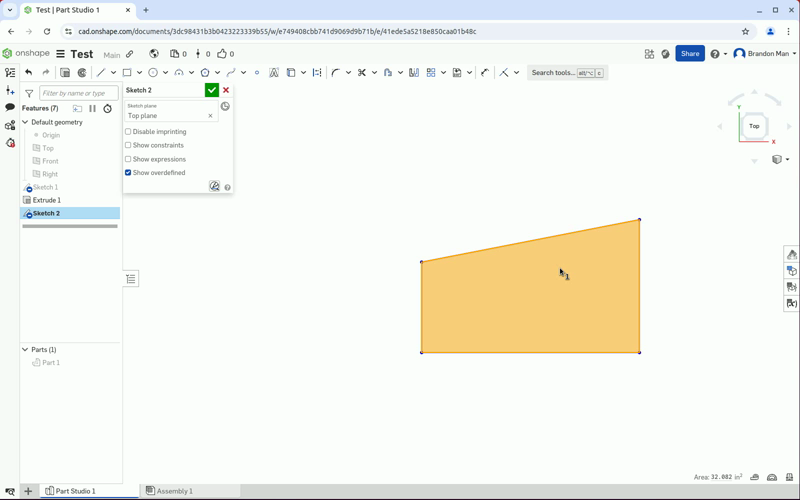
scroll(-6)
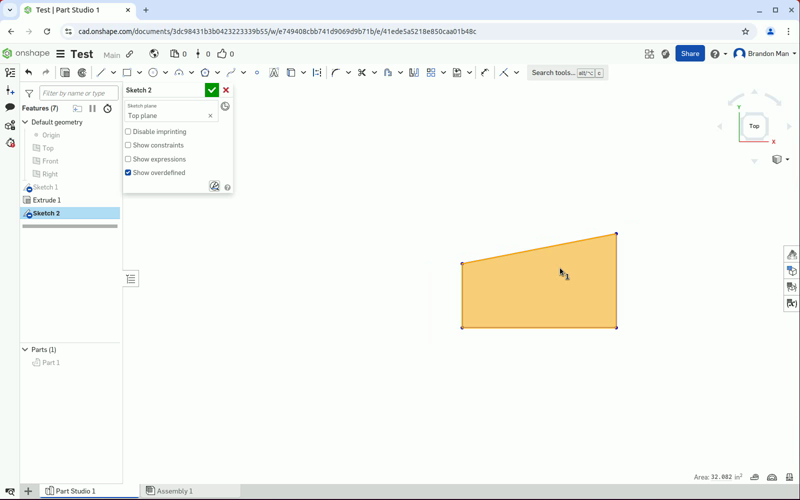
scroll(-6)
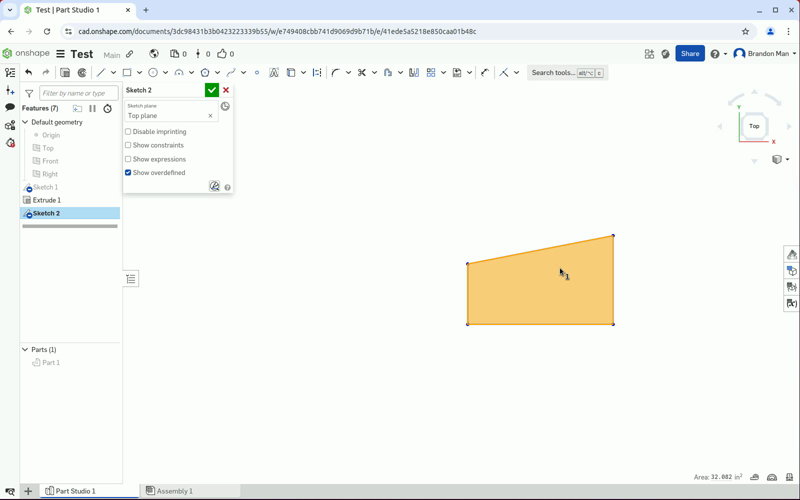
scroll(-6)
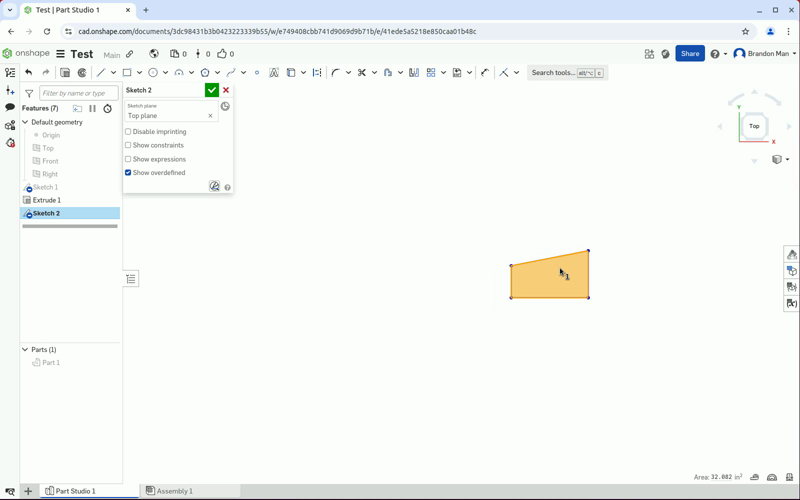
scroll(-6)
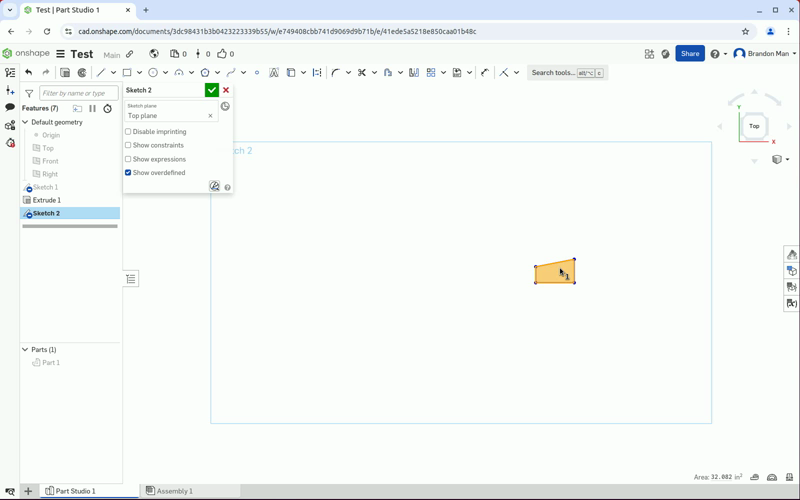
mouse_move(73, 352)
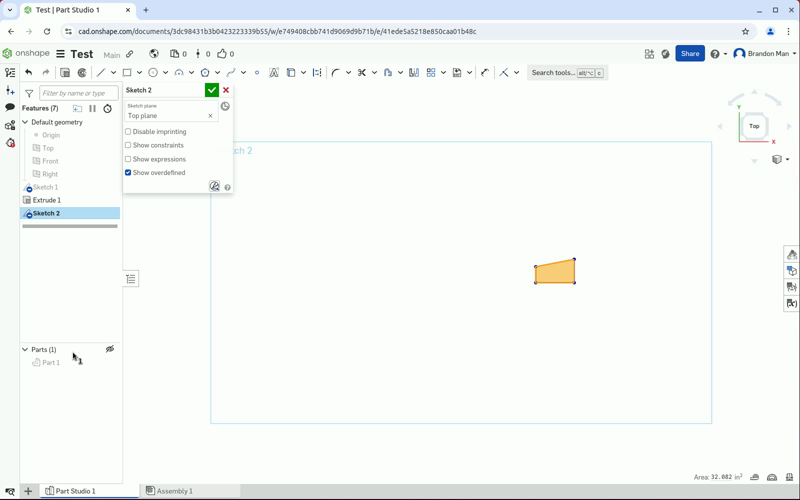
key(shift+y)
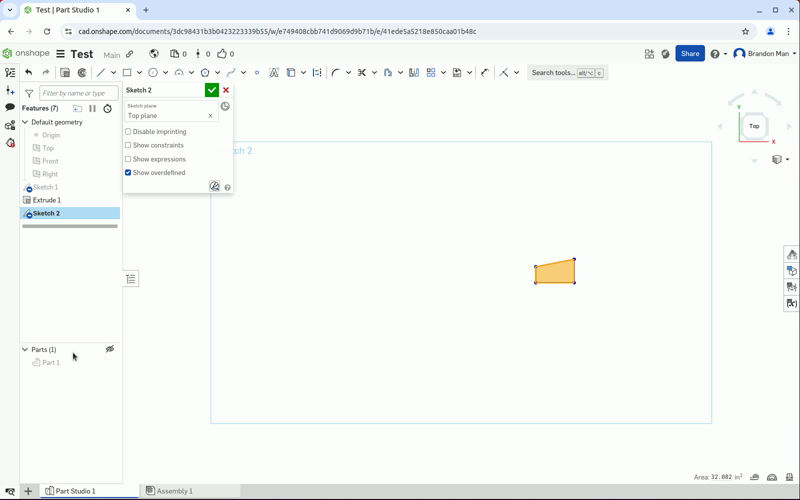
key(shift+e)
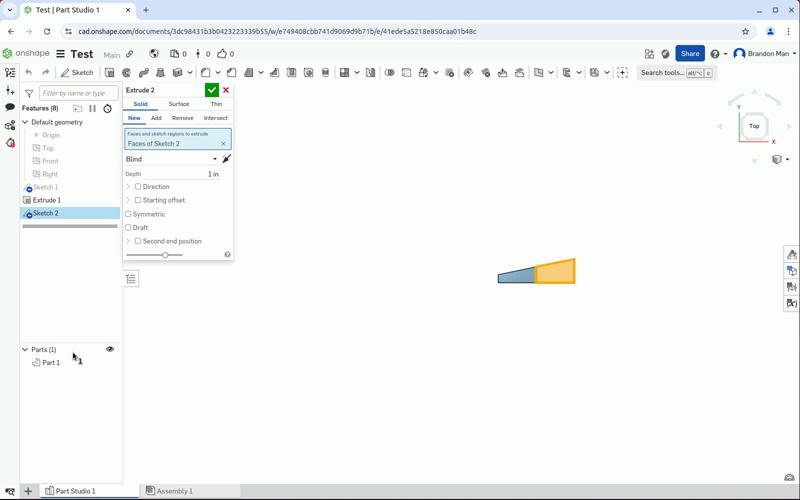
mouse_move(143, 106)
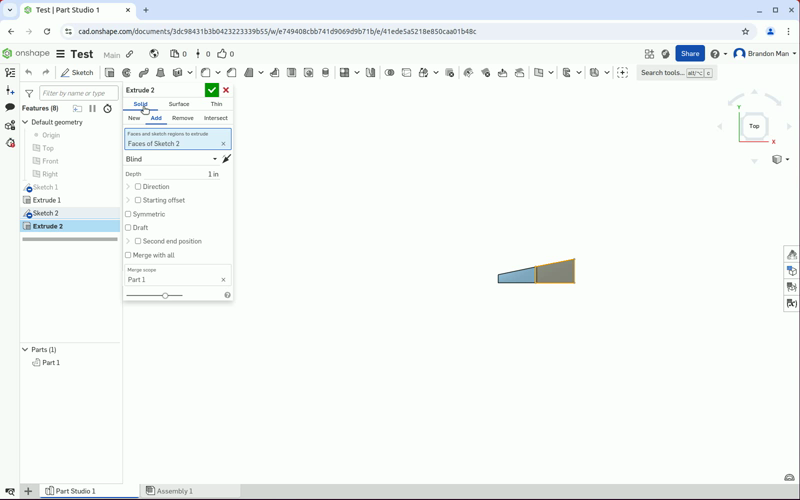
click(143, 106)
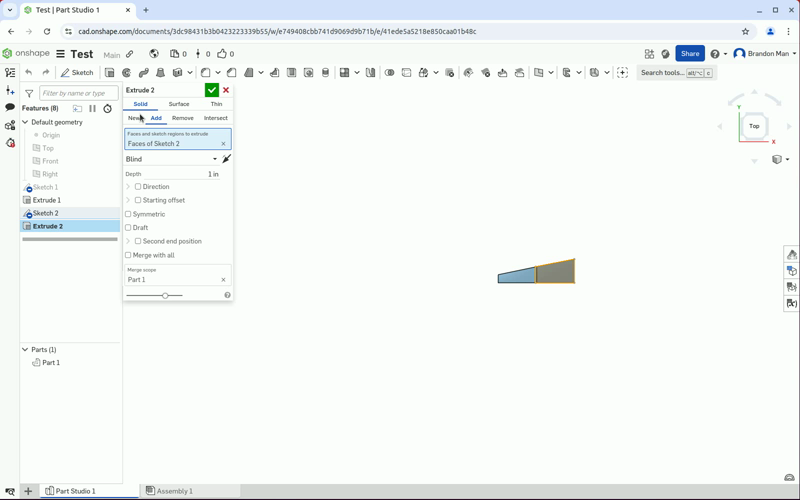
mouse_move(137, 120)
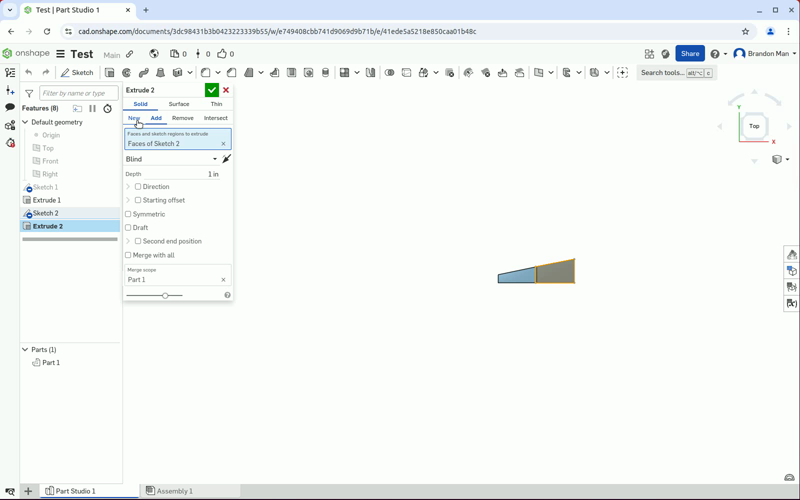
click(137, 120)
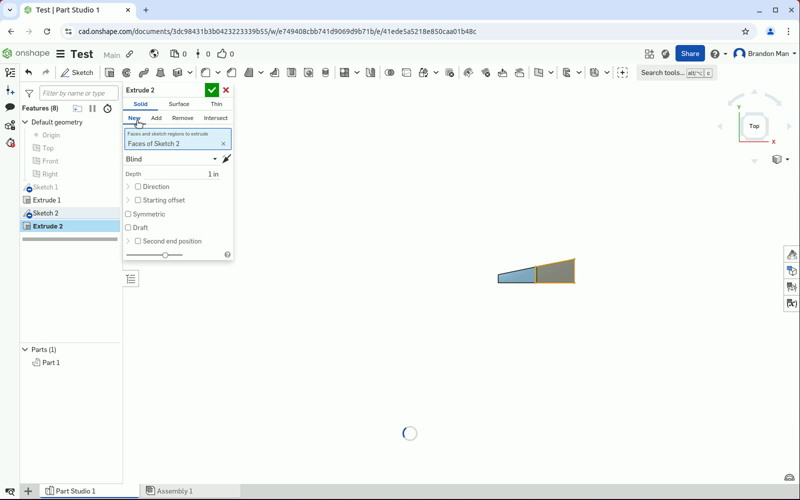
key(tab, 4)
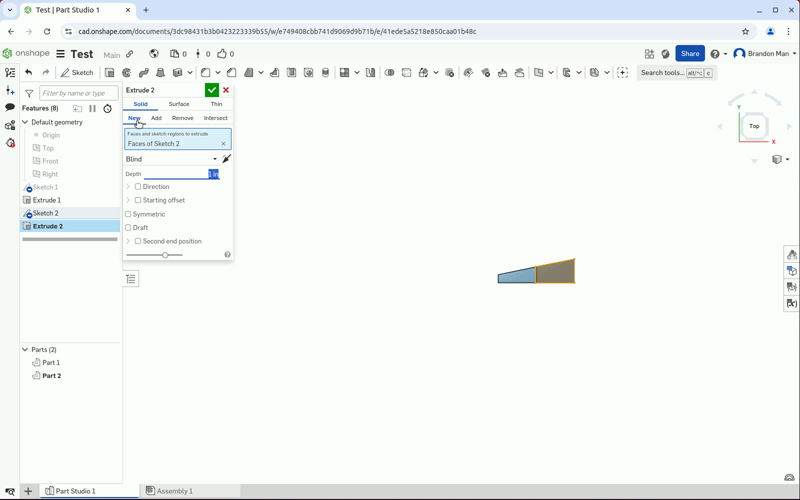
text(3.851)
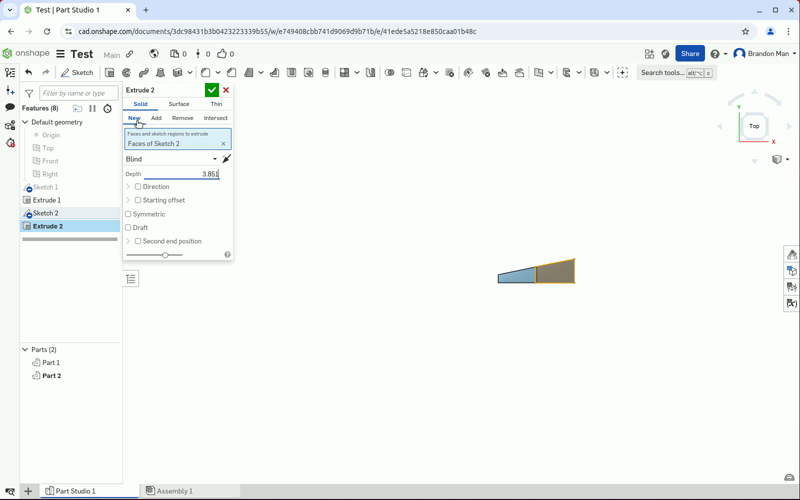
key(enter)
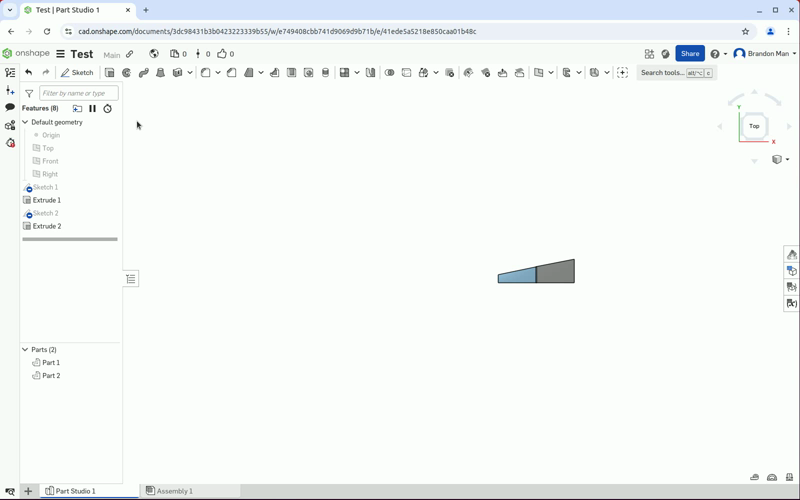
key(shift+h)
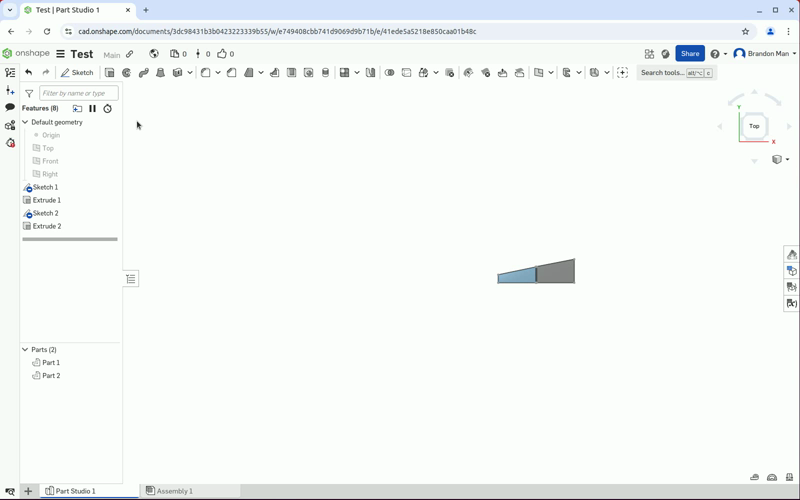
key(shift+h)
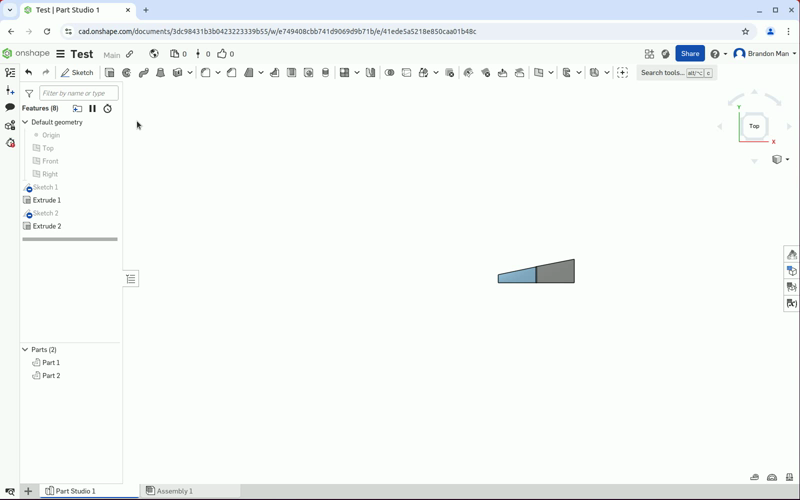
mouse_move(73, 189)
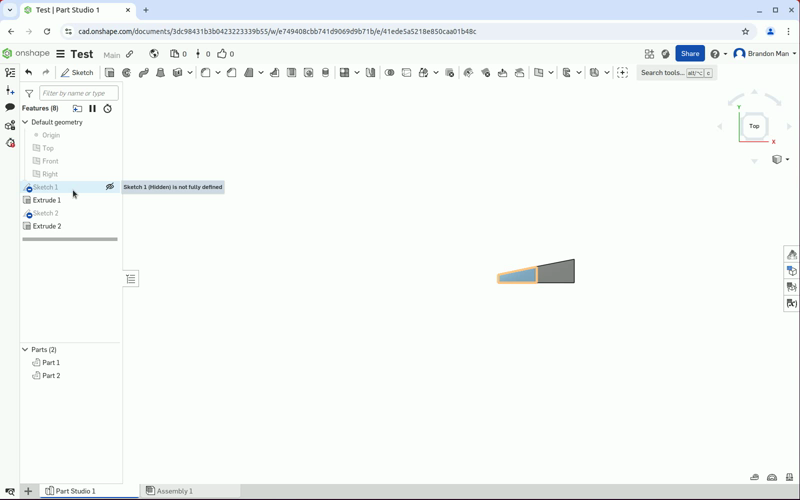
click(73, 189)
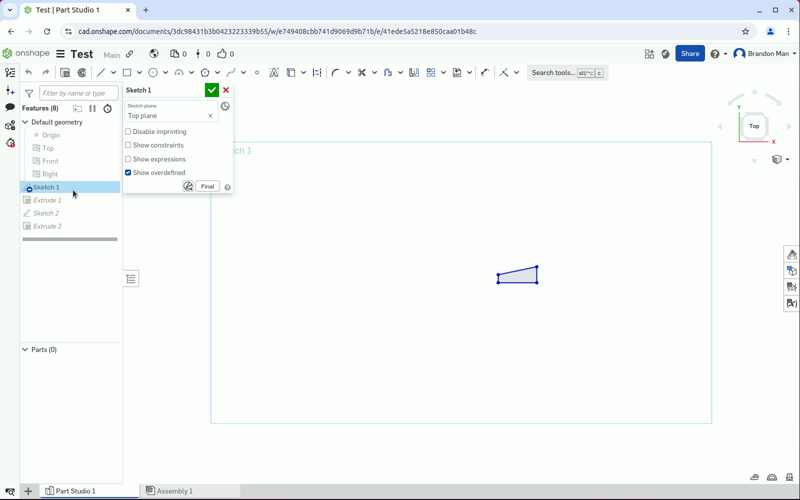
mouse_move(229, 92)
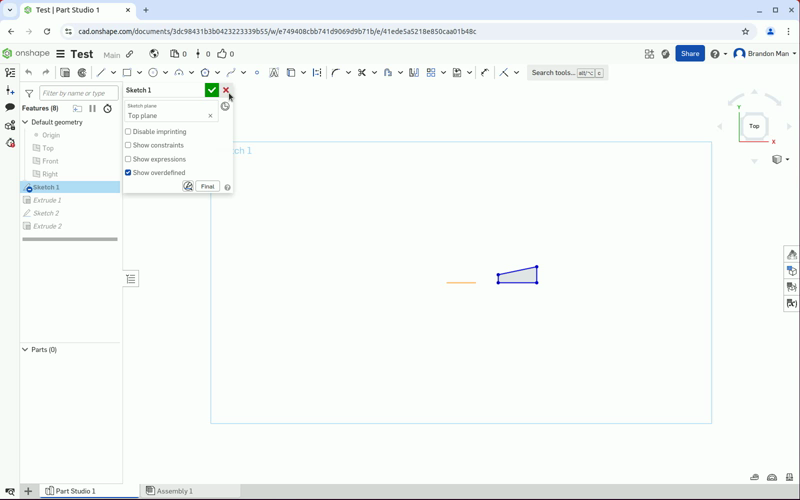
click(229, 92)
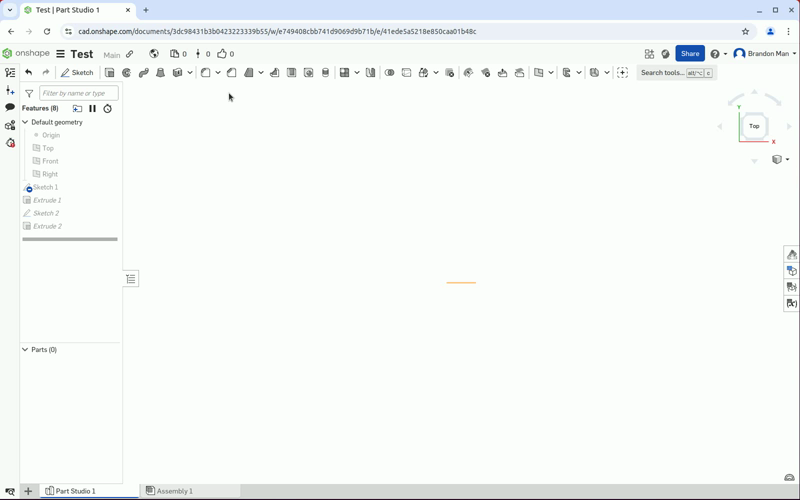
mouse_move(541, 75)
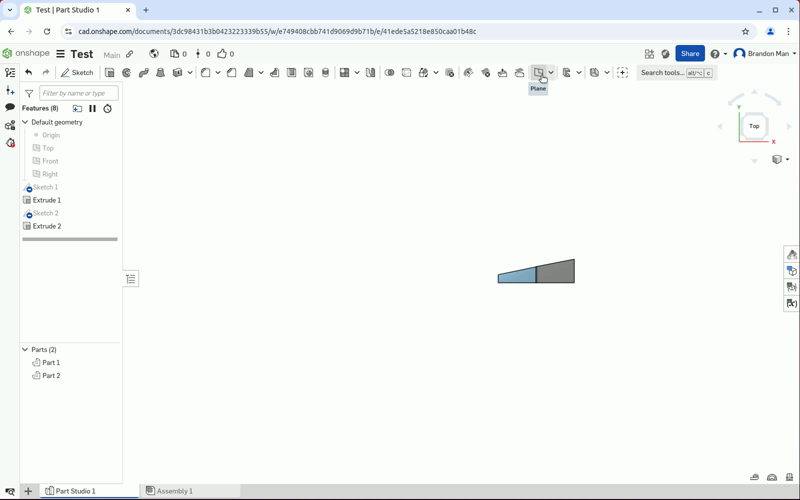
click(541, 75)
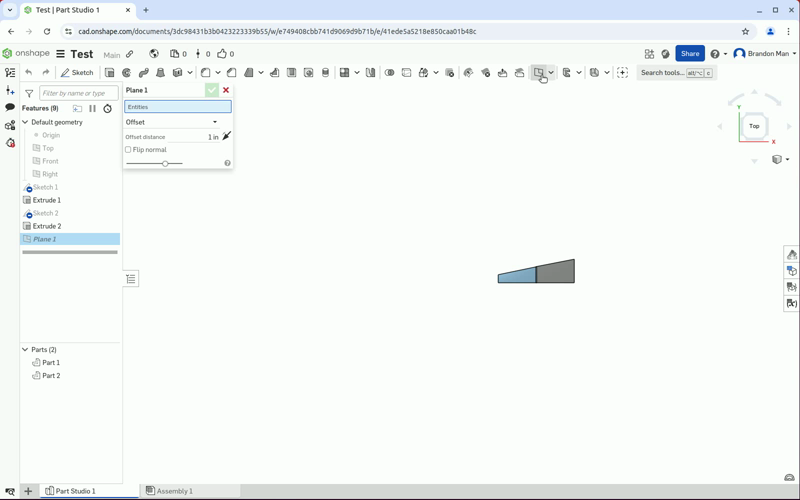
mouse_move(73, 150)
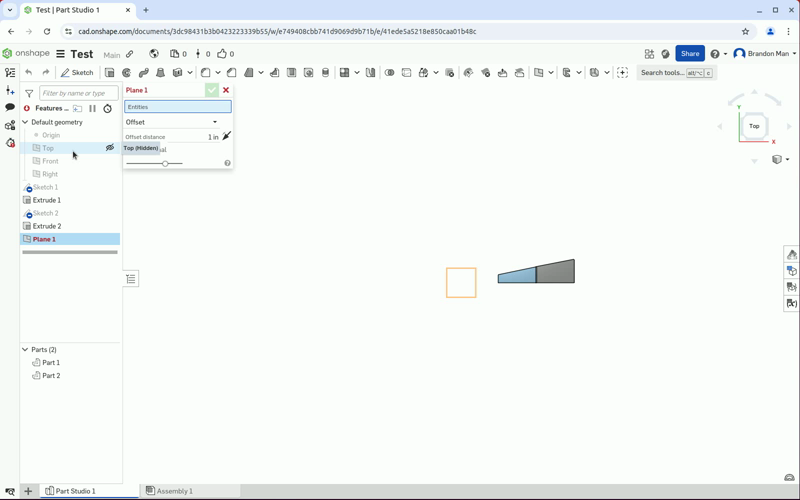
click(73, 150)
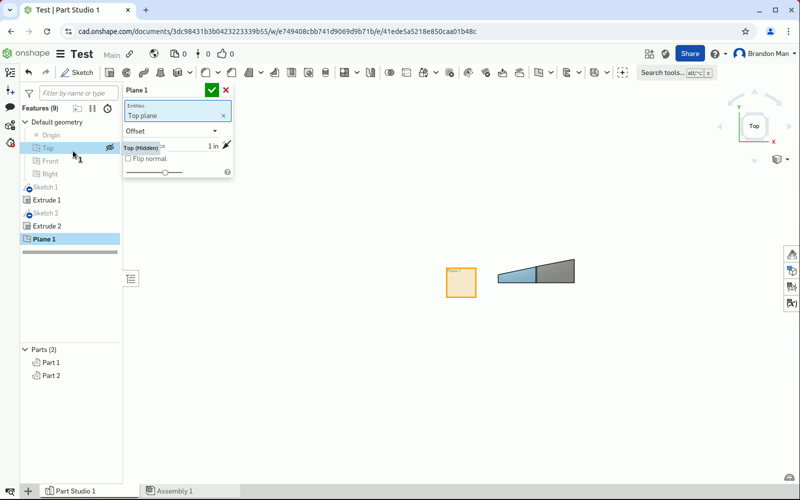
key(tab, 2)
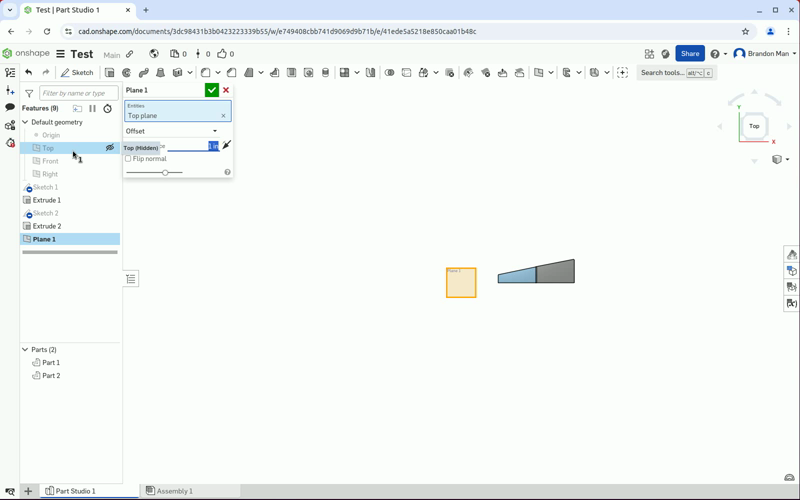
text(3.851)
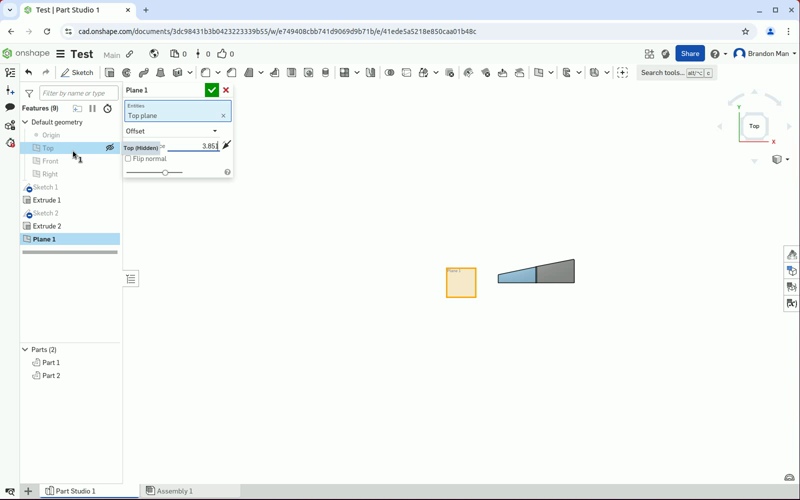
key(enter, 2)
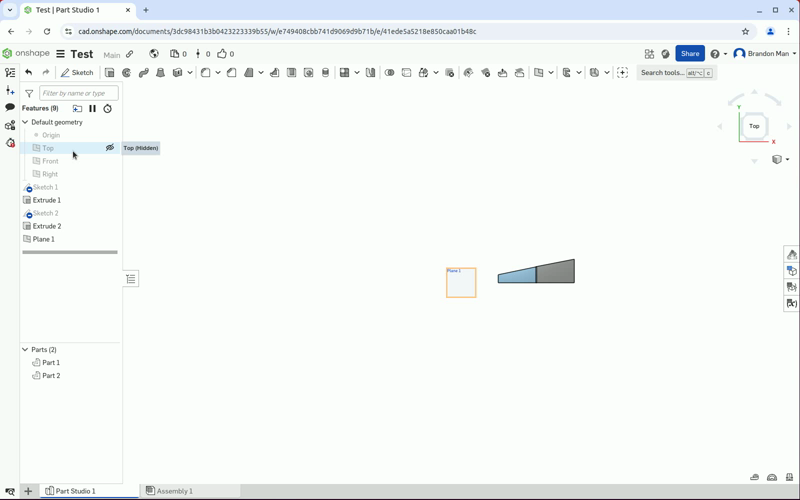
key(shift+s)
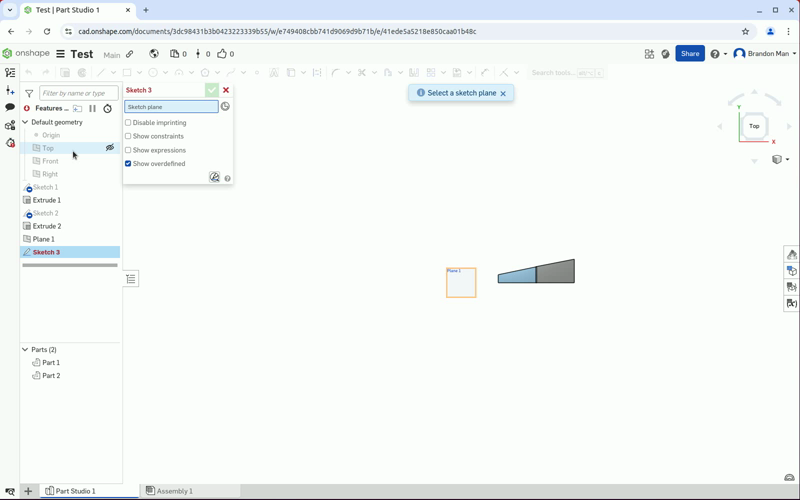
mouse_move(73, 241)
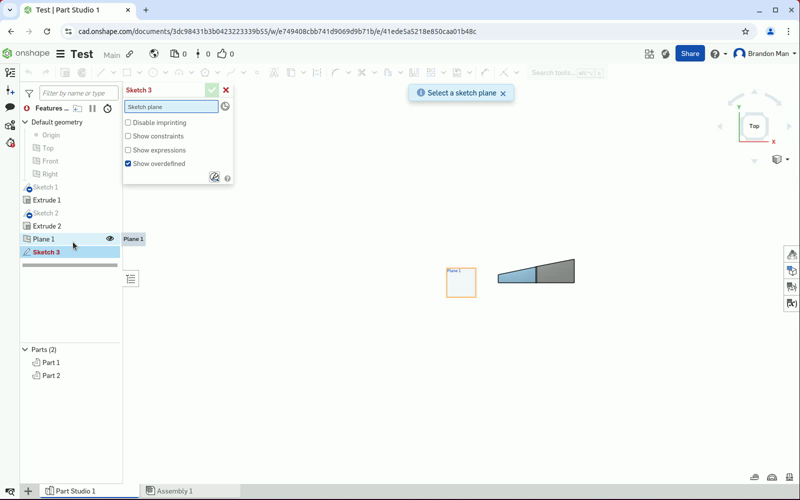
click(73, 241)
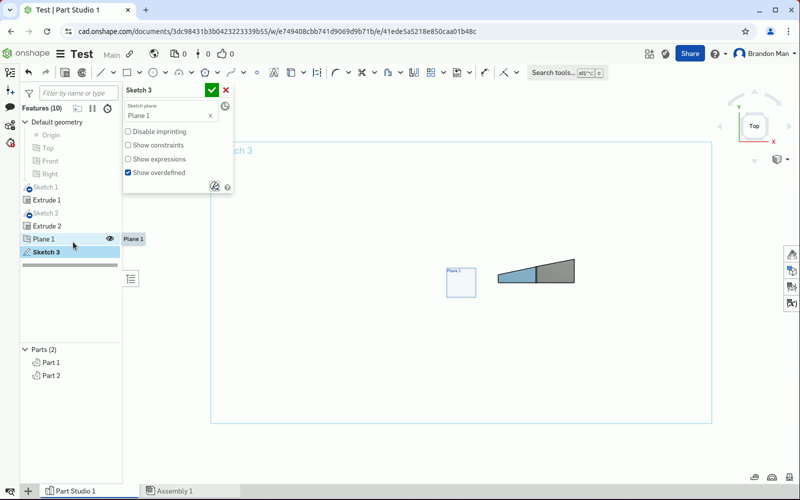
mouse_move(73, 352)
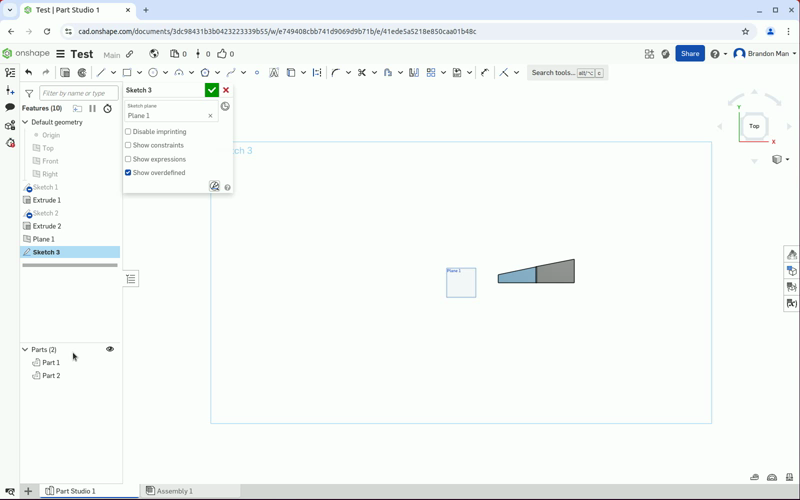
key(y)
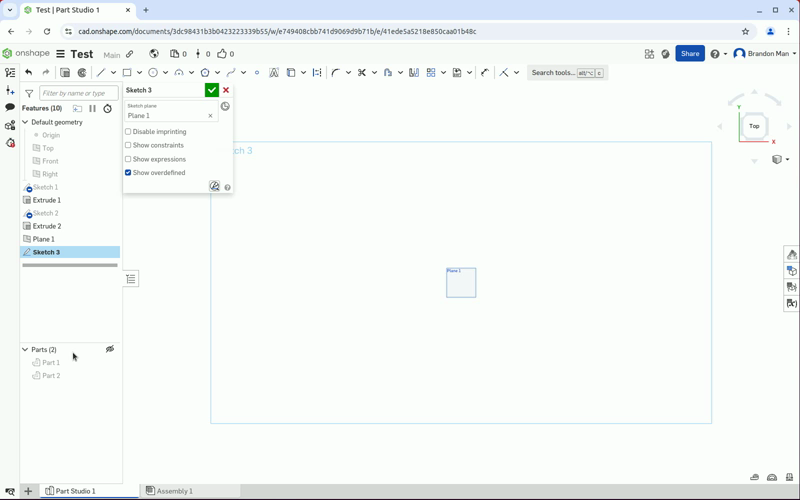
key(l)
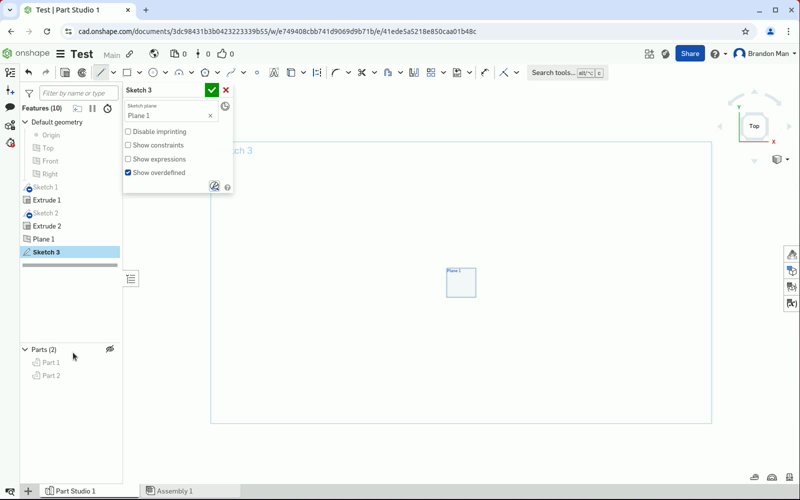
key_down(shift)
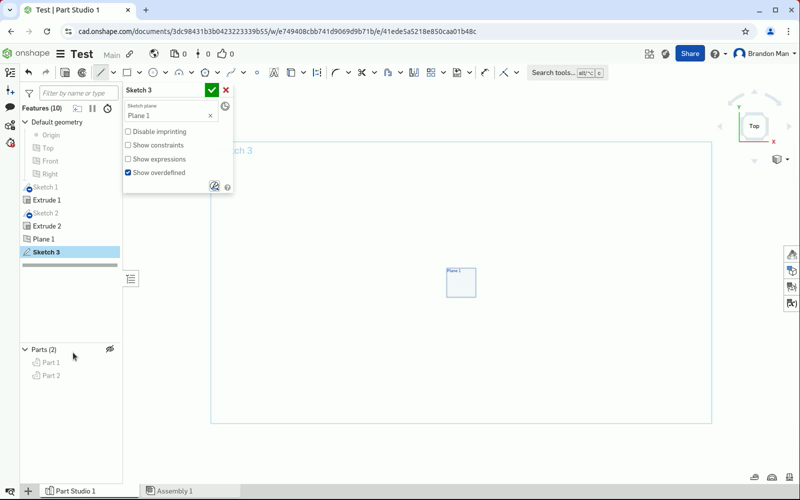
mouse_move(498, 282)
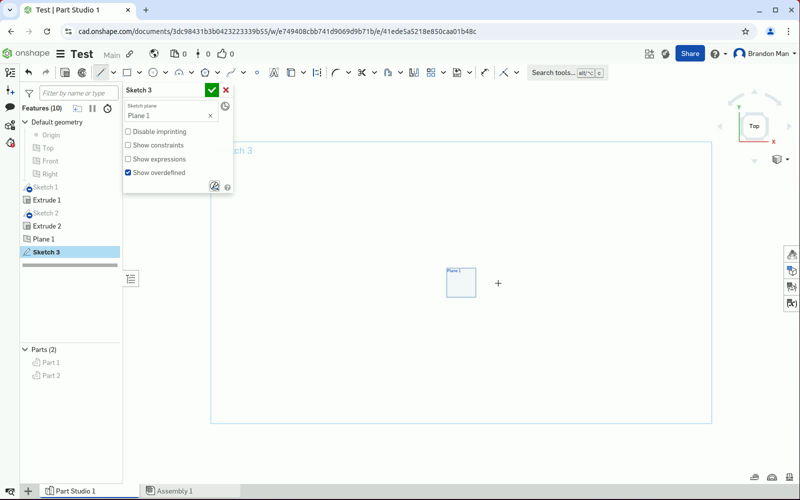
click(498, 282)
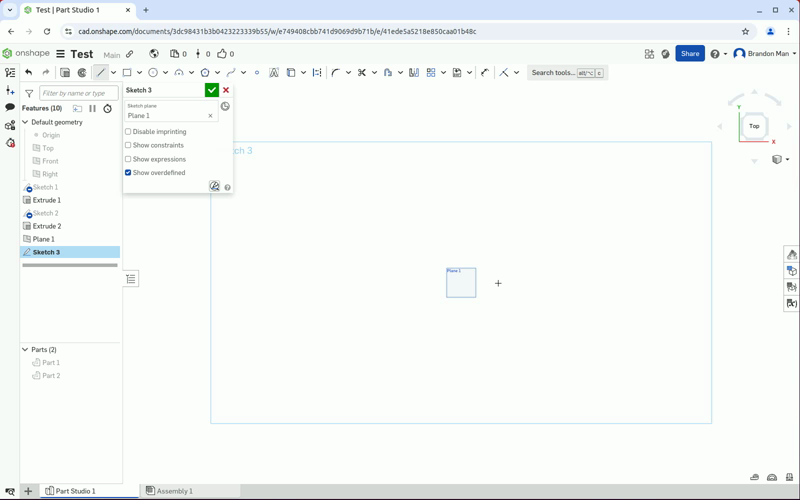
key_up(shift)
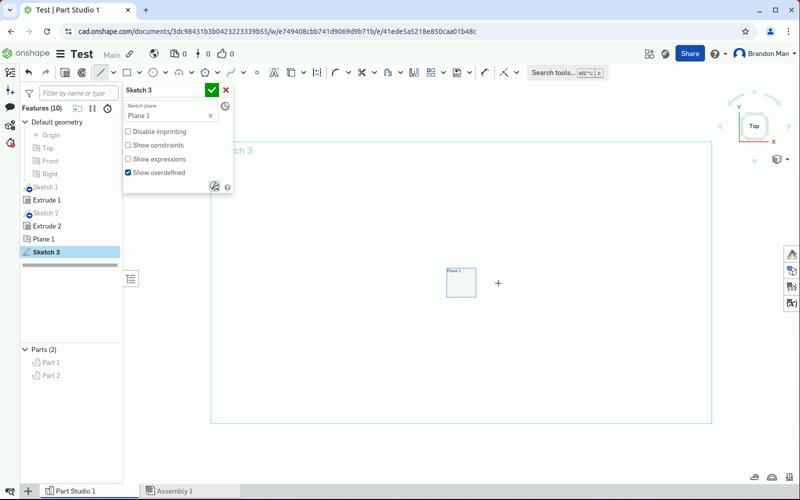
key_down(shift)
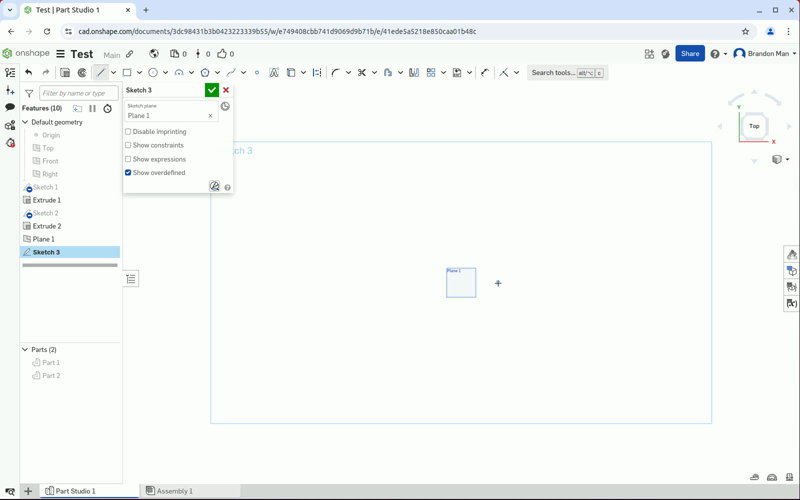
mouse_move(573, 282)
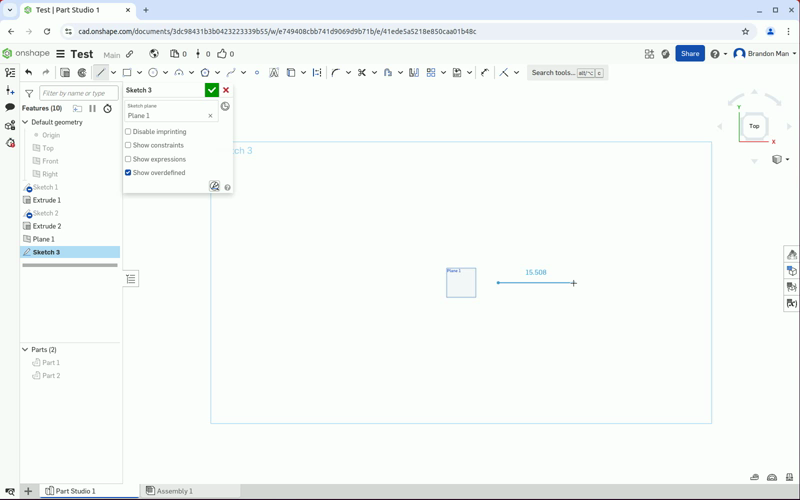
click(573, 282)
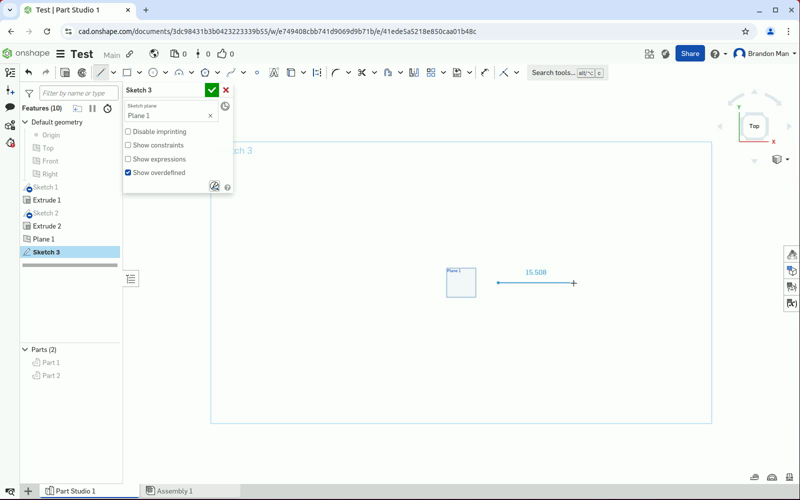
key_up(shift)
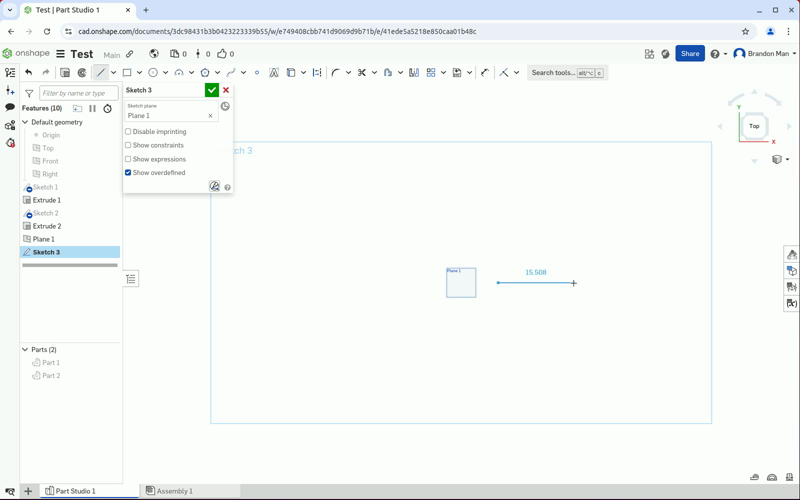
key_down(shift)
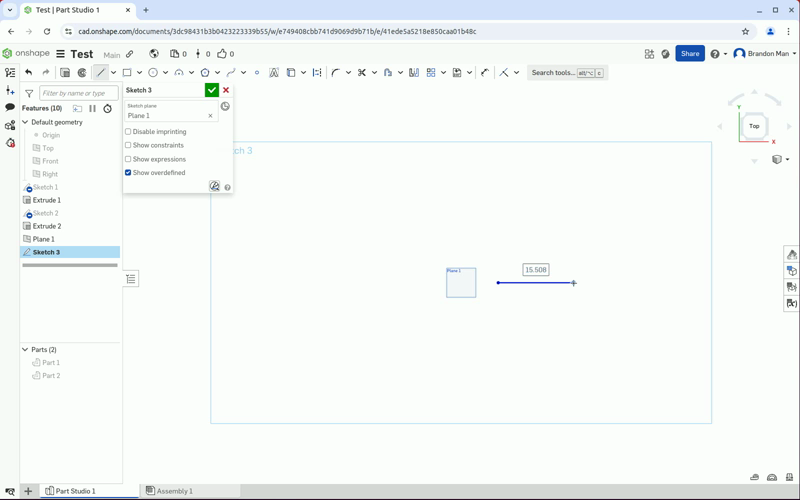
mouse_move(589, 282)
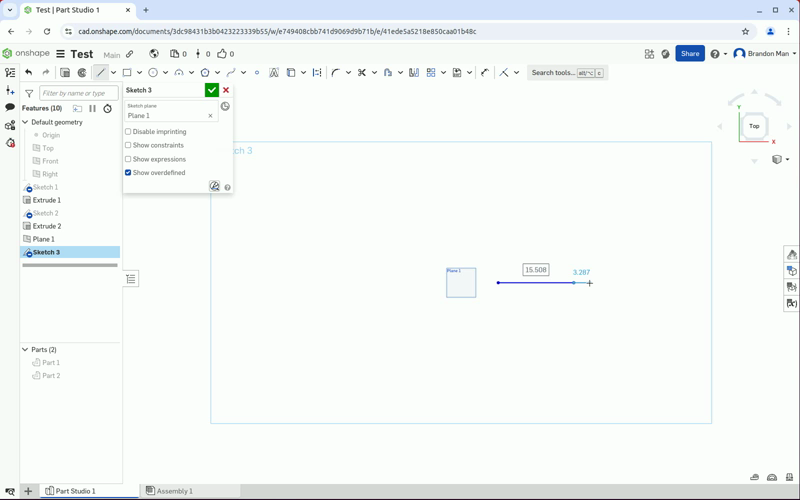
mouse_move(573, 259)
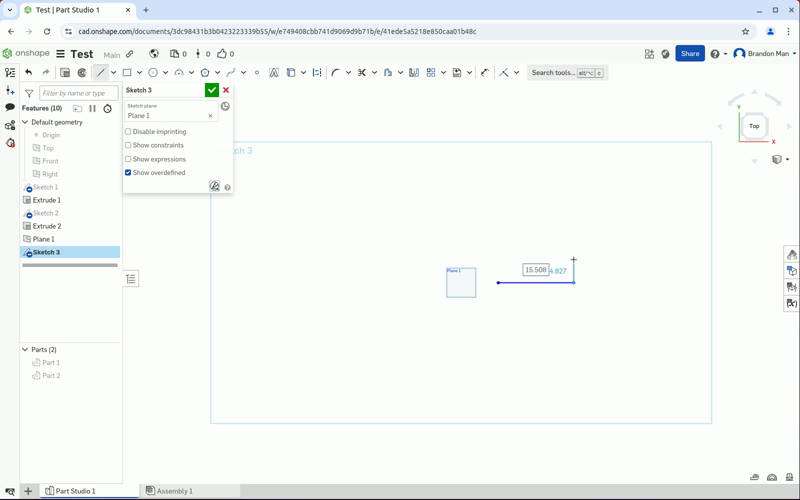
click(573, 259)
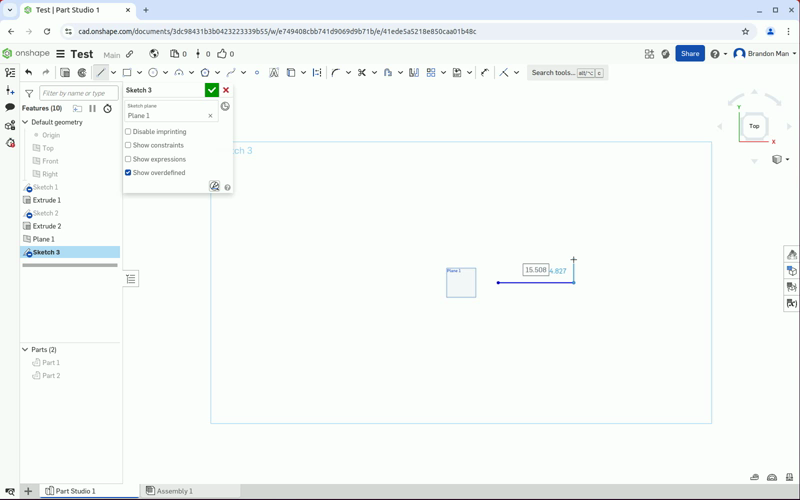
key_up(shift)
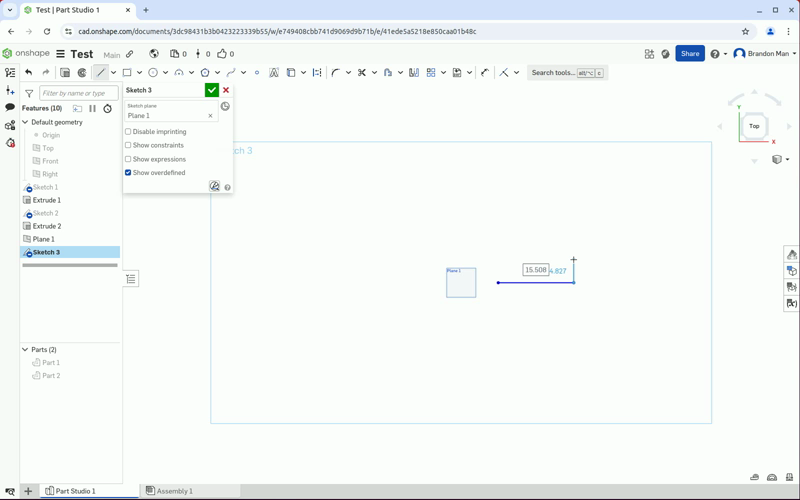
key_down(shift)
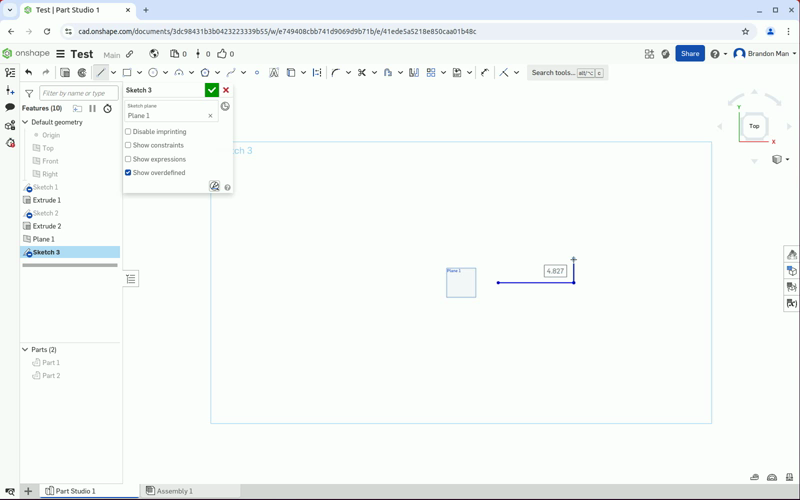
mouse_move(589, 259)
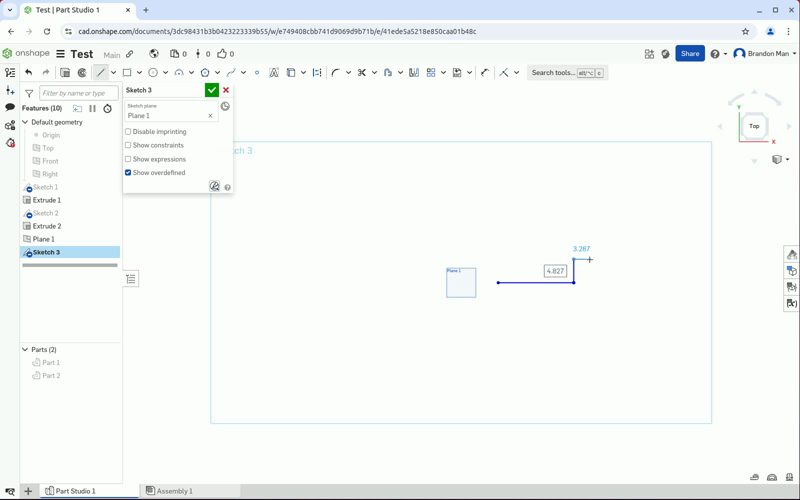
mouse_move(567, 260)
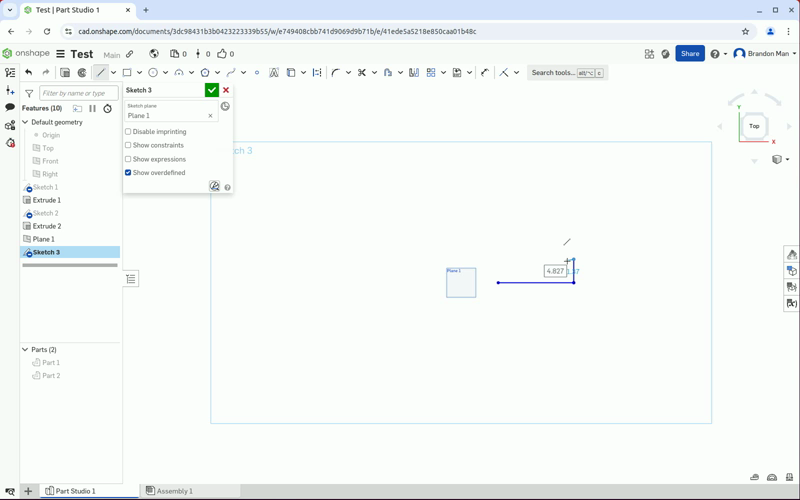
scroll(6)
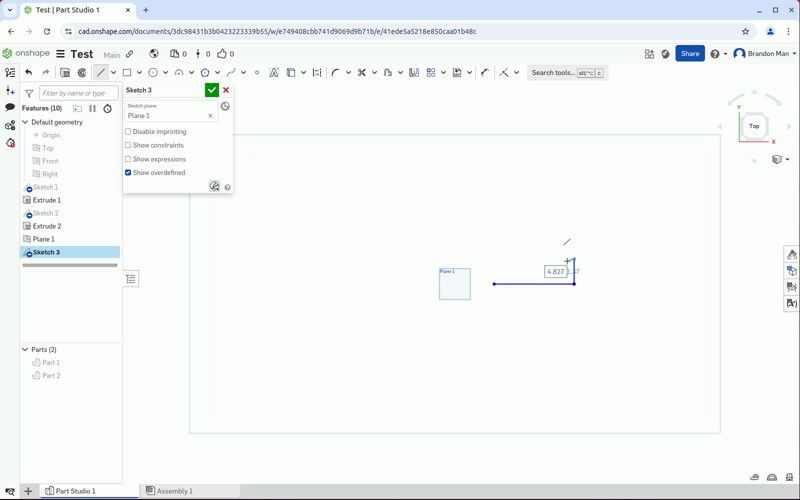
scroll(6)
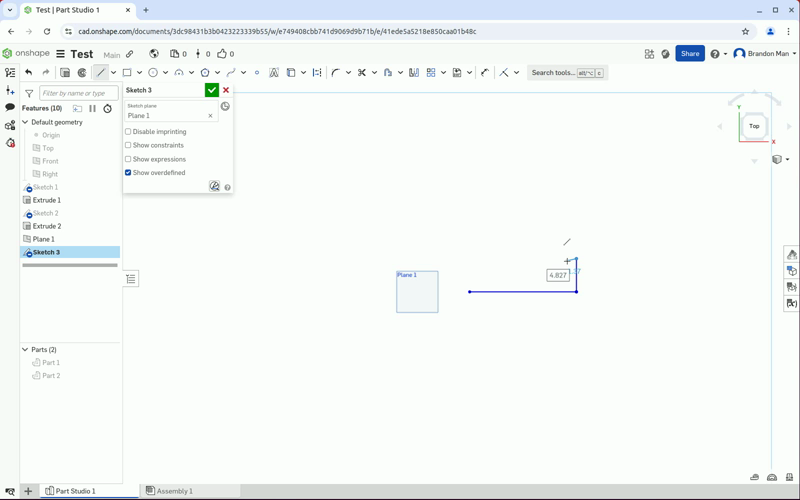
scroll(6)
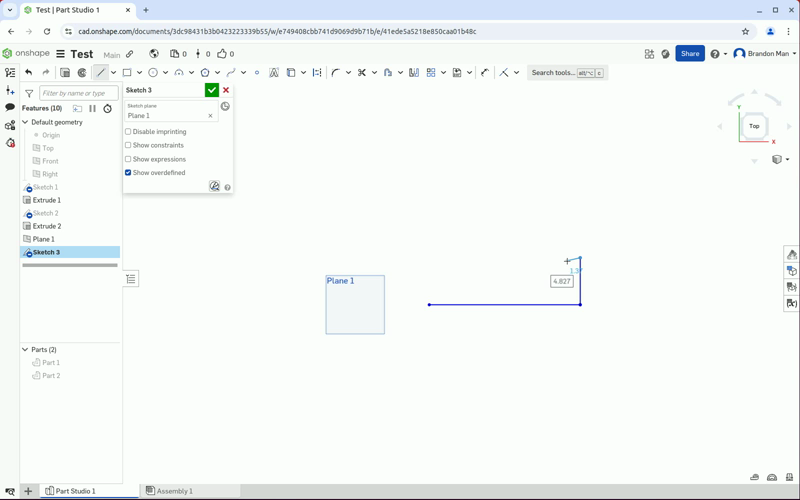
scroll(6)
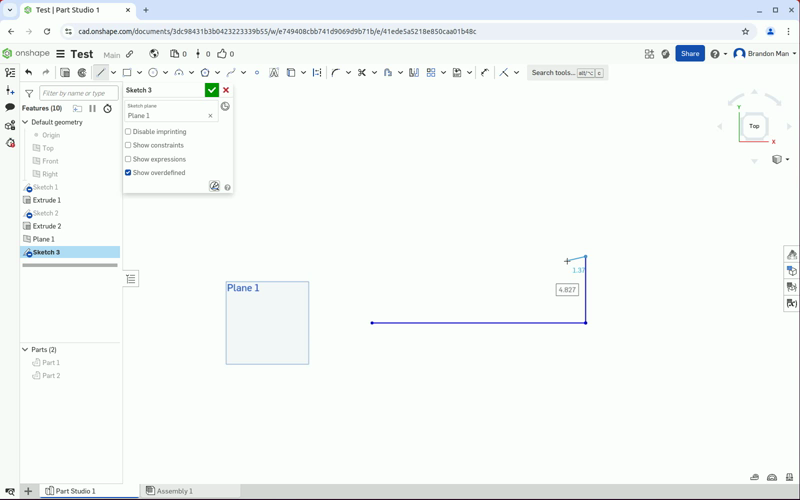
scroll(6)
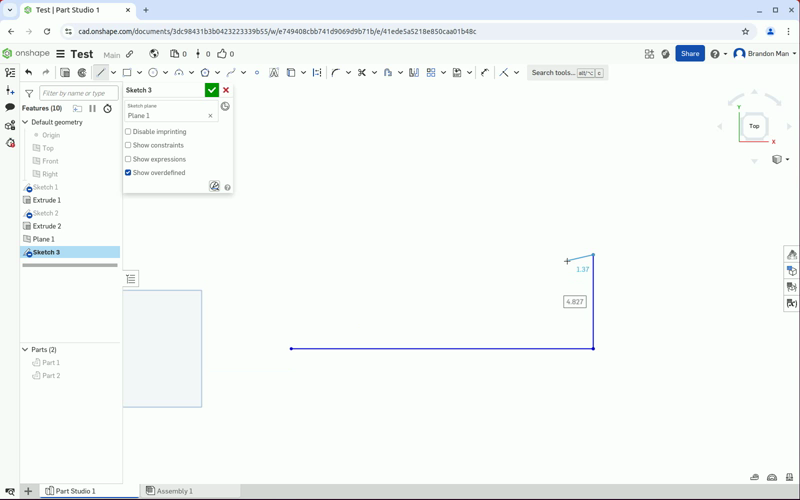
scroll(6)
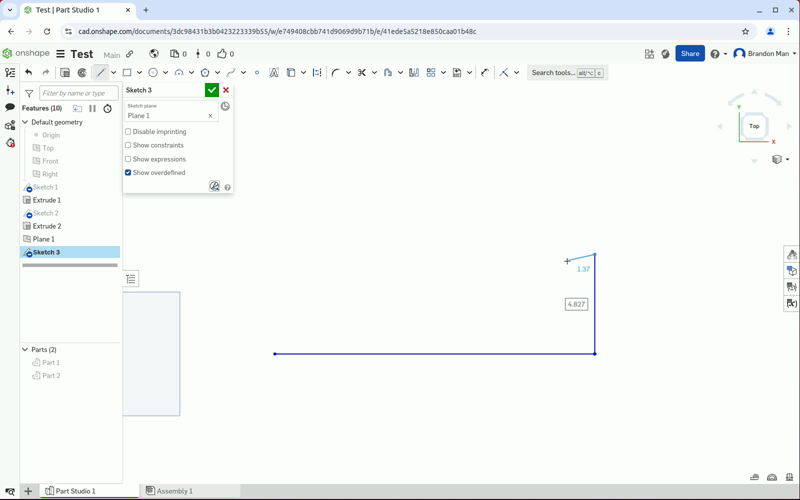
scroll(6)
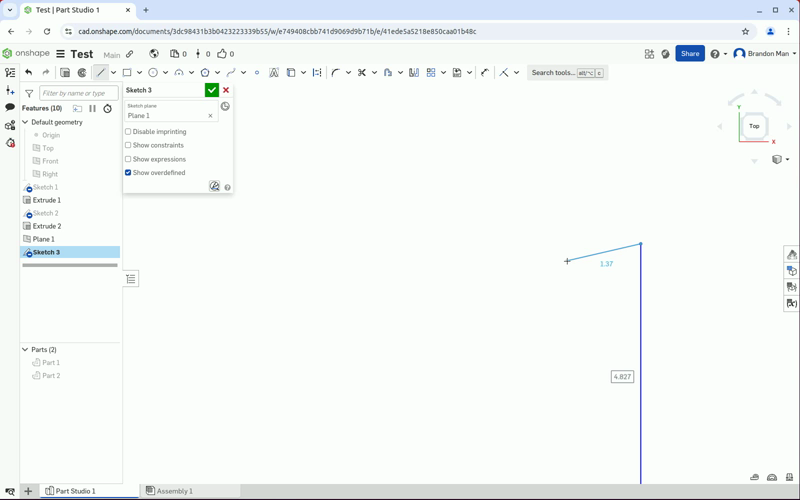
click(567, 260)
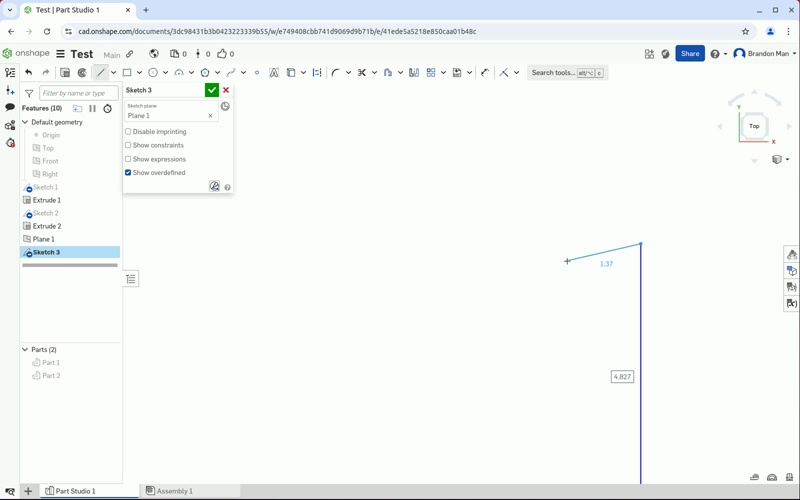
scroll(-6)
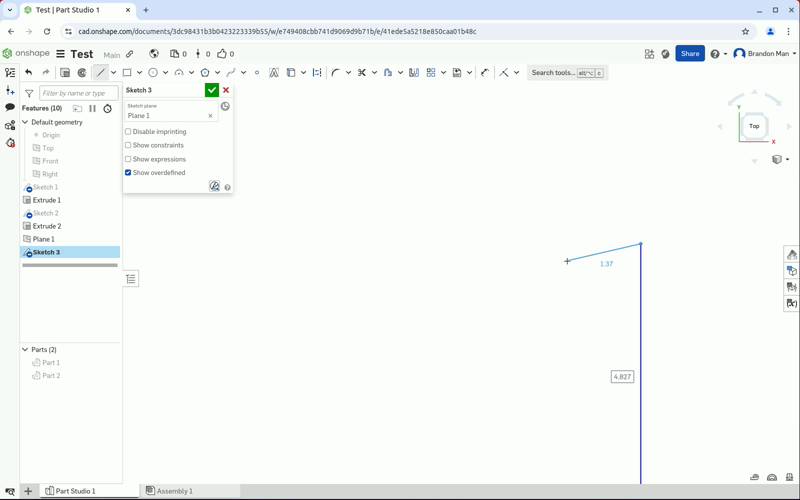
scroll(-6)
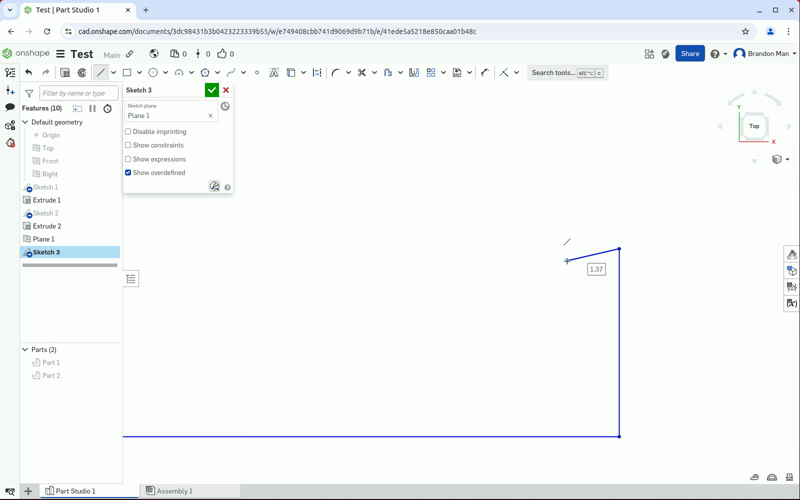
scroll(-6)
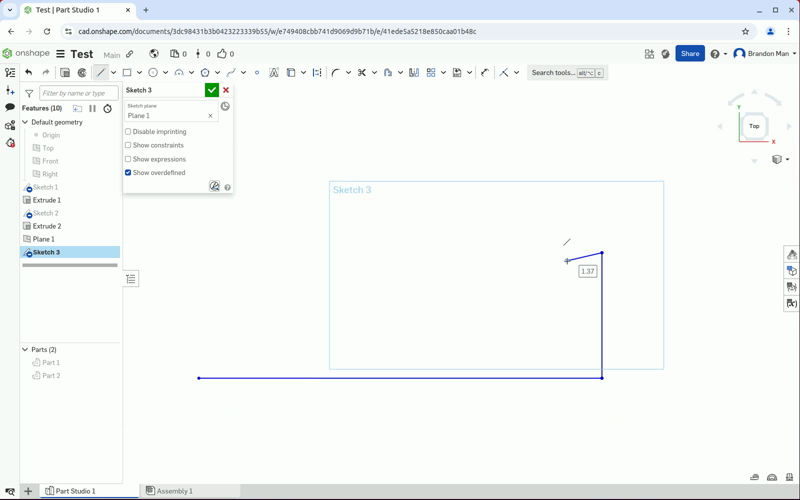
scroll(-6)
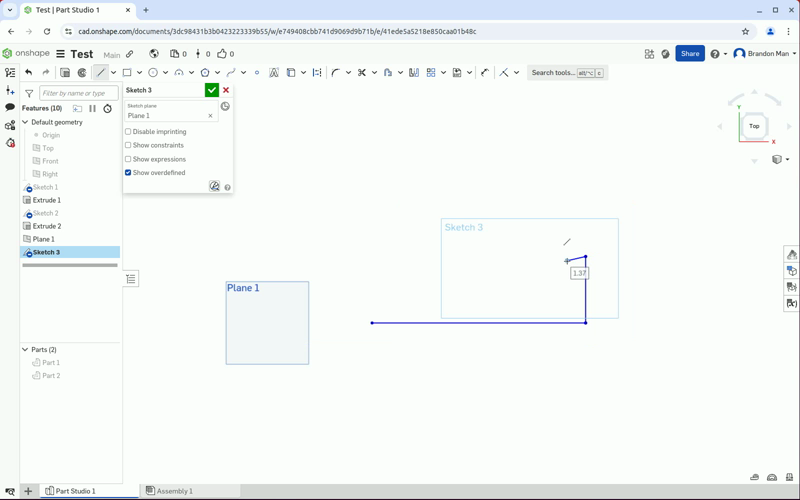
scroll(-6)
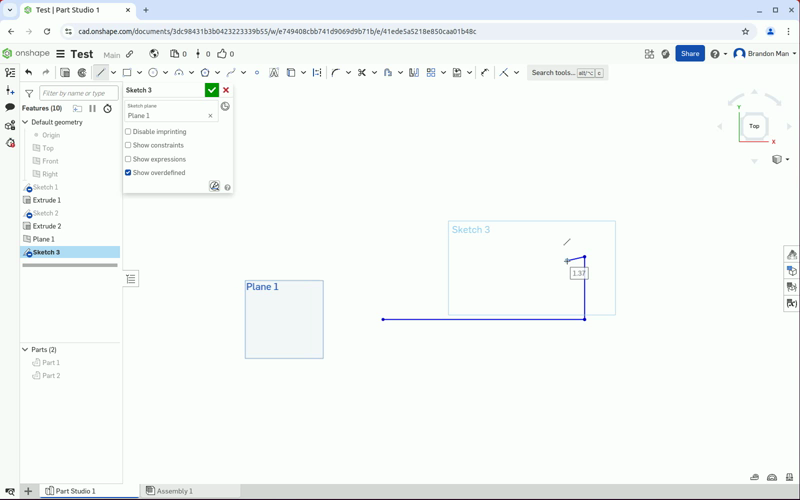
scroll(-6)
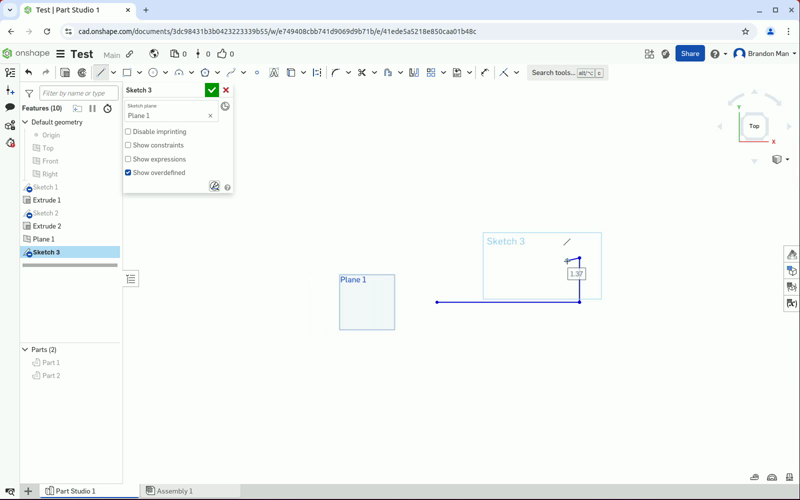
scroll(-6)
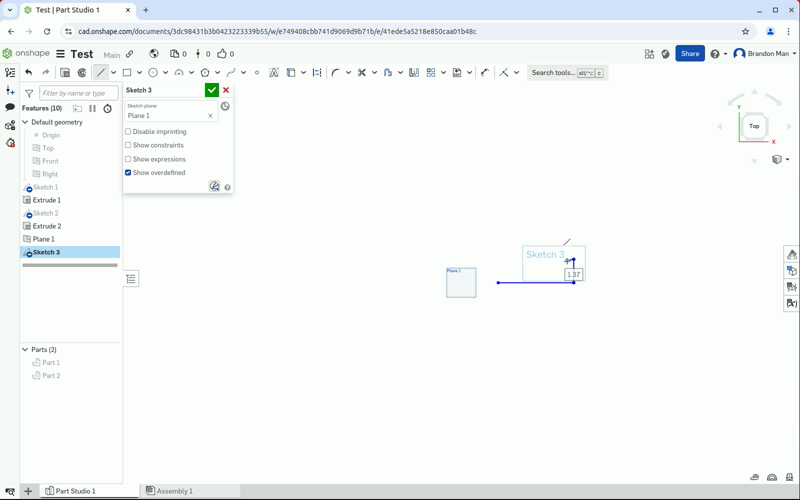
key_up(shift)
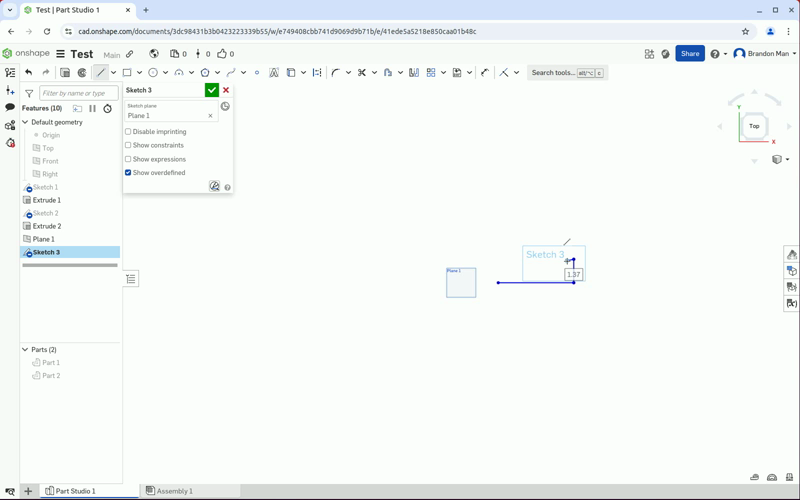
key_down(shift)
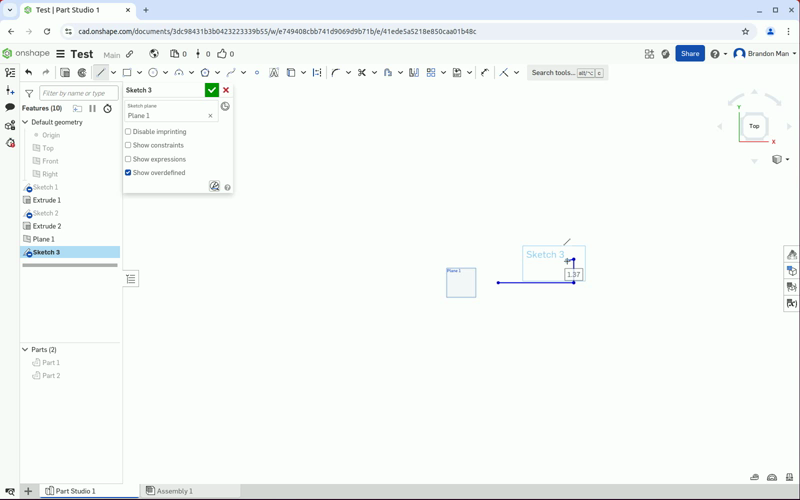
mouse_move(589, 260)
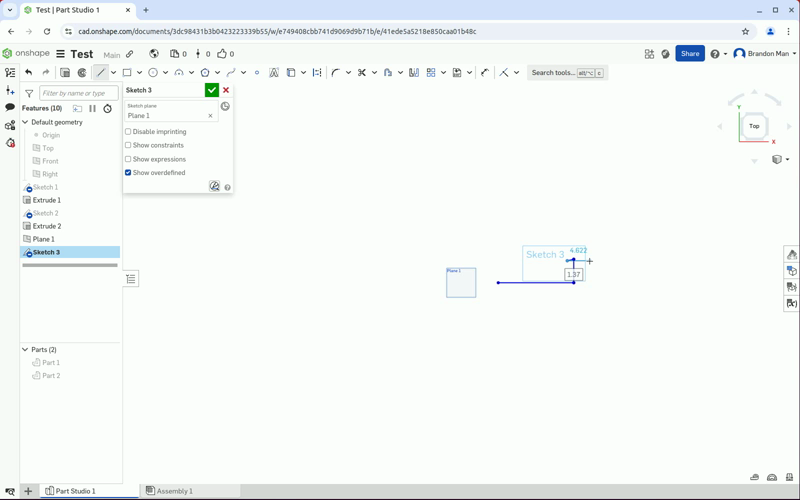
mouse_move(567, 275)
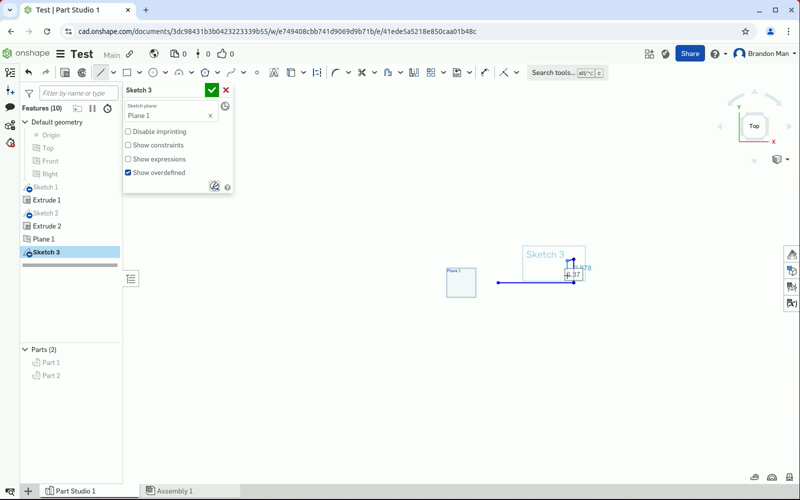
click(567, 275)
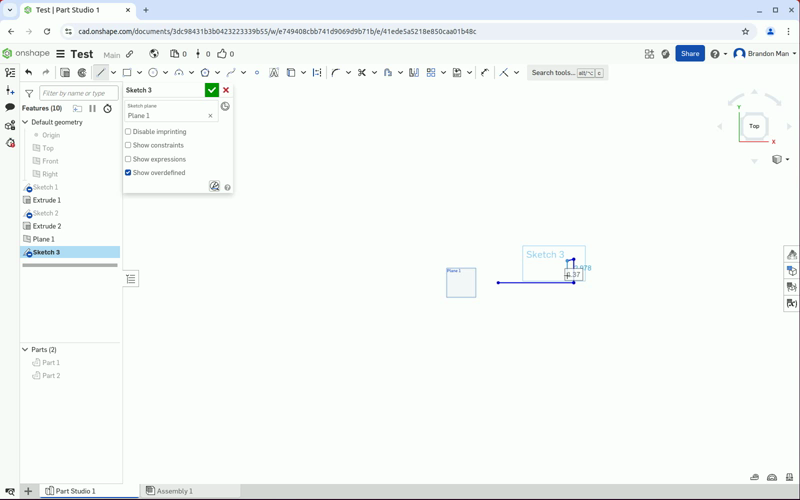
key_up(shift)
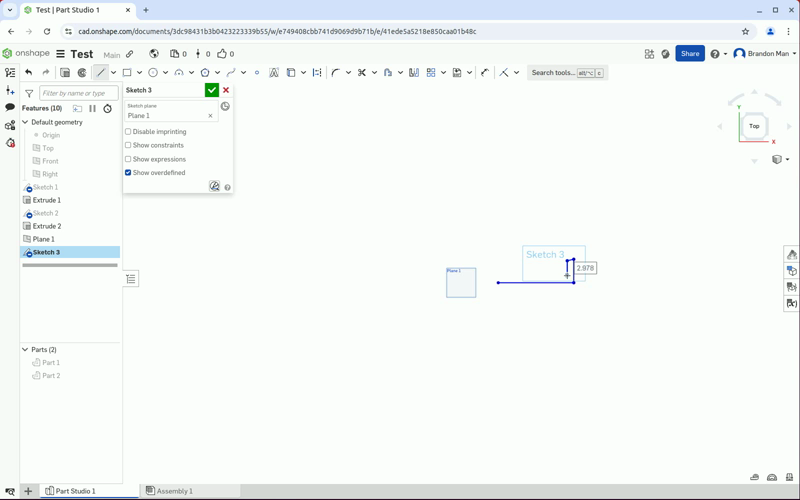
key_down(shift)
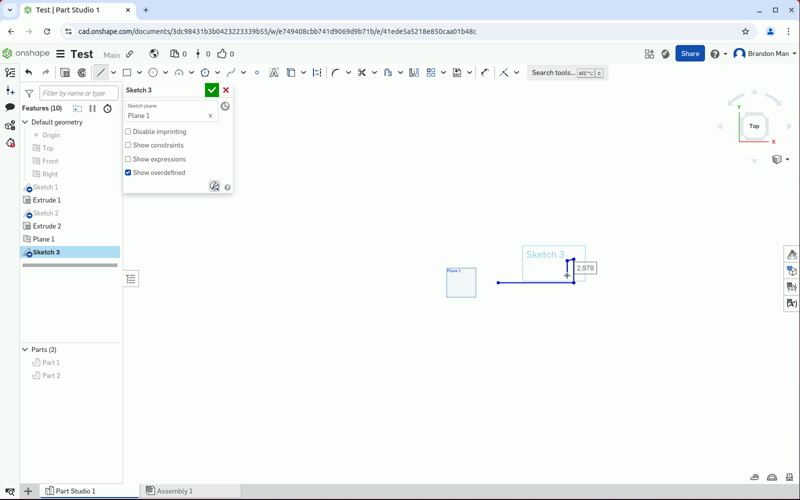
mouse_move(498, 275)
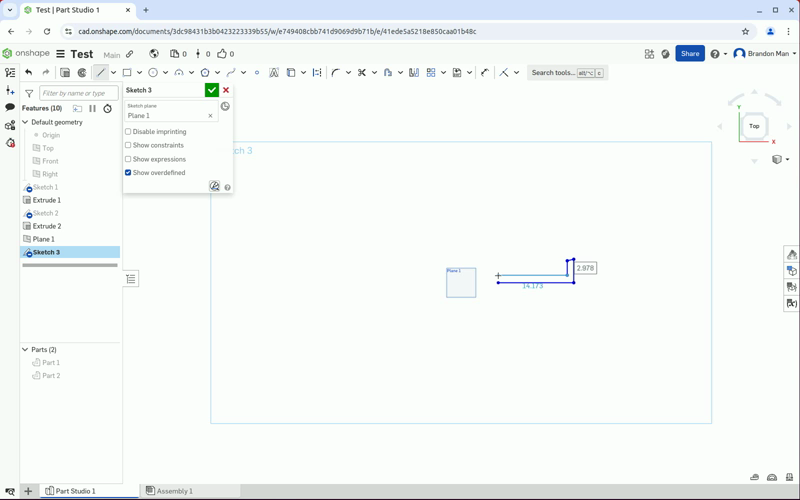
click(498, 275)
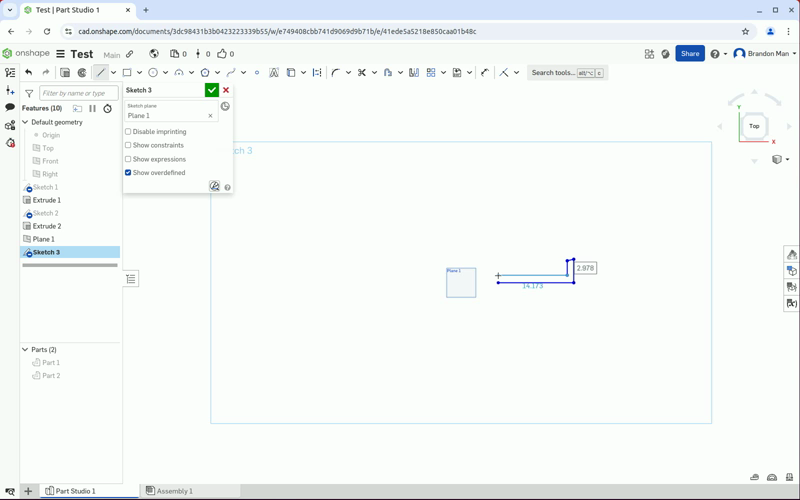
key_up(shift)
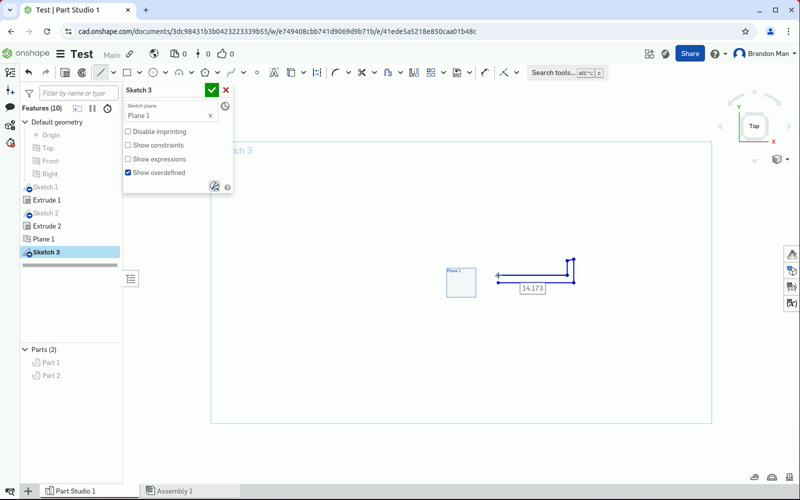
mouse_move(528, 275)
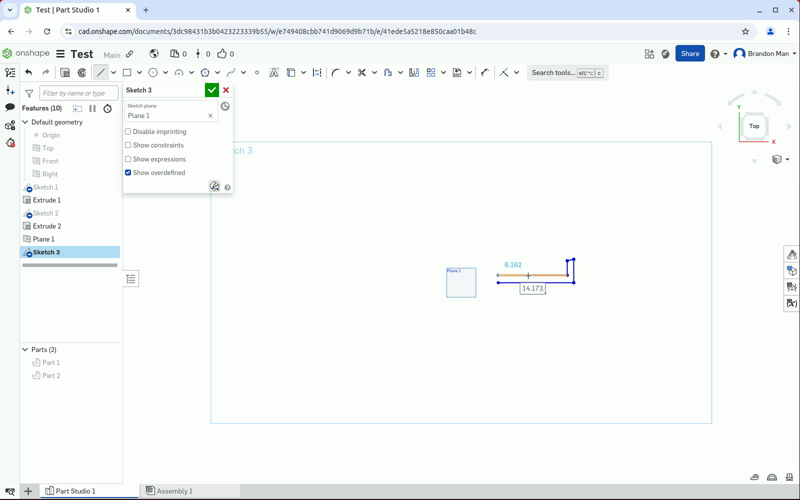
key_down(shift)
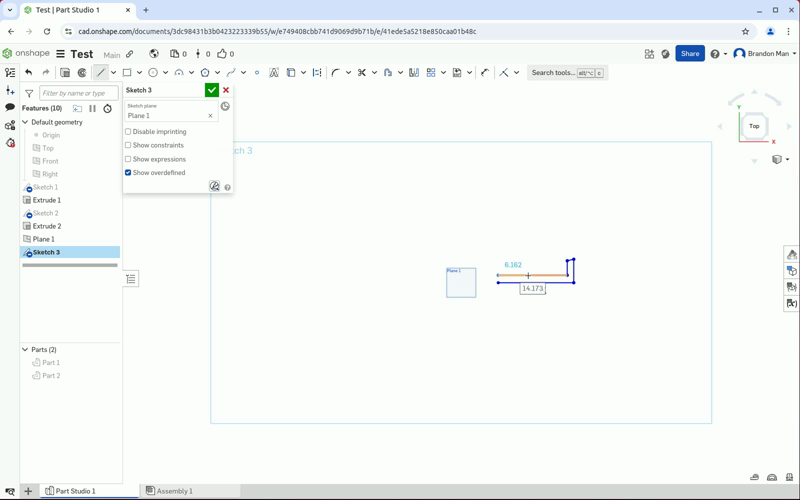
mouse_move(498, 282)
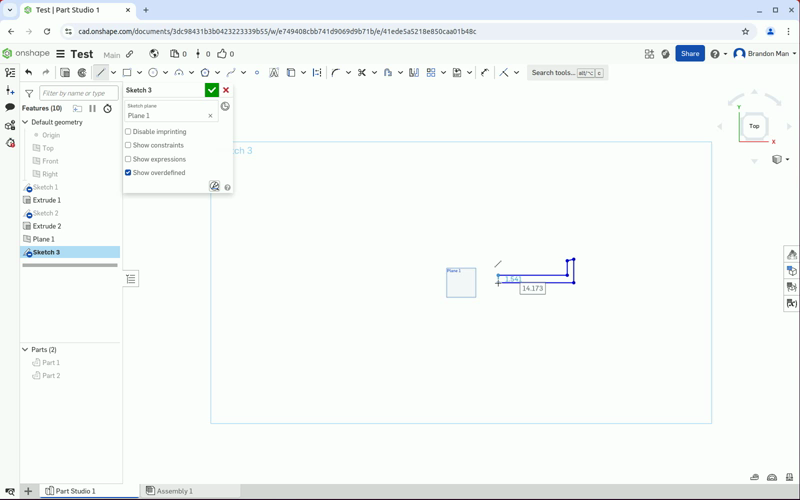
key_up(shift)
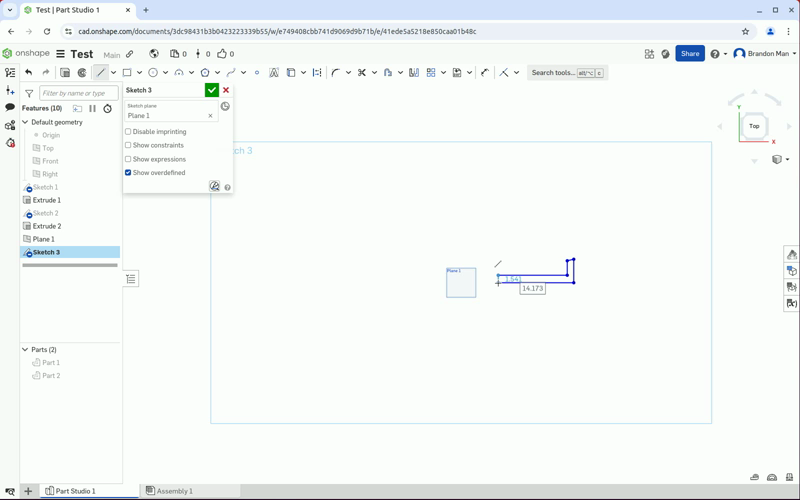
click(498, 282)
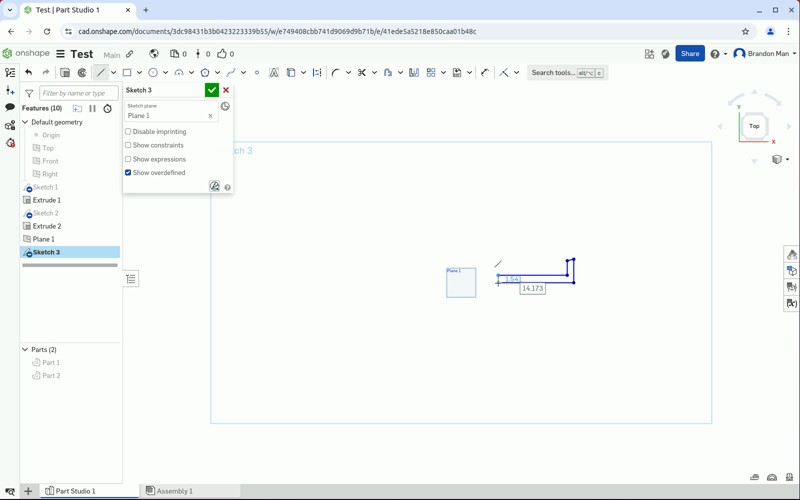
key(esc)
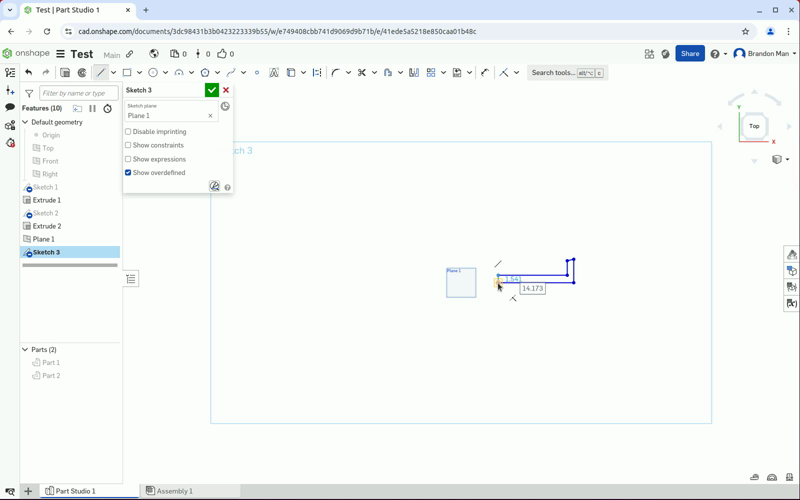
mouse_move(507, 278)
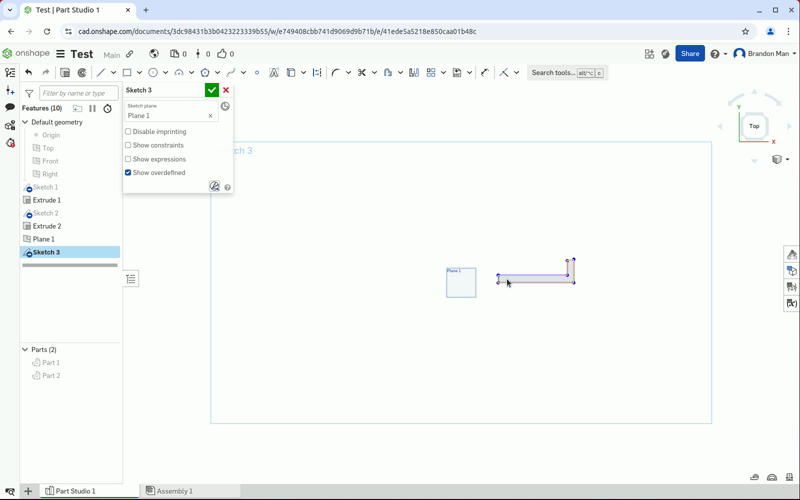
scroll(6)
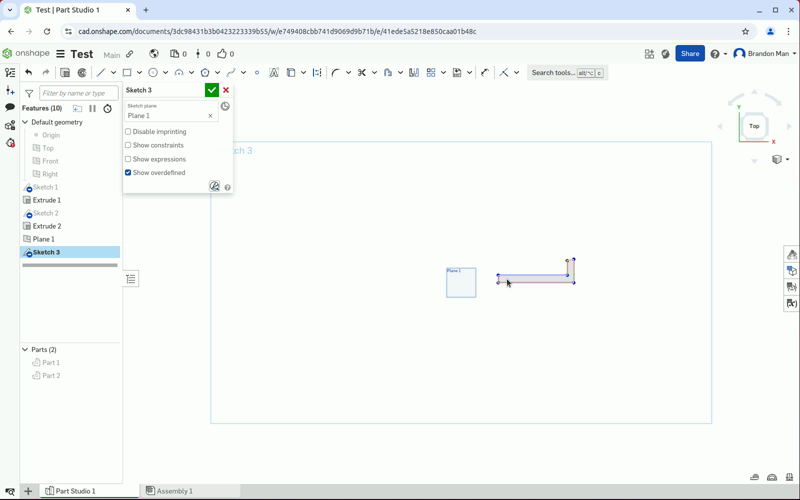
scroll(6)
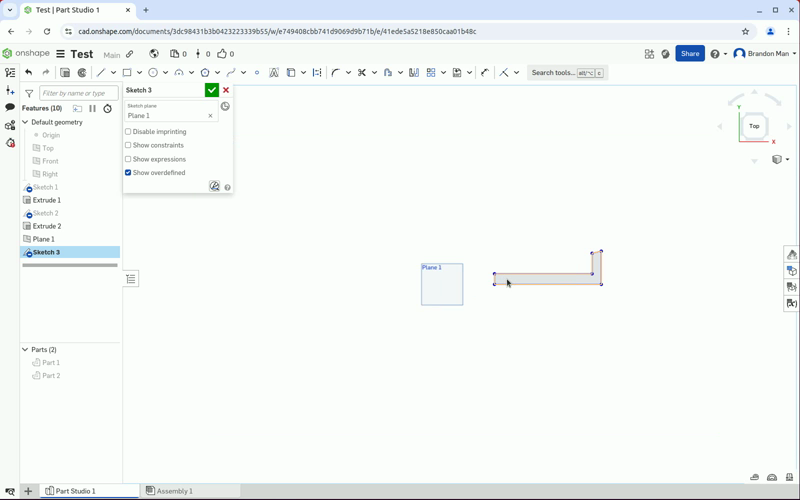
scroll(6)
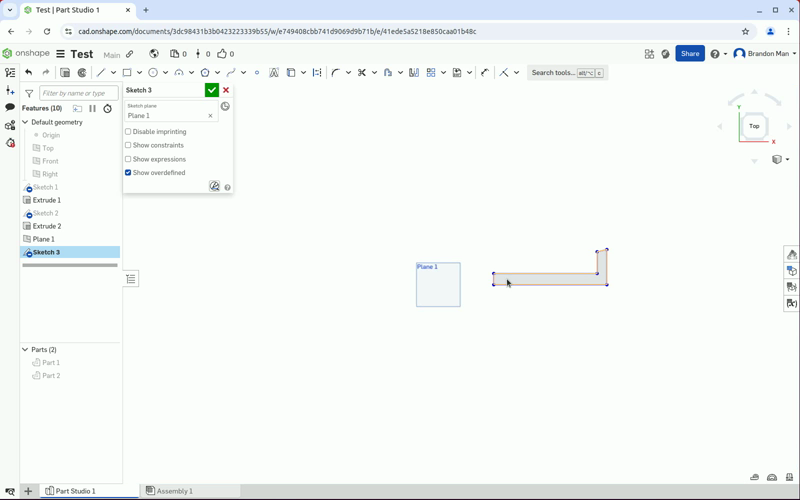
scroll(6)
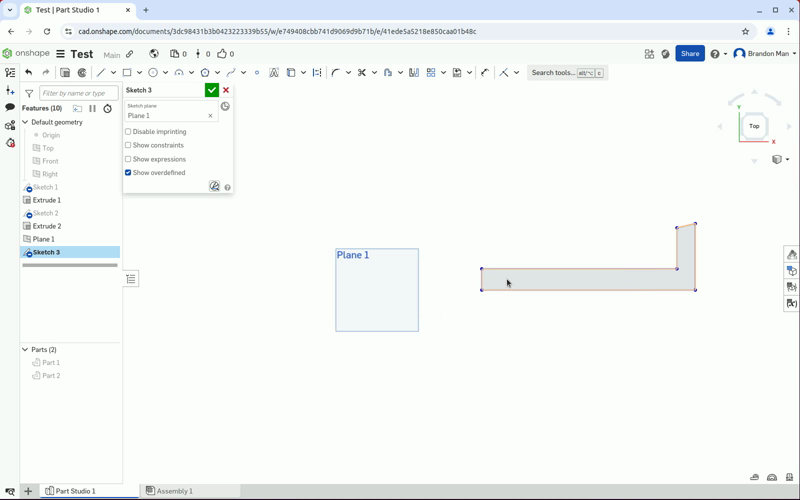
scroll(6)
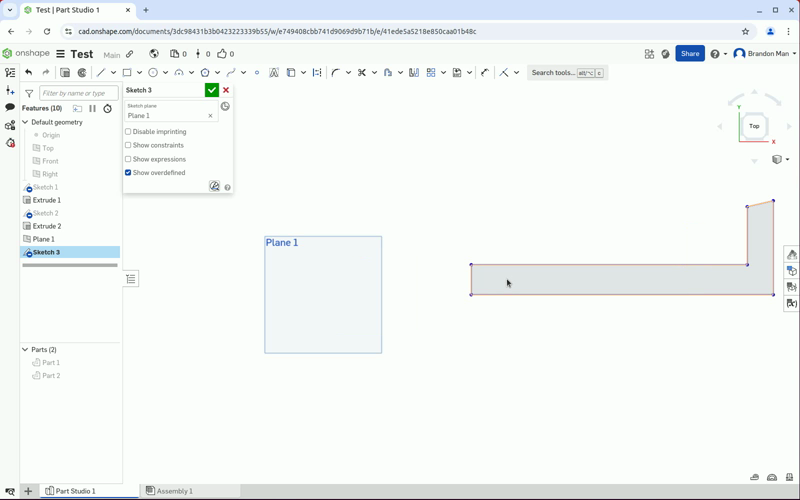
scroll(6)
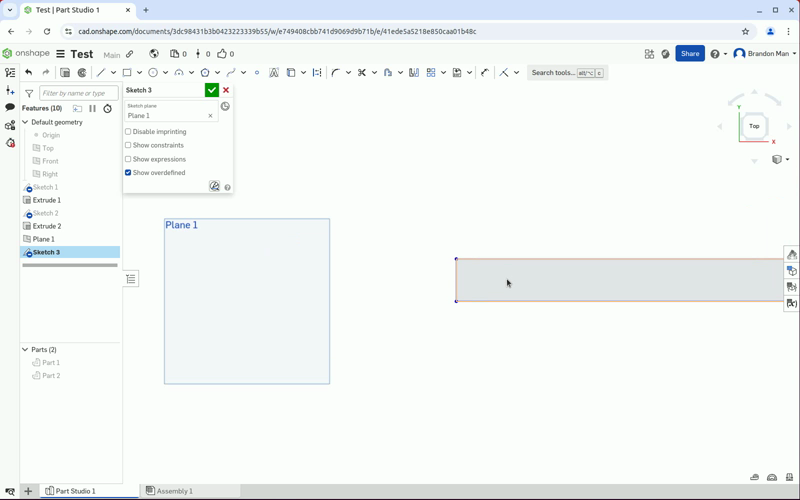
scroll(6)
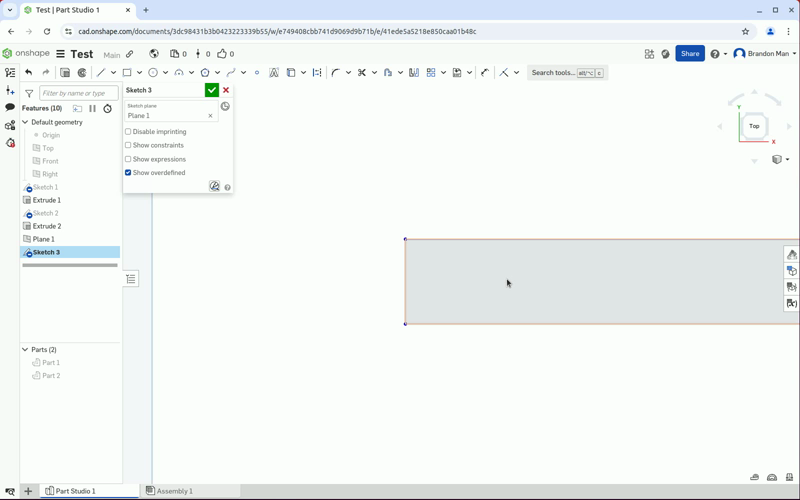
click(507, 278)
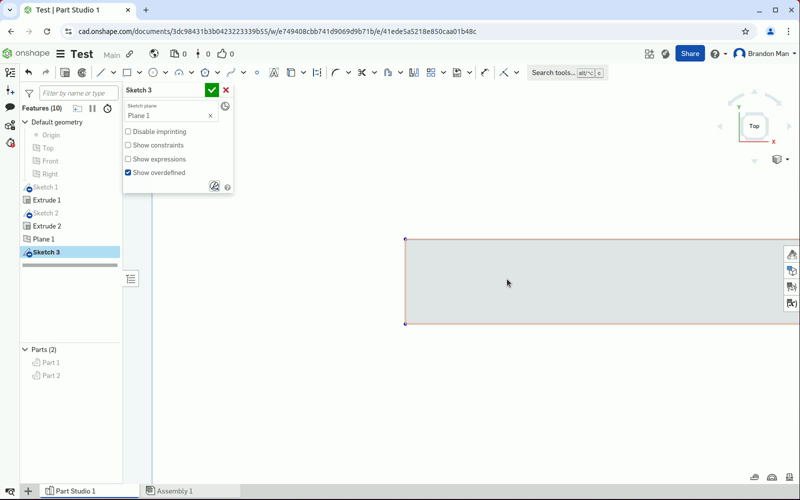
scroll(-6)
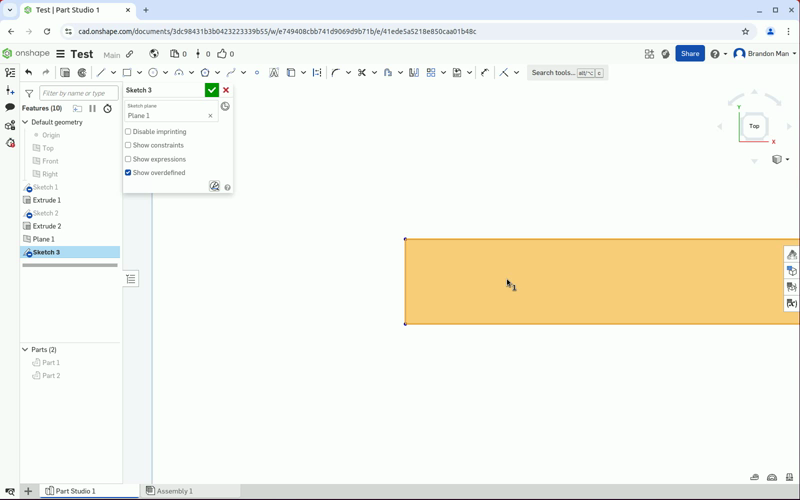
scroll(-6)
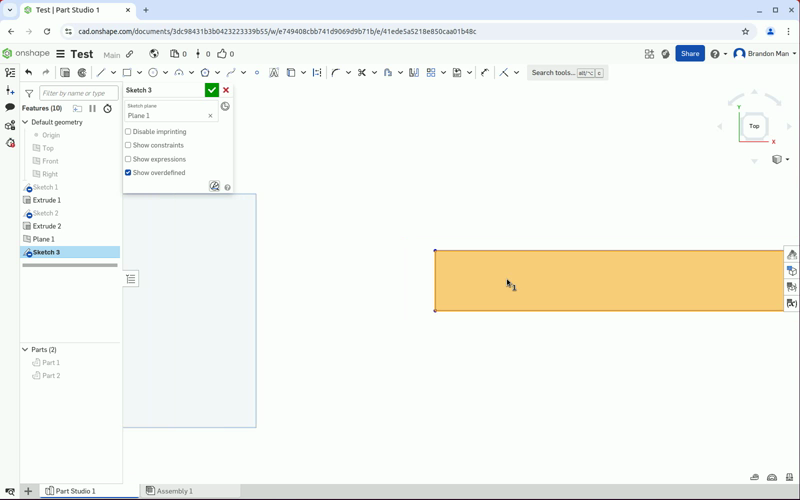
scroll(-6)
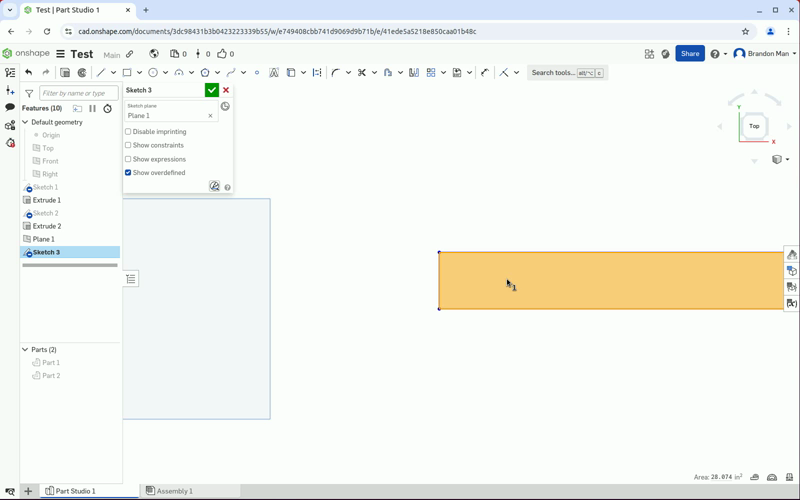
scroll(-6)
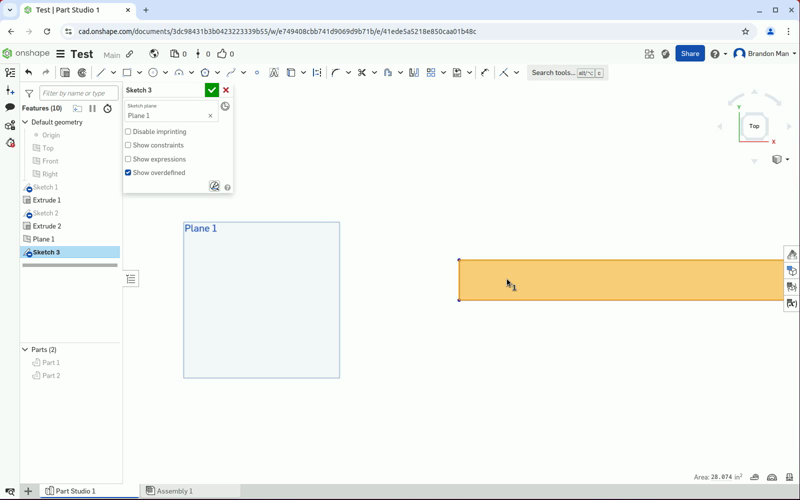
scroll(-6)
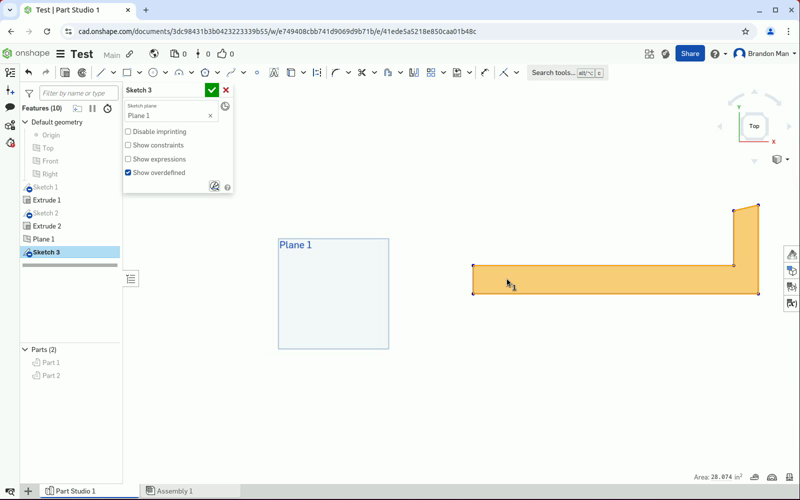
scroll(-6)
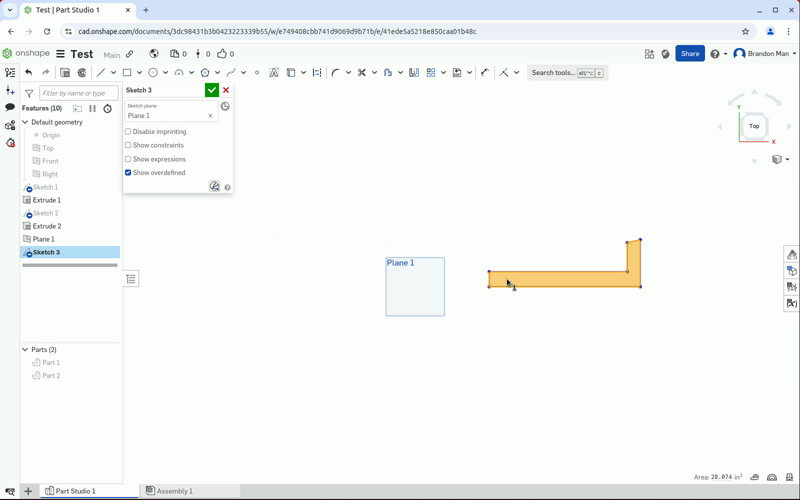
scroll(-6)
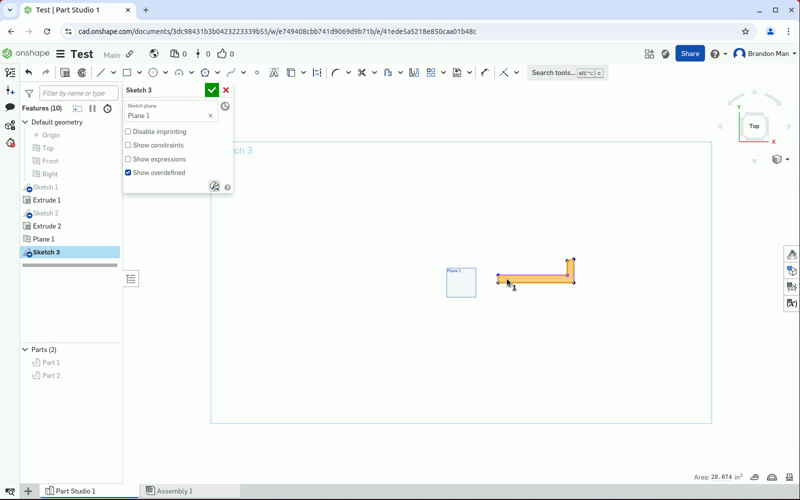
mouse_move(73, 352)
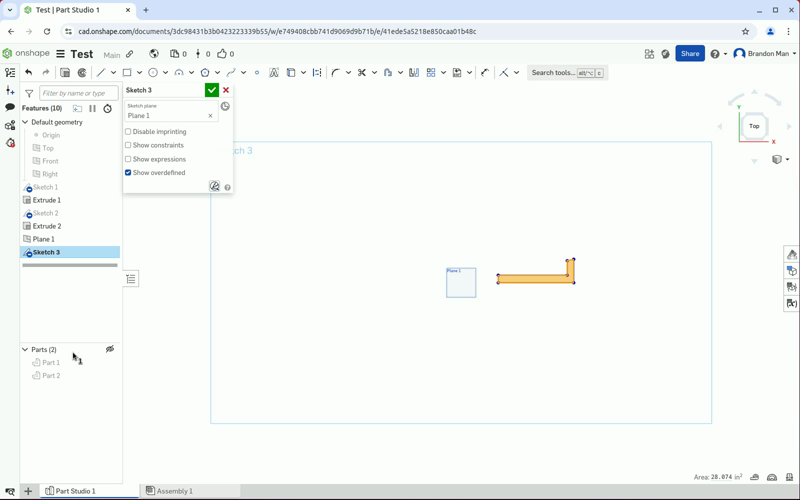
key(shift+y)
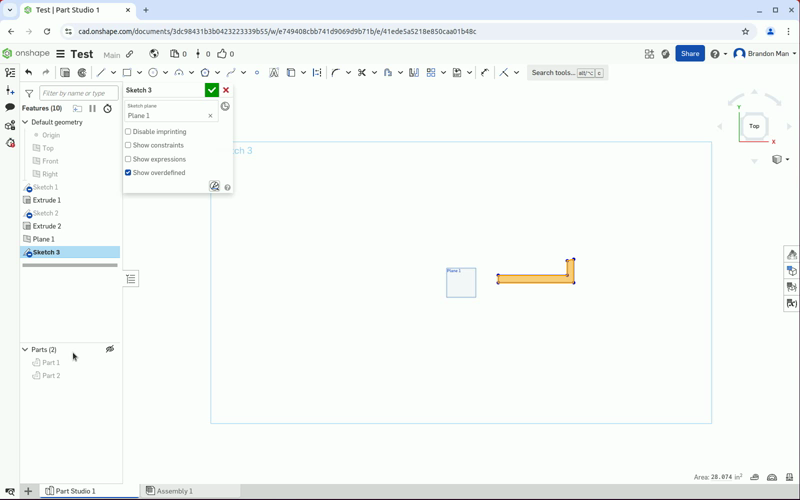
key(shift+e)
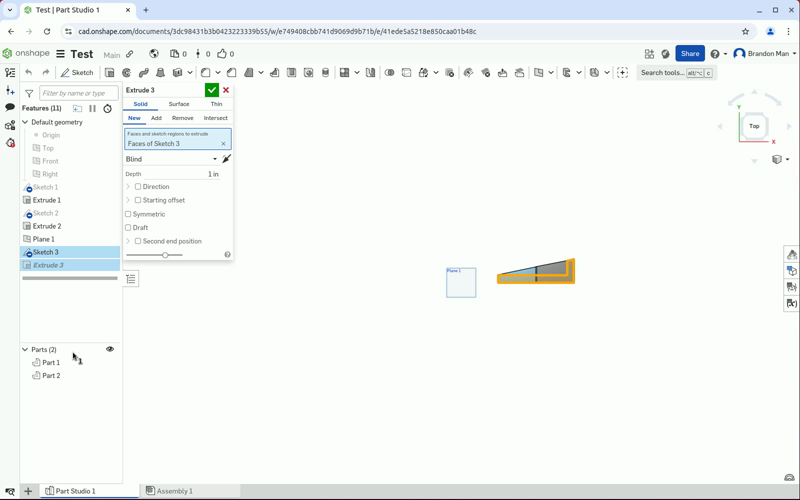
mouse_move(143, 106)
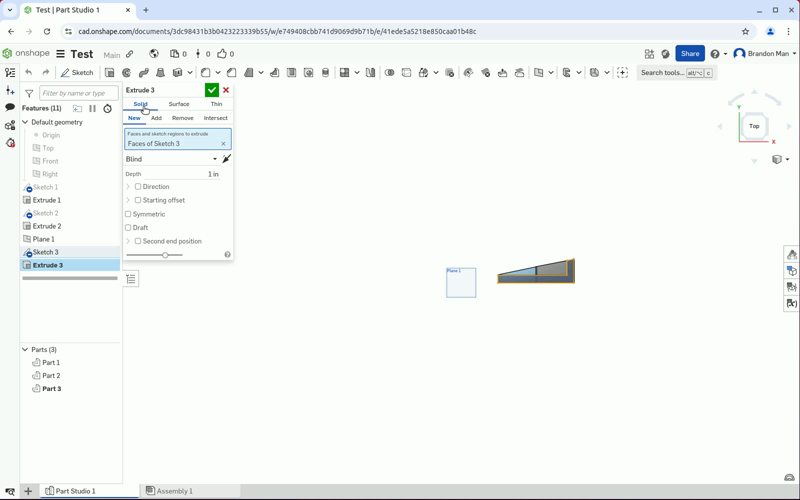
click(143, 106)
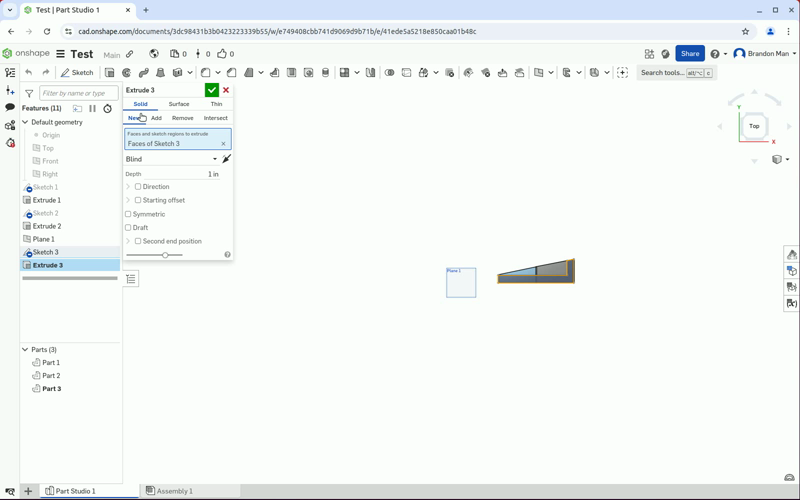
mouse_move(137, 120)
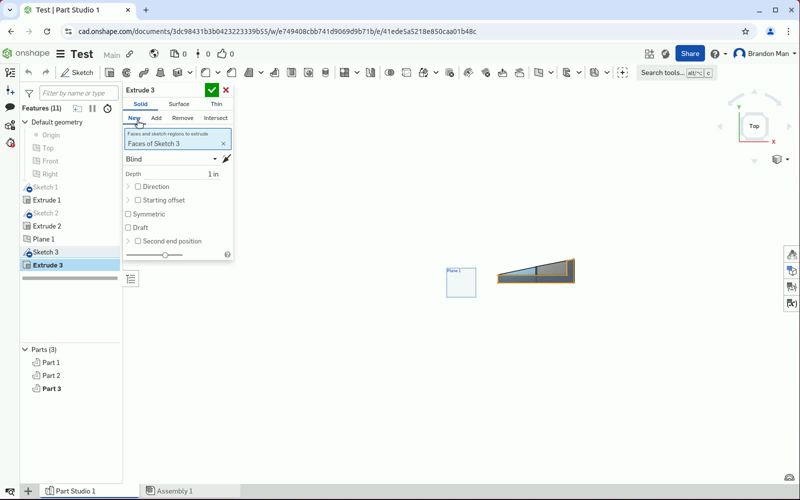
click(137, 120)
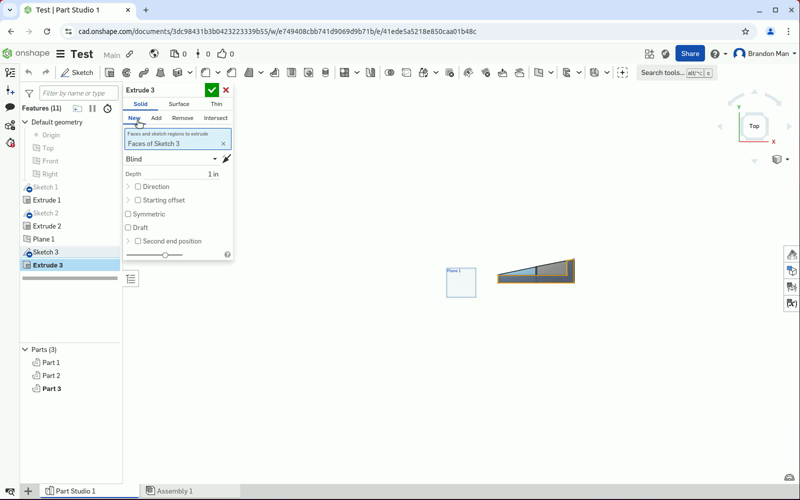
key(tab, 4)
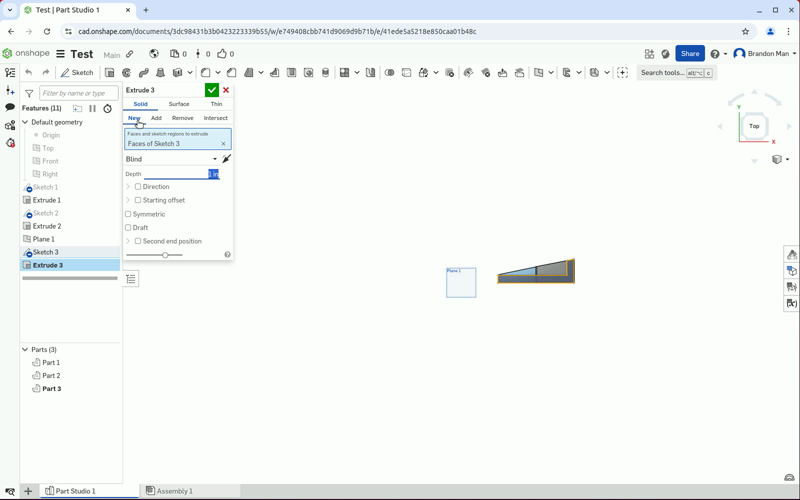
text(2.648)
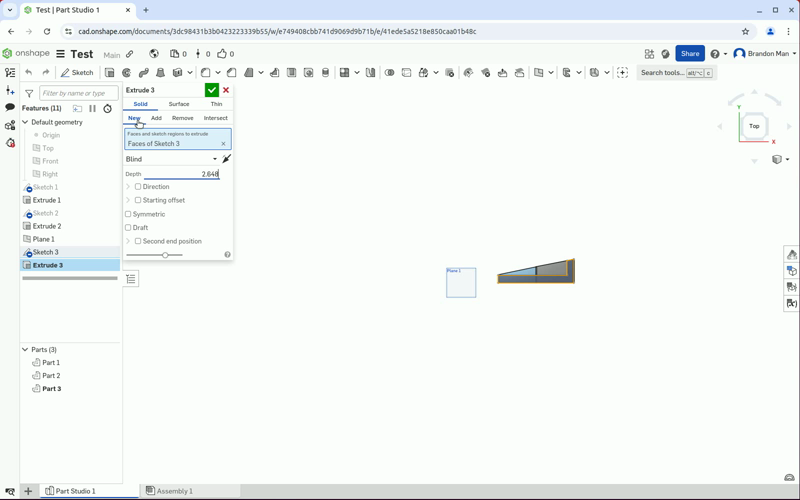
key(enter)
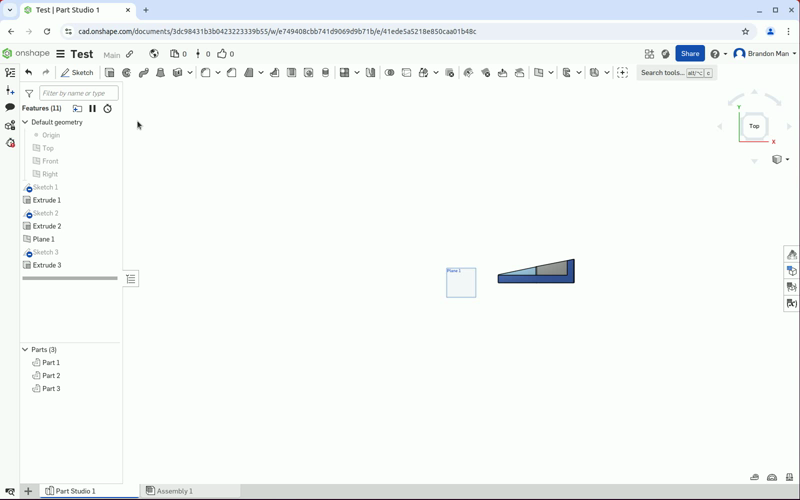
key(shift+h)
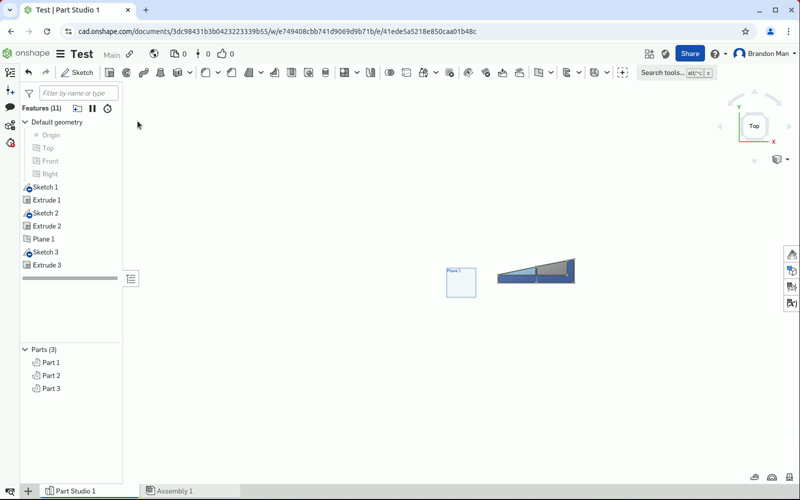
key(shift+h)
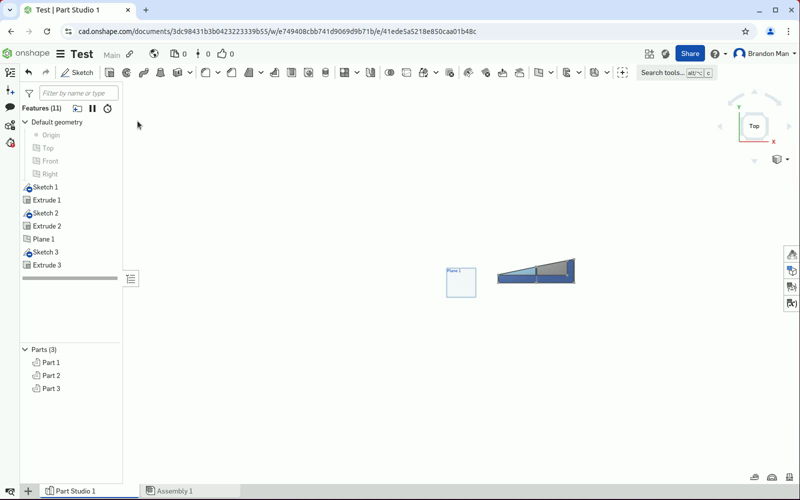
key(shift+7)
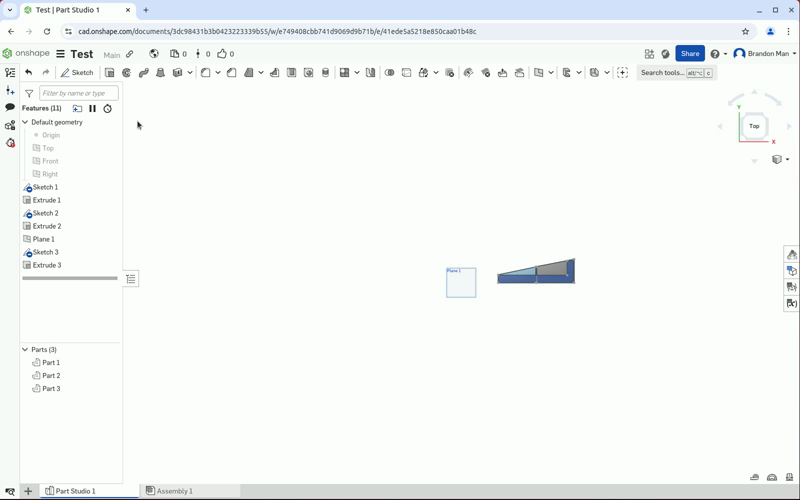
key(up, 3)
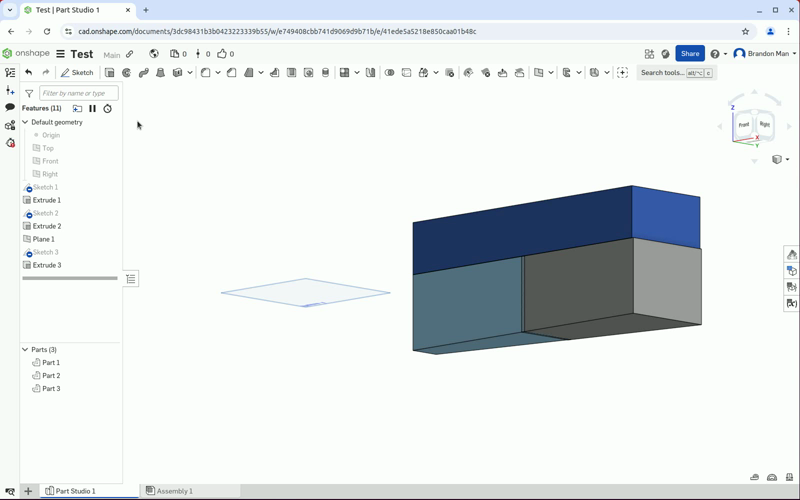
key(left, 3)
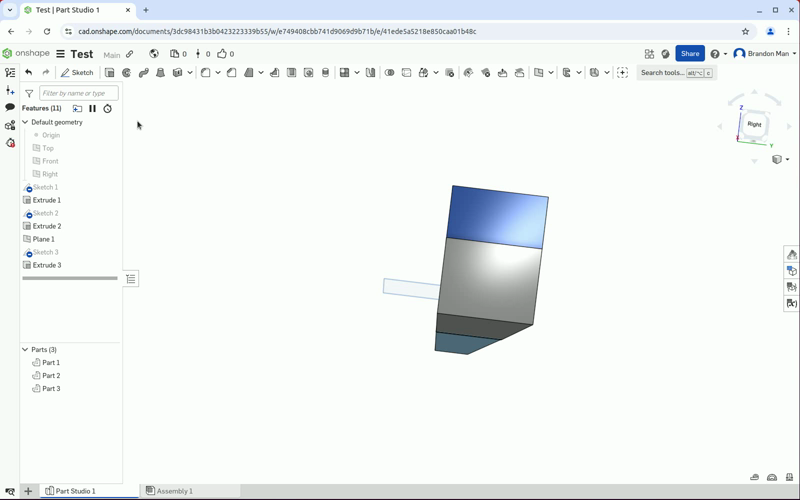
key(right, 3)
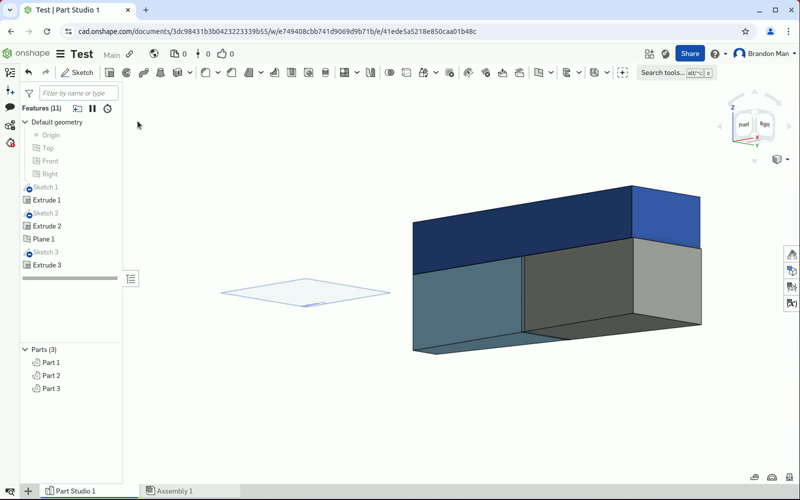
key(down, 3)
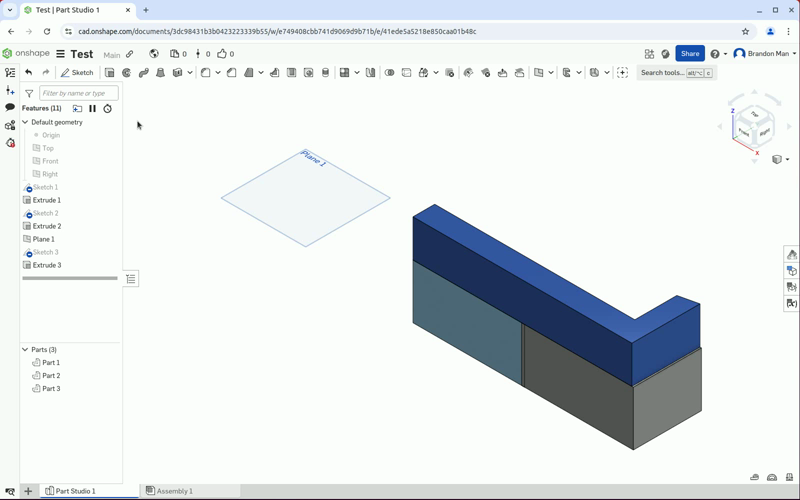
mouse_move(73, 189)
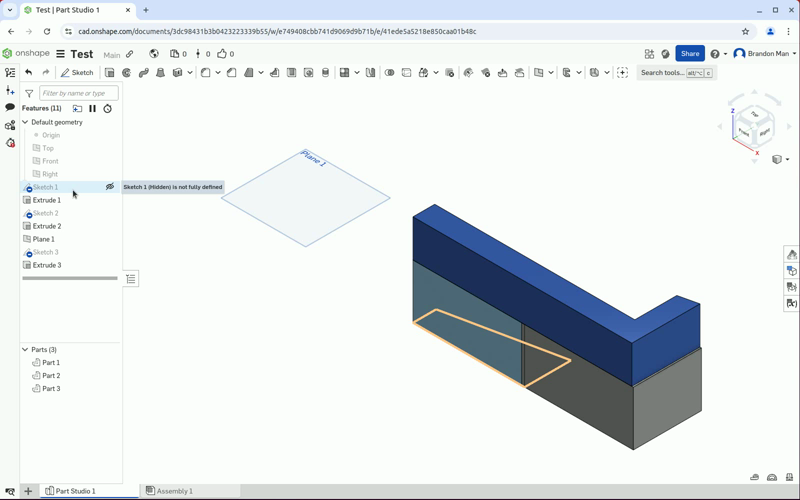
click(73, 189)